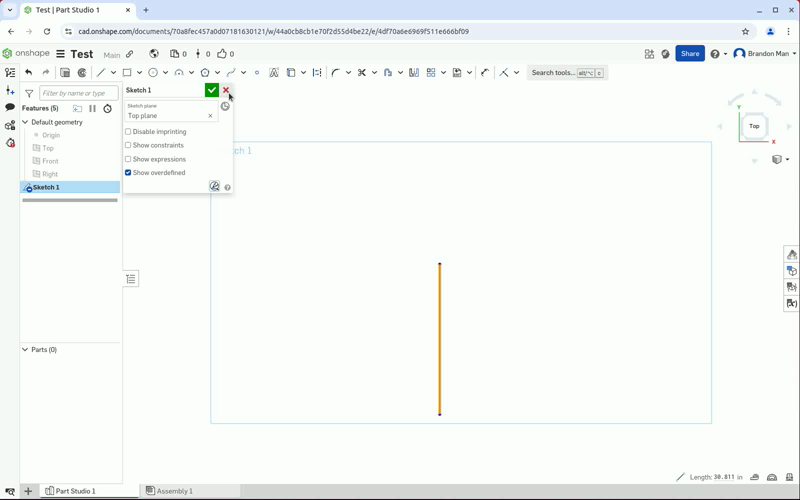
key(shift+h)
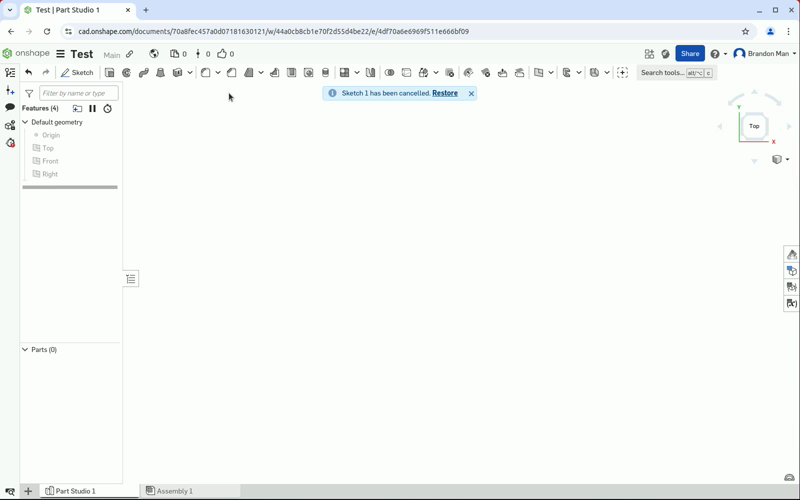
mouse_move(73, 352)
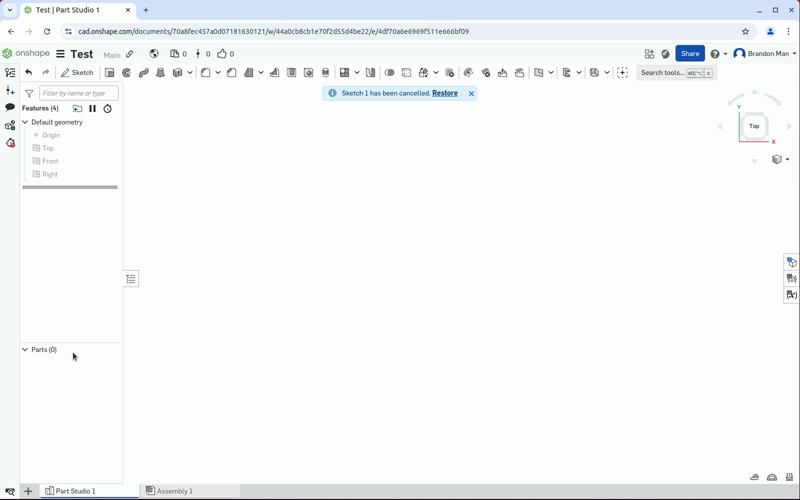
key(y)
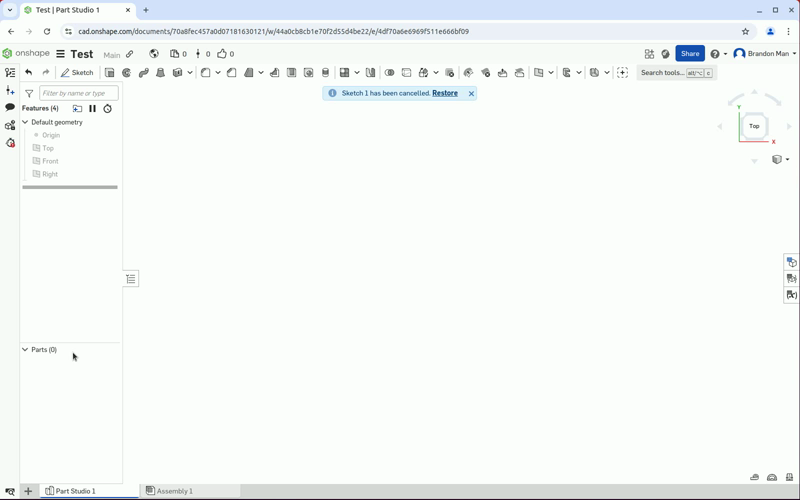
key(shift+p)
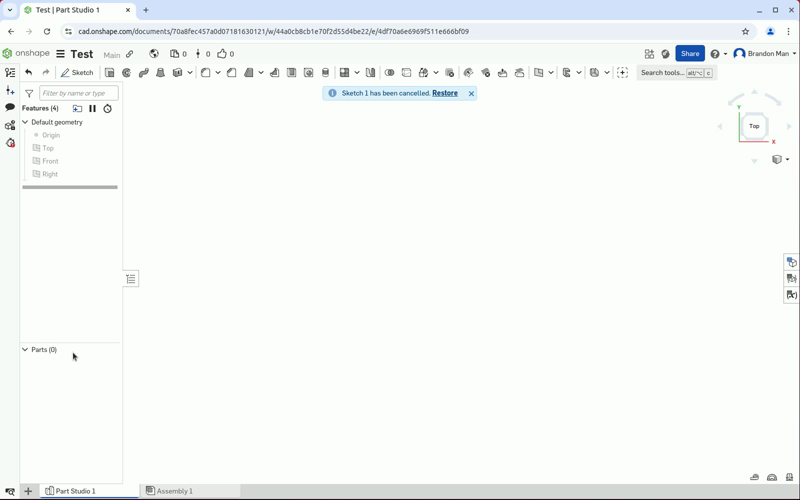
key(space)
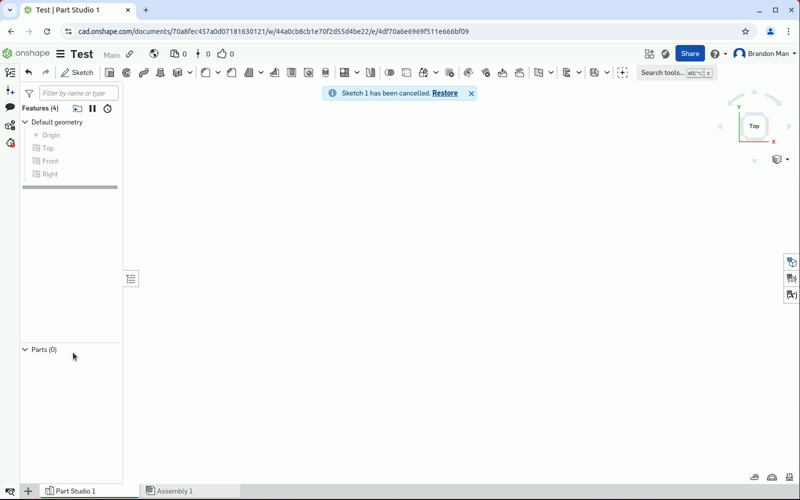
key_down(shift)
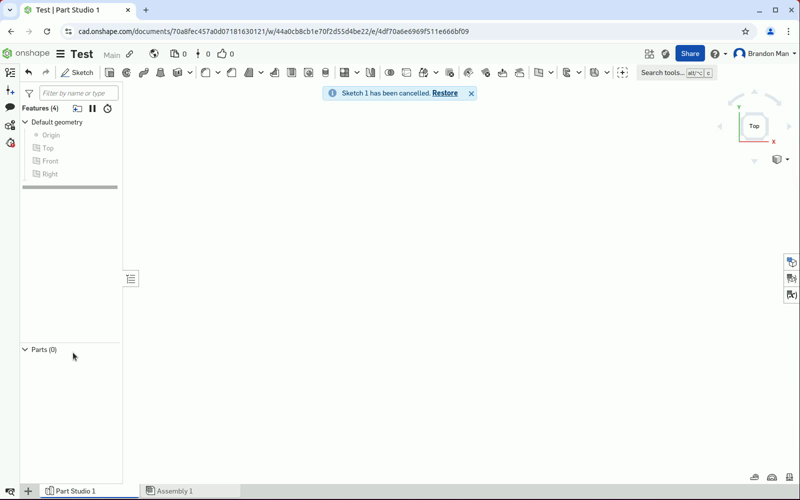
key(up)
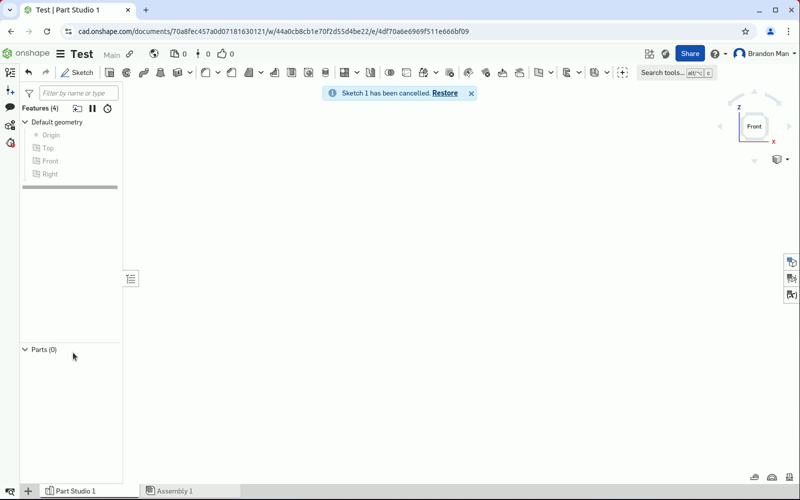
key_up(shift)
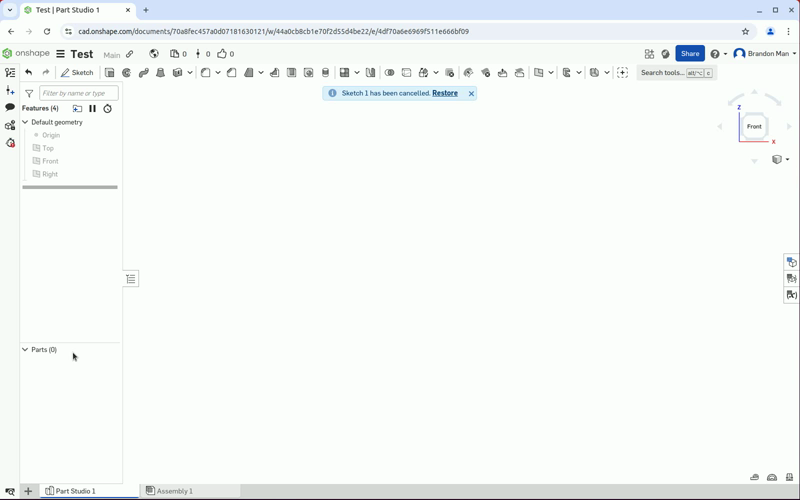
mouse_move(73, 352)
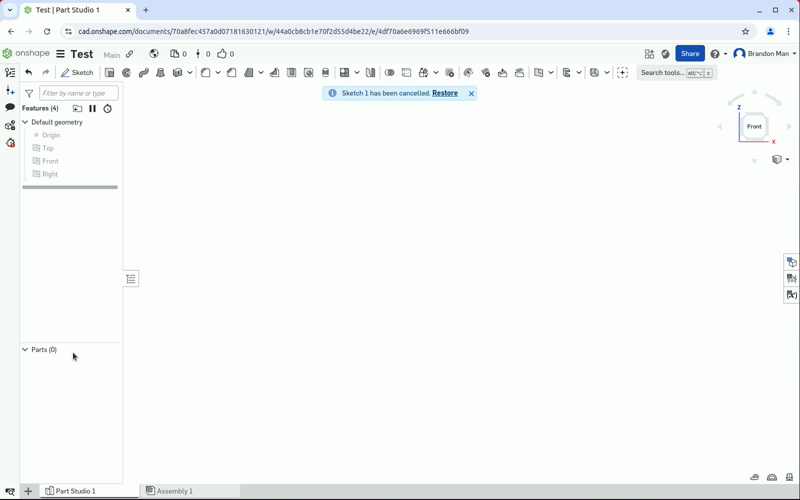
key(shift+y)
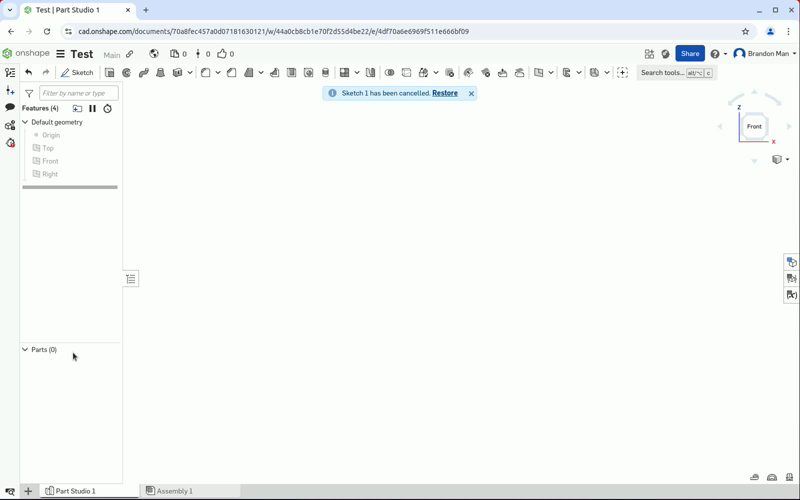
key(shift+s)
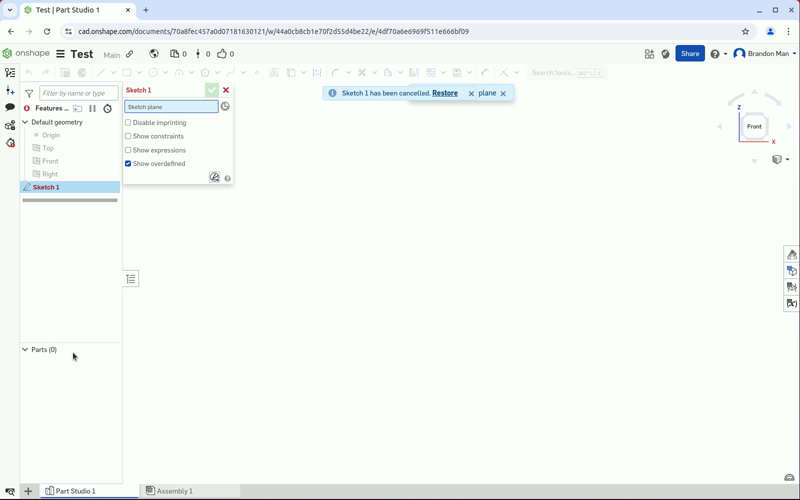
mouse_move(73, 163)
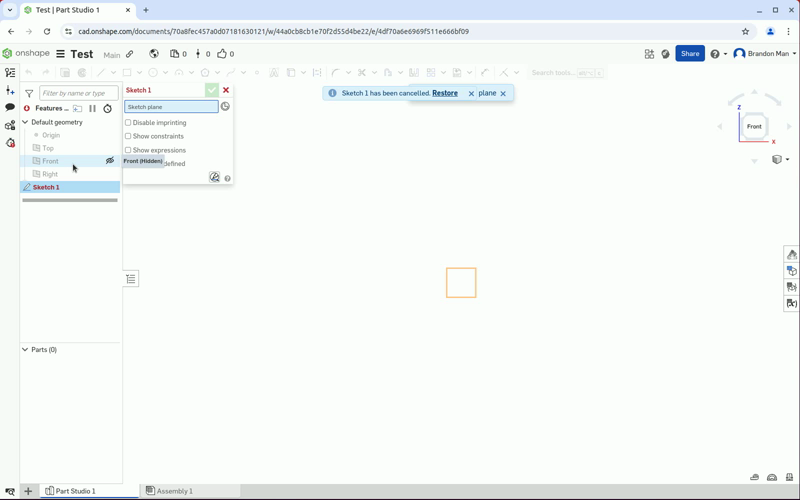
click(73, 163)
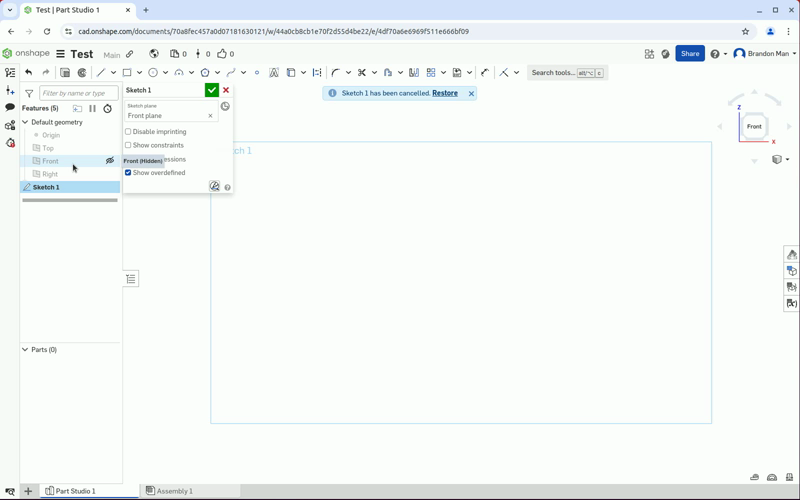
mouse_move(73, 352)
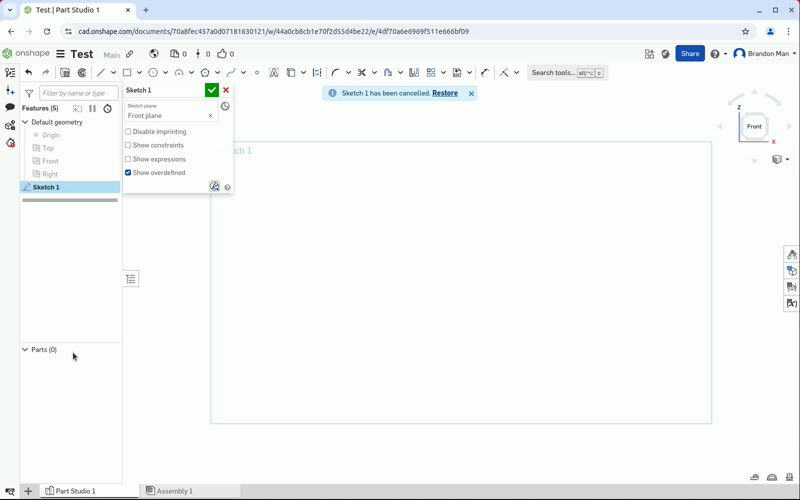
key(y)
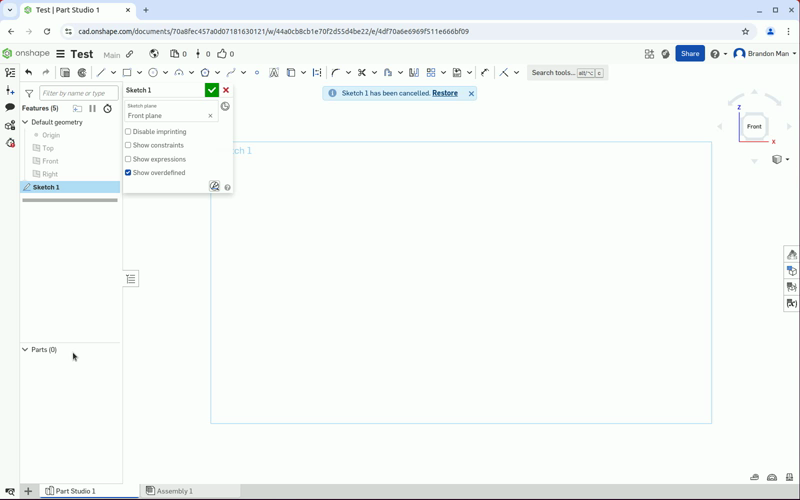
key(l)
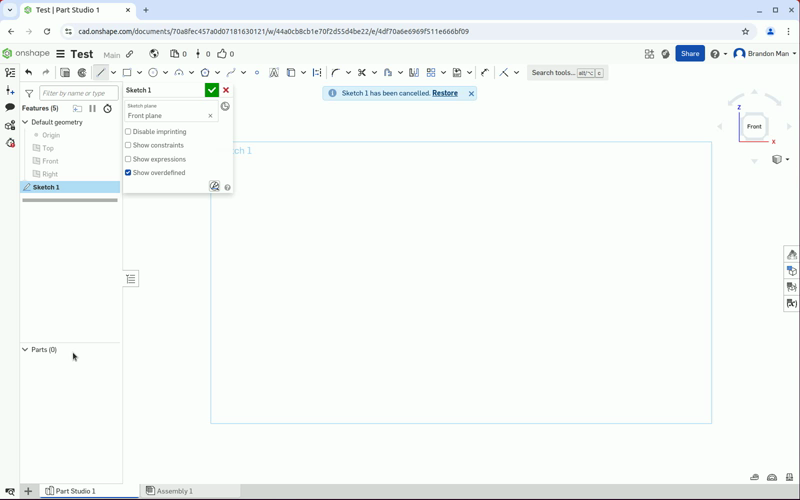
key_down(shift)
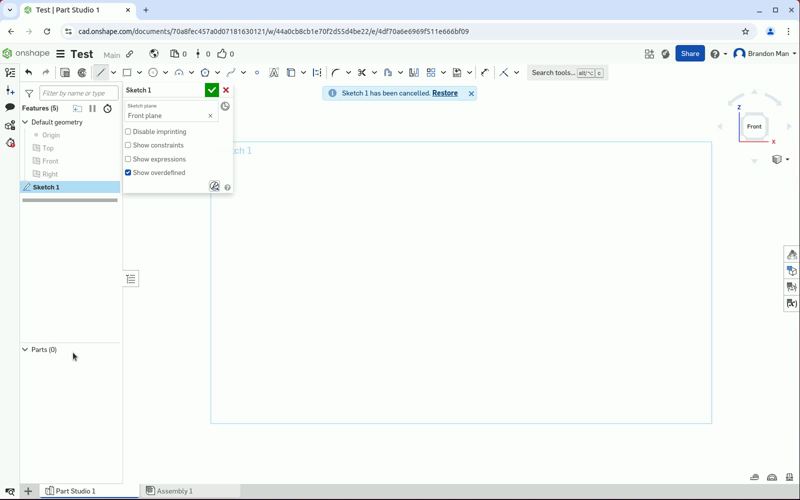
mouse_move(460, 282)
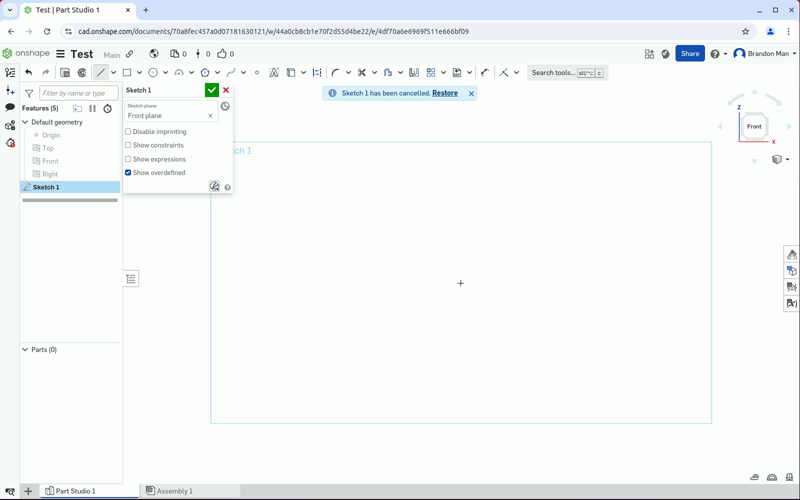
click(460, 282)
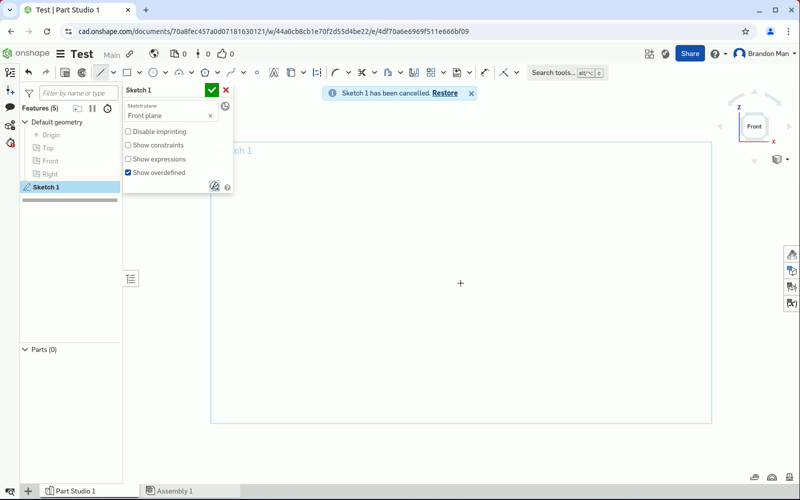
key_up(shift)
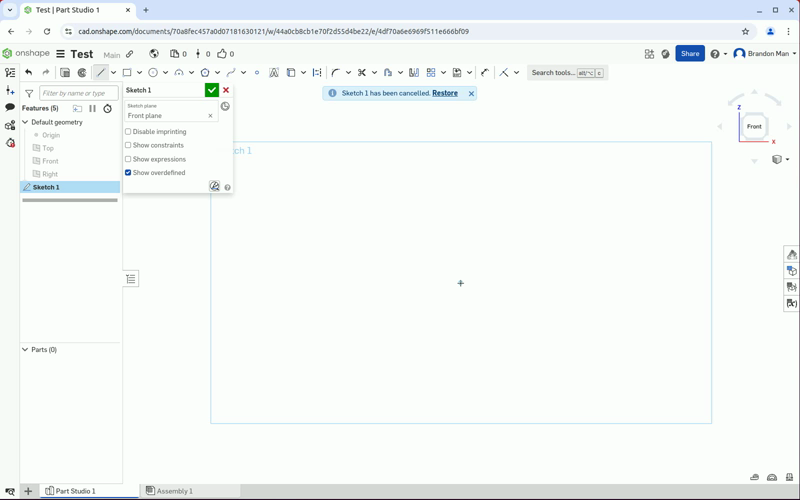
key_down(shift)
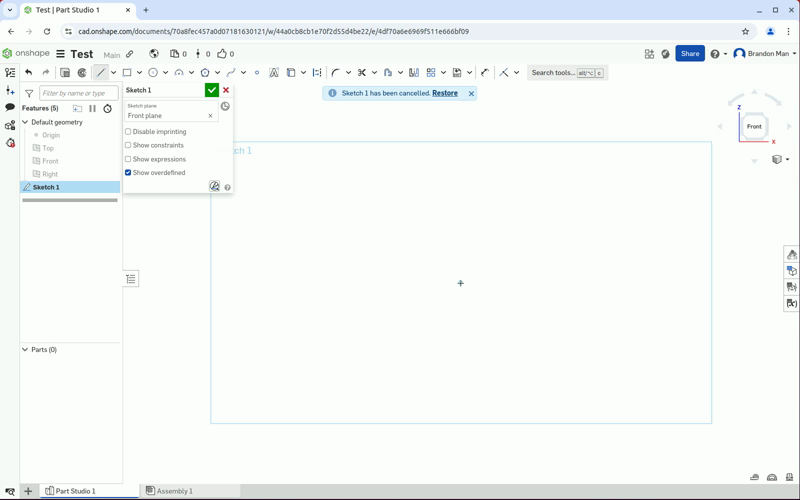
mouse_move(573, 282)
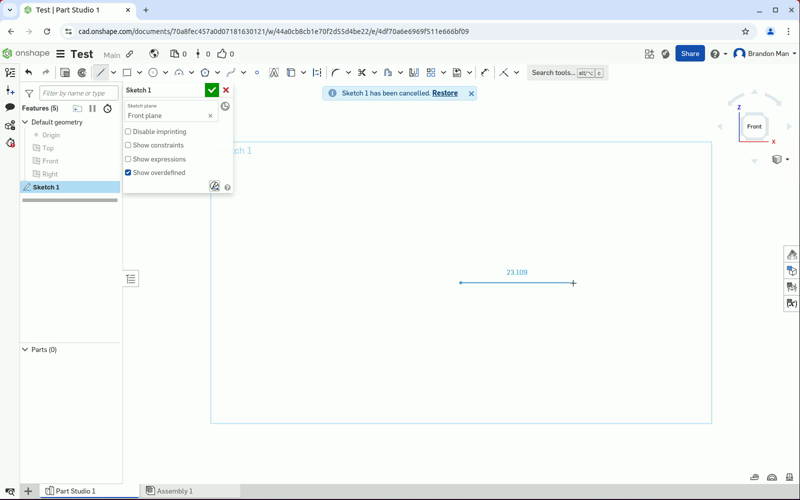
click(573, 282)
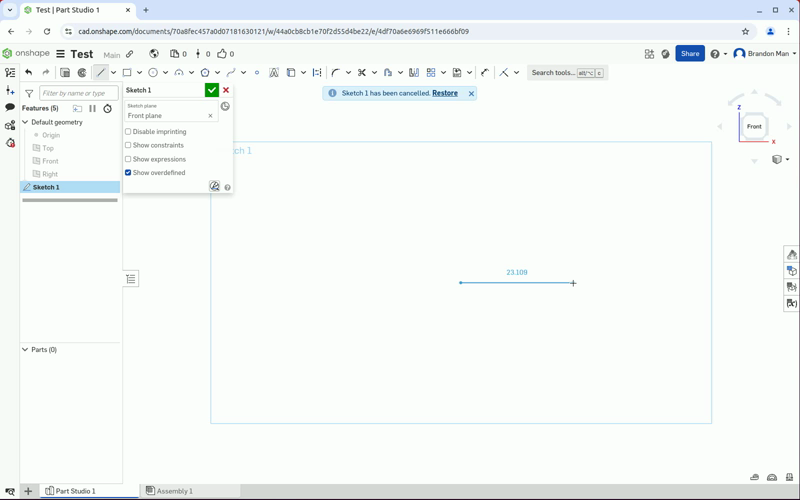
key_up(shift)
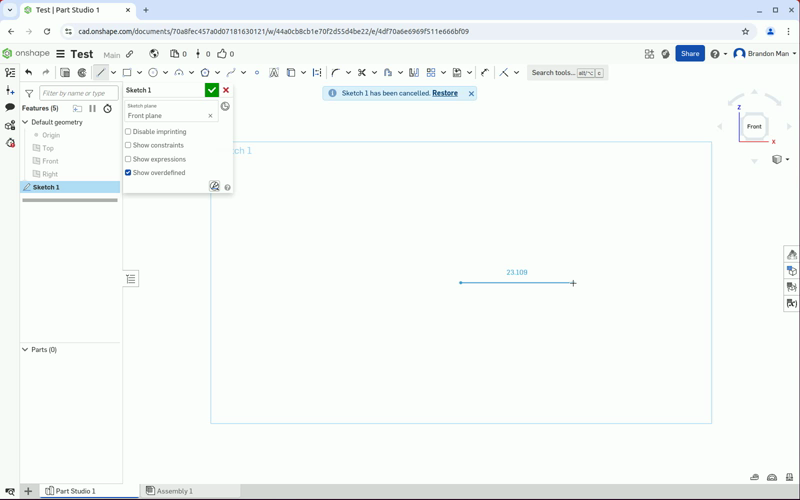
key_down(shift)
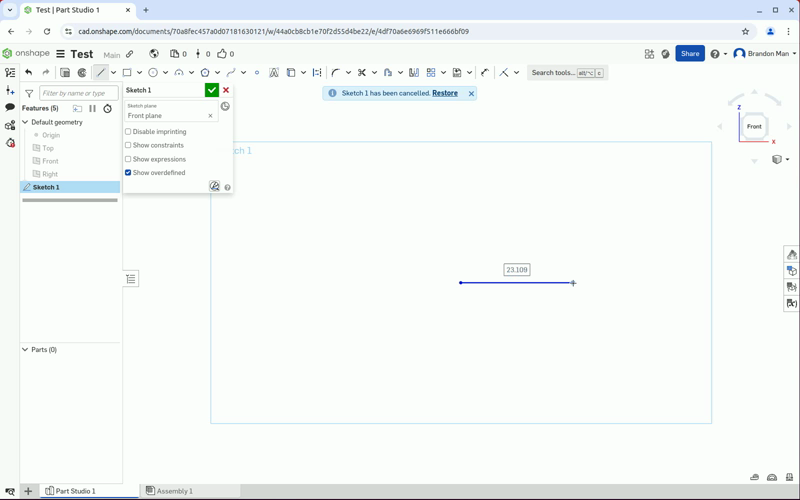
mouse_move(589, 282)
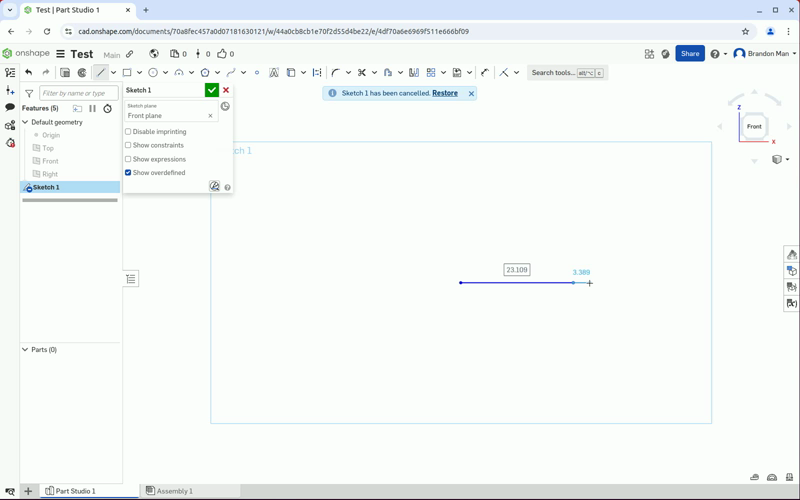
mouse_move(573, 233)
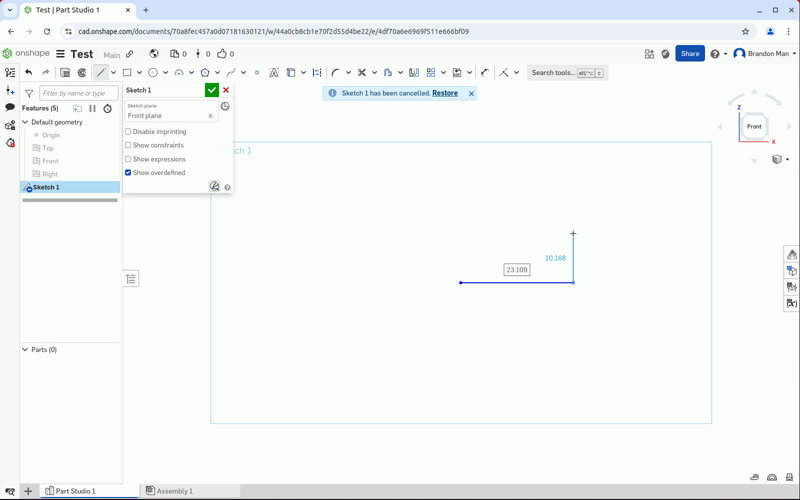
click(573, 233)
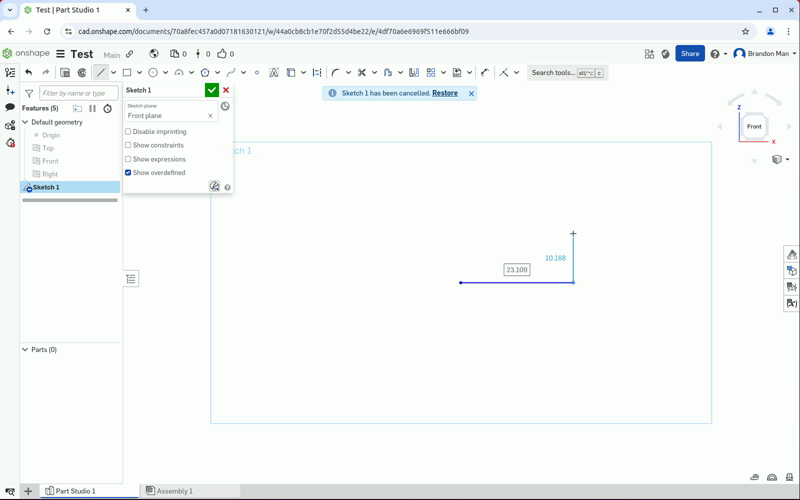
key_up(shift)
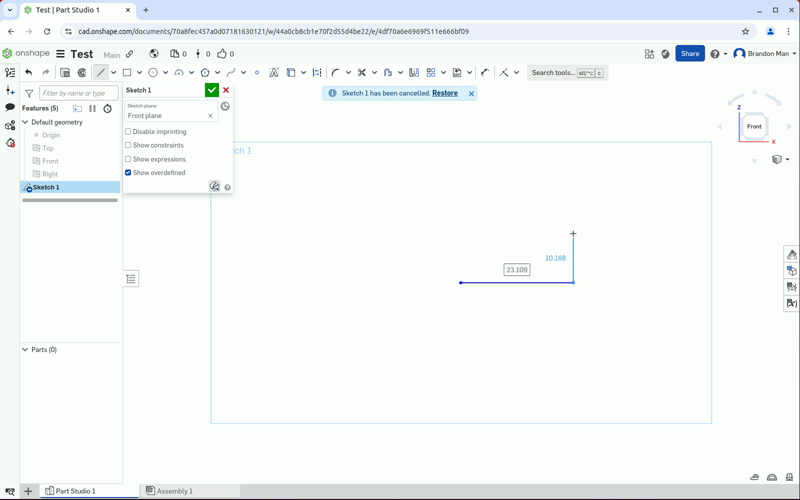
key(esc)
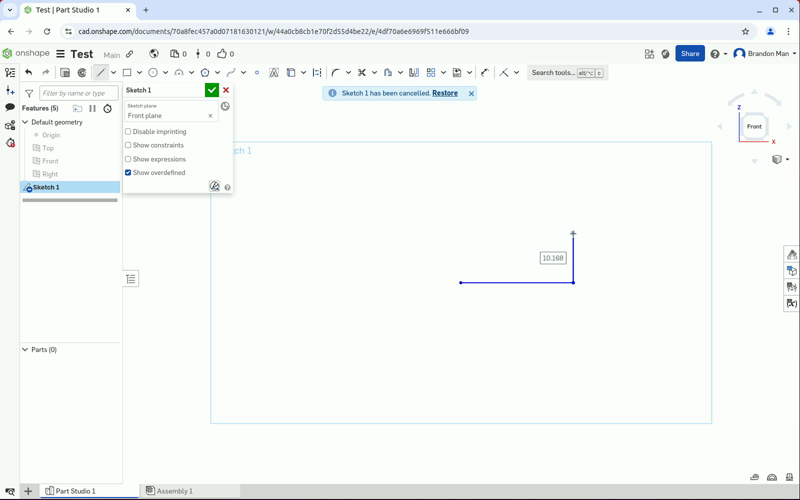
key(a)
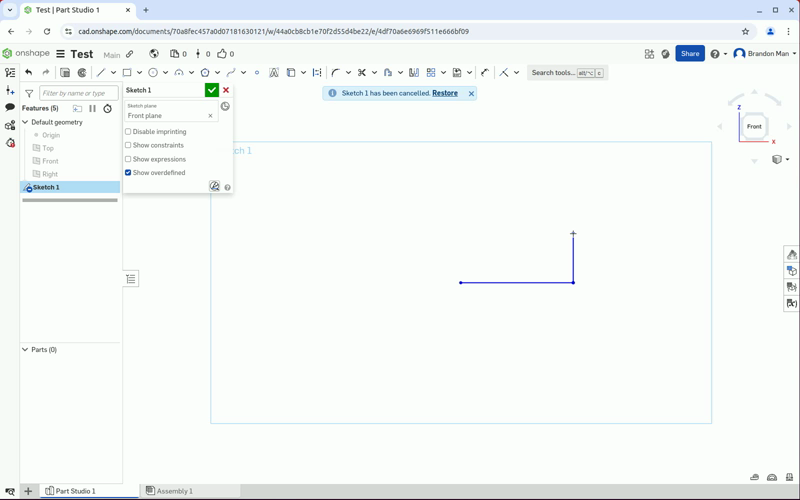
mouse_move(573, 233)
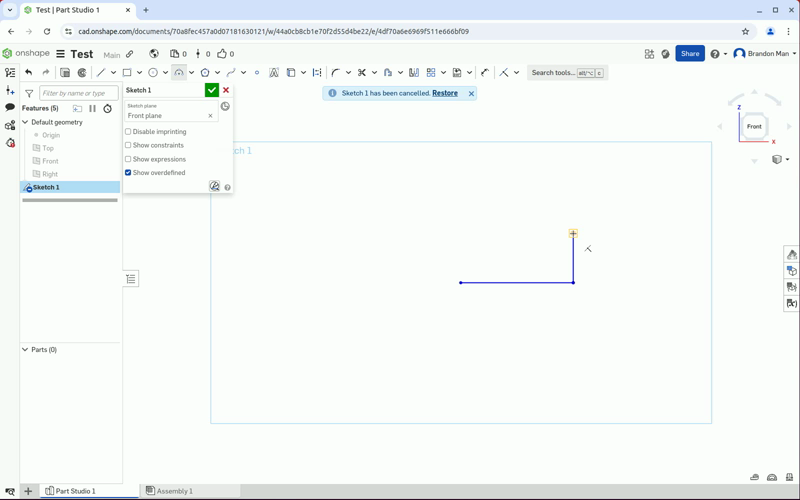
click(573, 233)
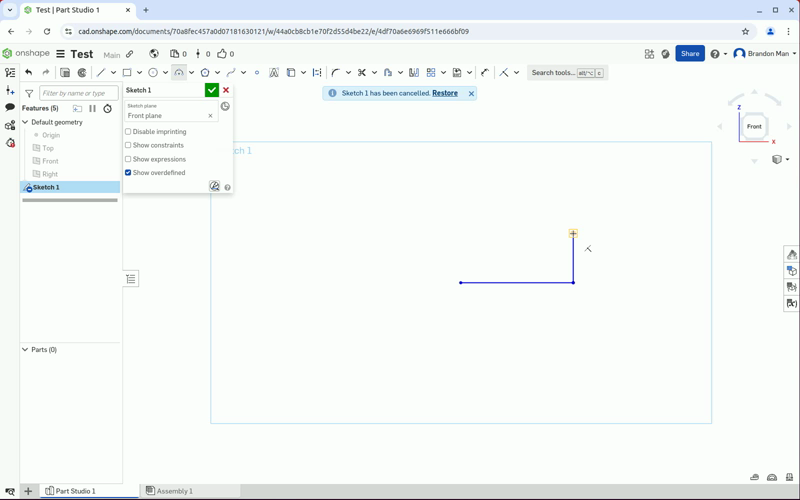
key_down(shift)
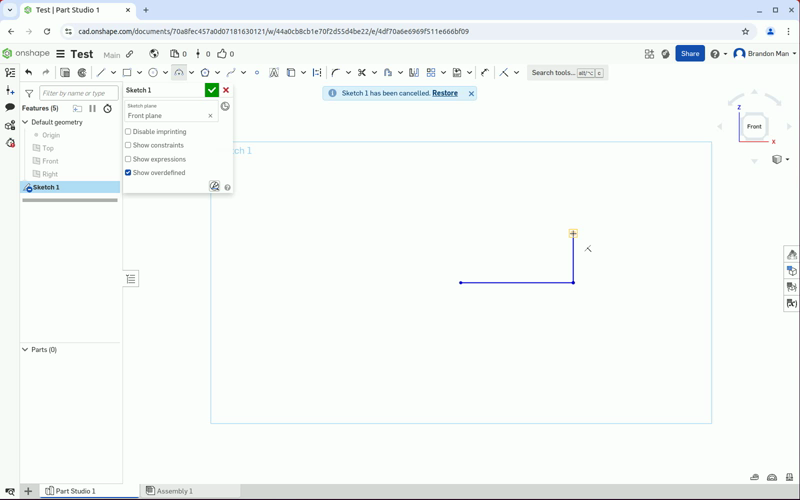
mouse_move(544, 233)
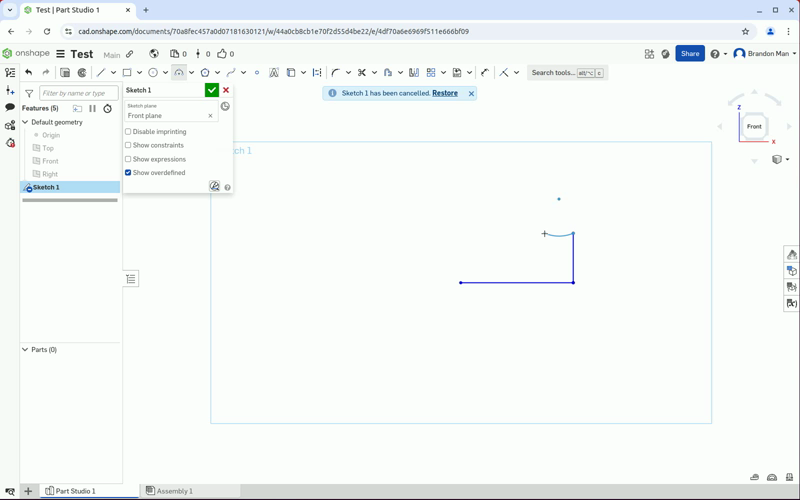
click(544, 233)
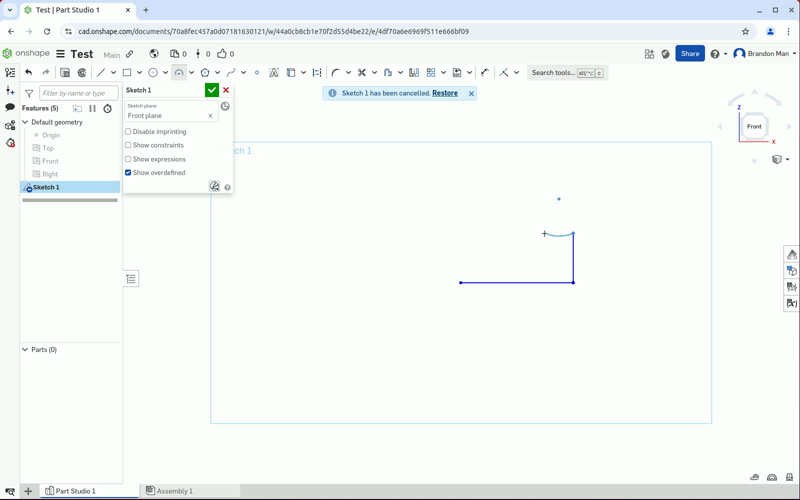
mouse_move(559, 219)
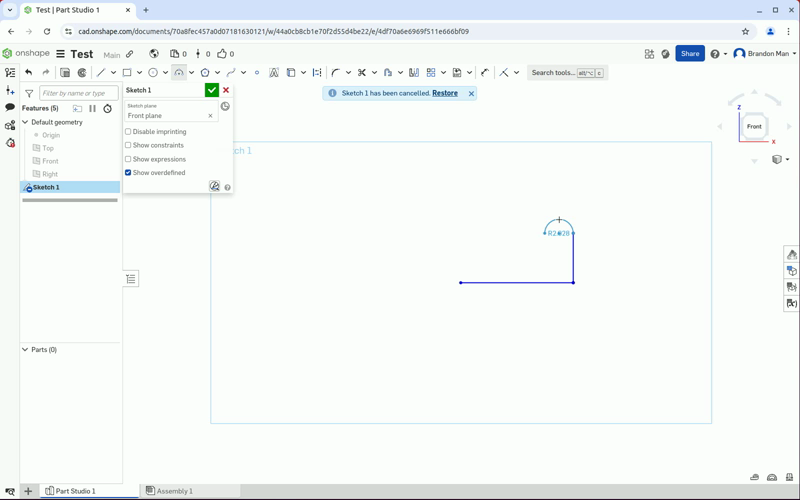
click(559, 219)
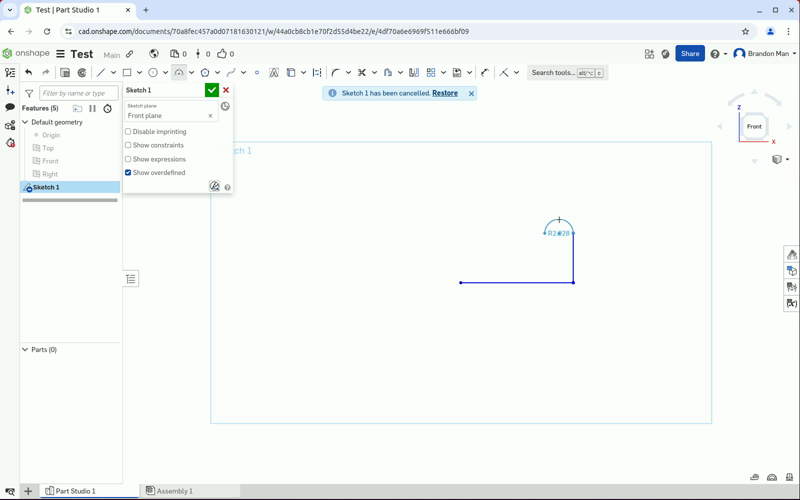
key_up(shift)
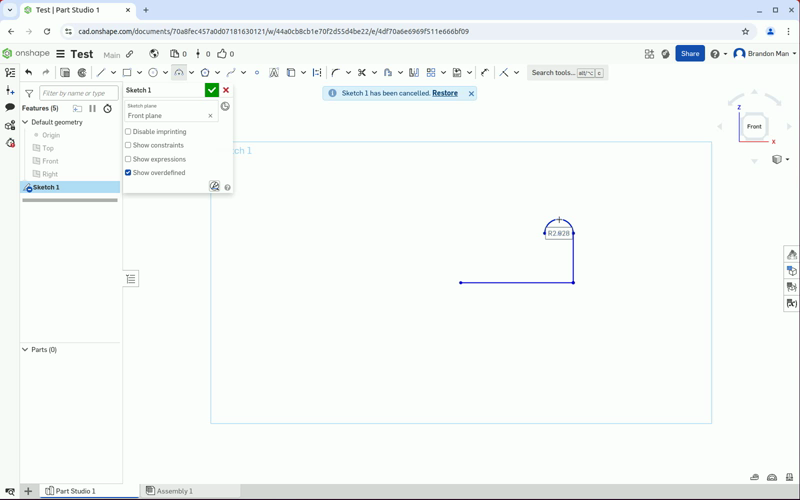
key(esc)
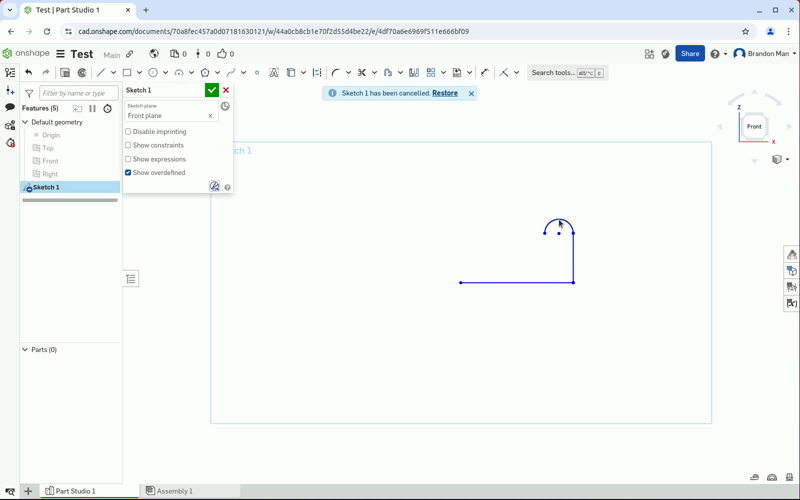
key(l)
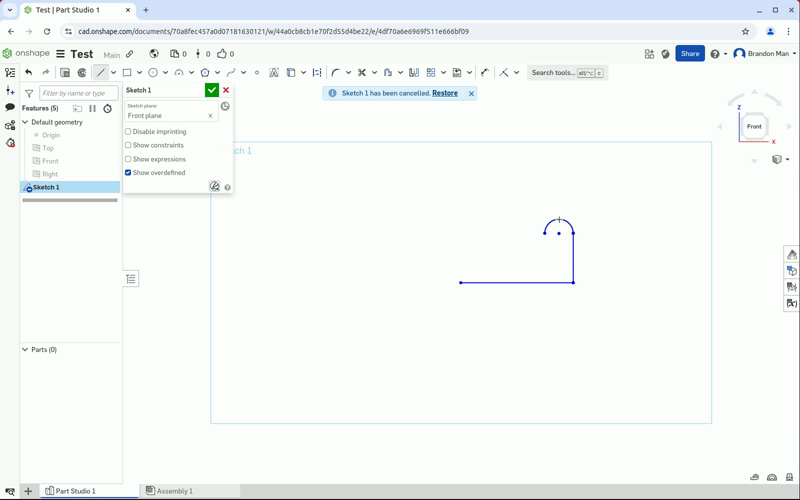
mouse_move(544, 233)
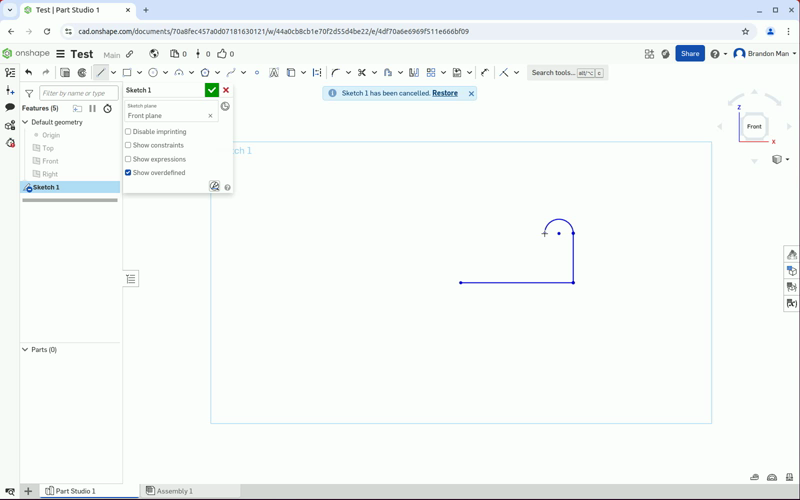
click(544, 233)
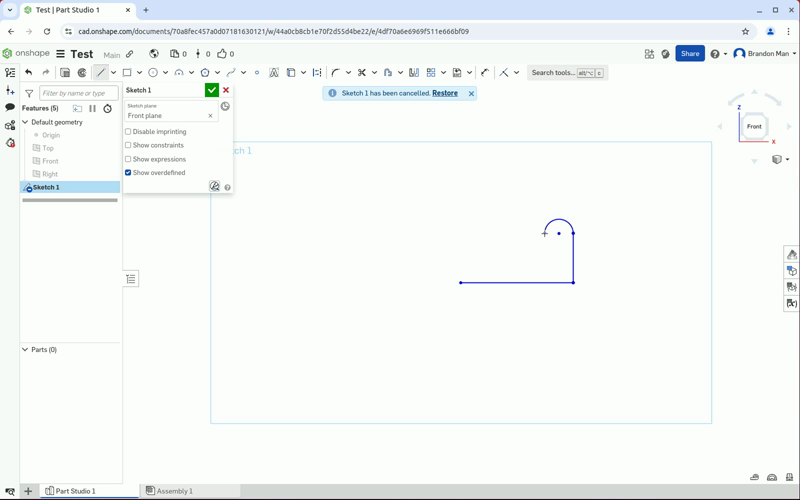
key_down(shift)
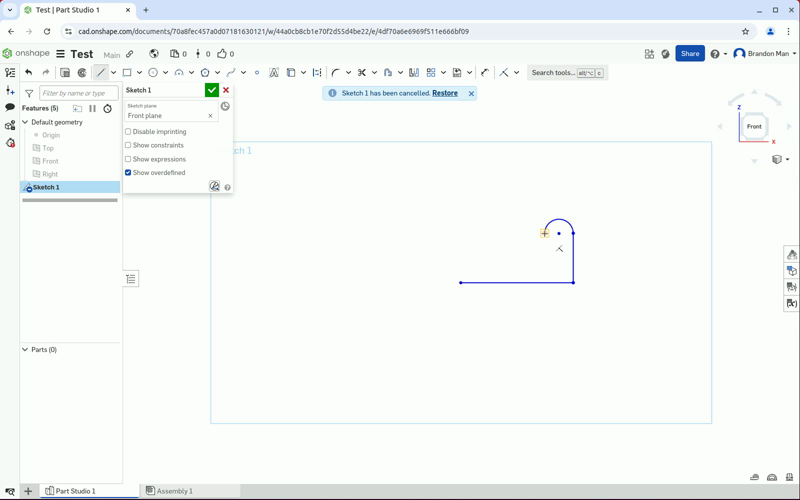
mouse_move(574, 233)
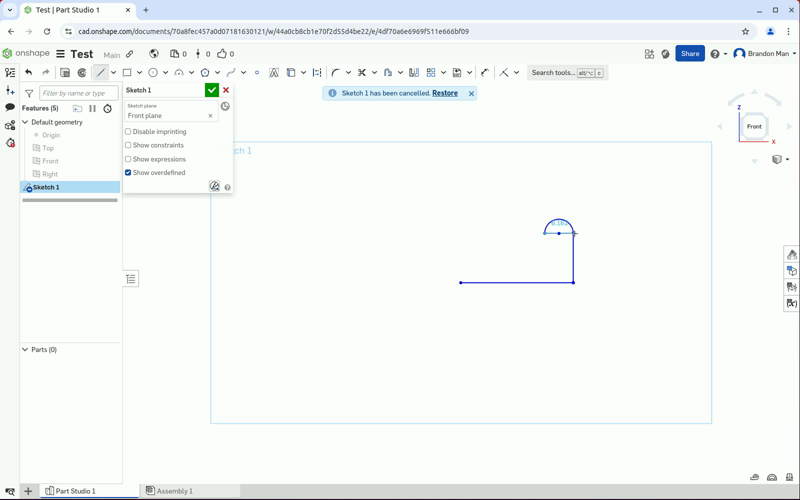
mouse_move(544, 254)
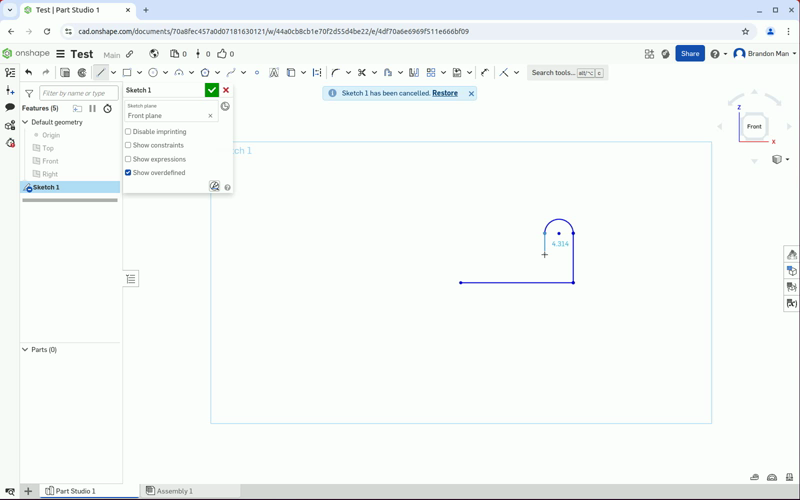
click(544, 254)
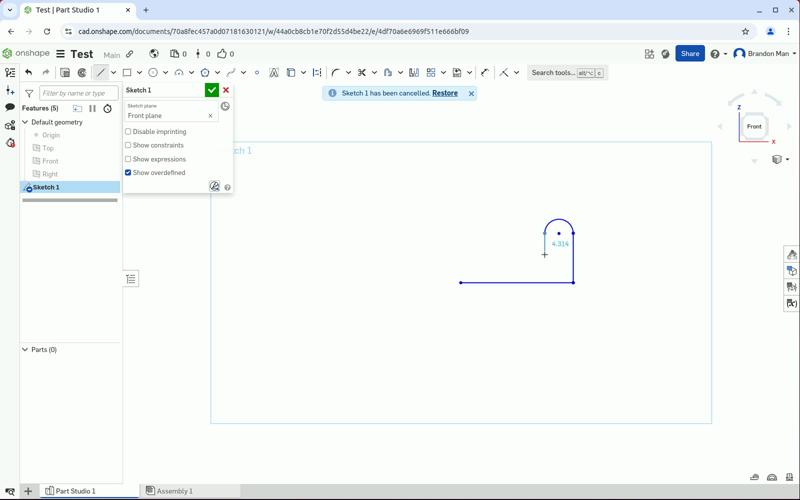
key_up(shift)
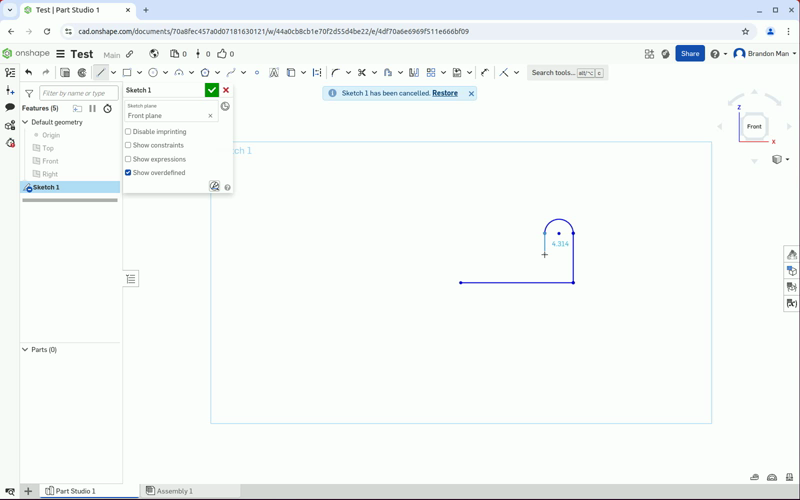
key(esc)
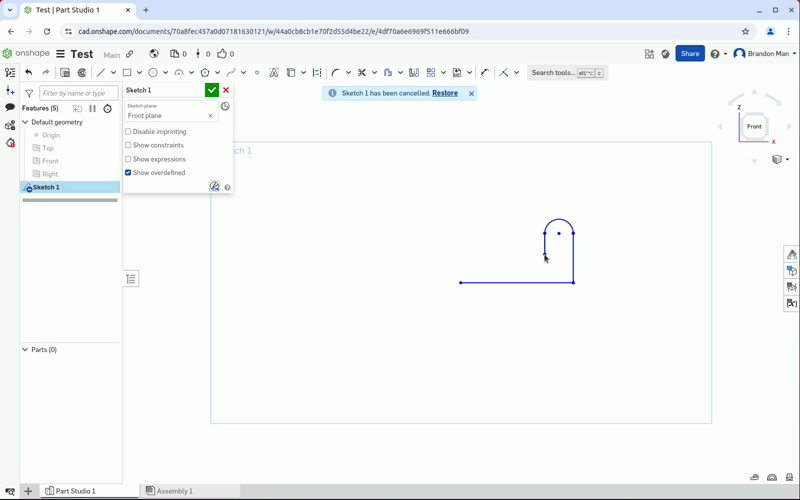
key(a)
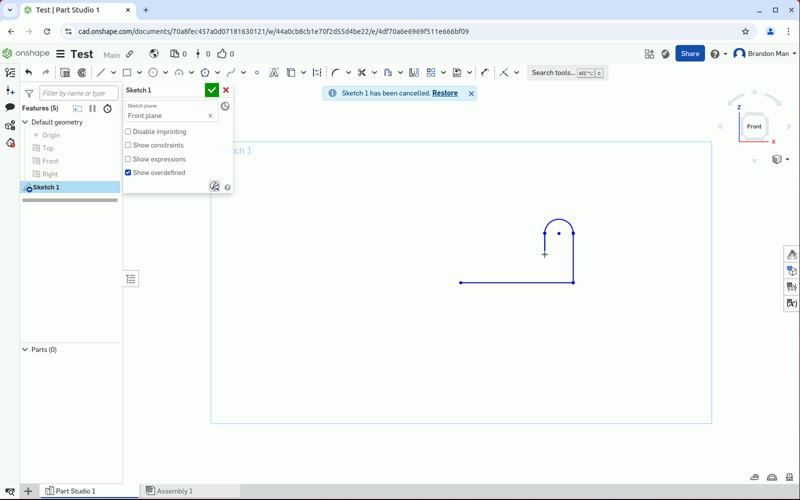
mouse_move(544, 254)
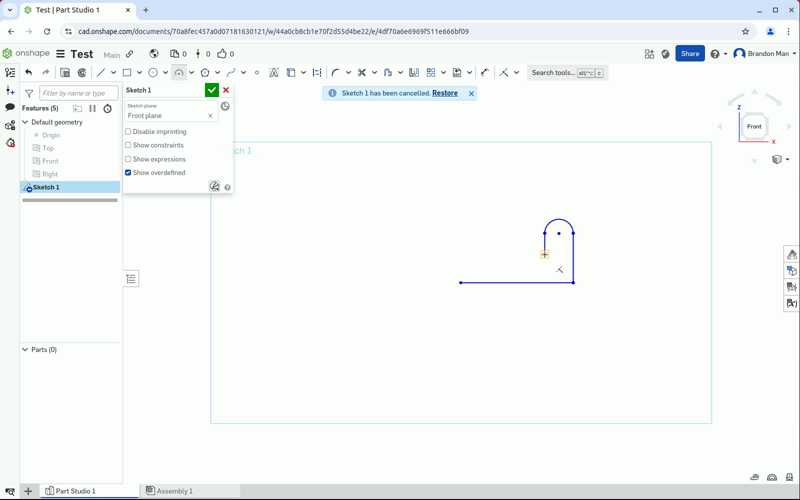
click(544, 254)
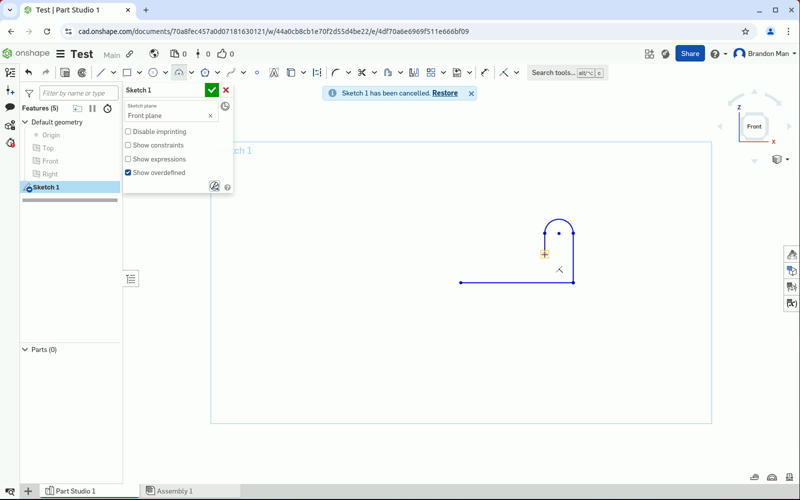
key_down(shift)
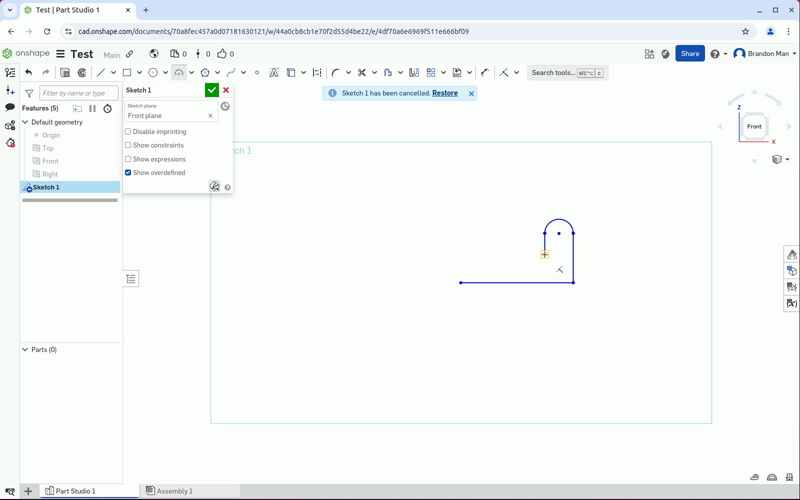
mouse_move(534, 265)
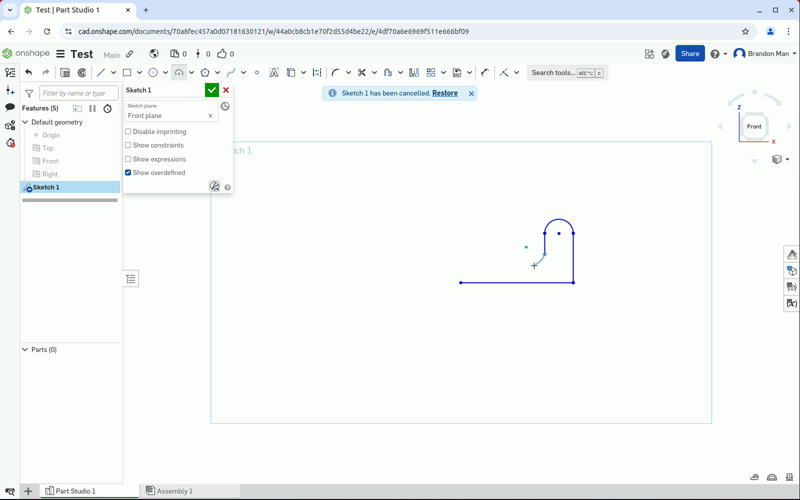
click(534, 265)
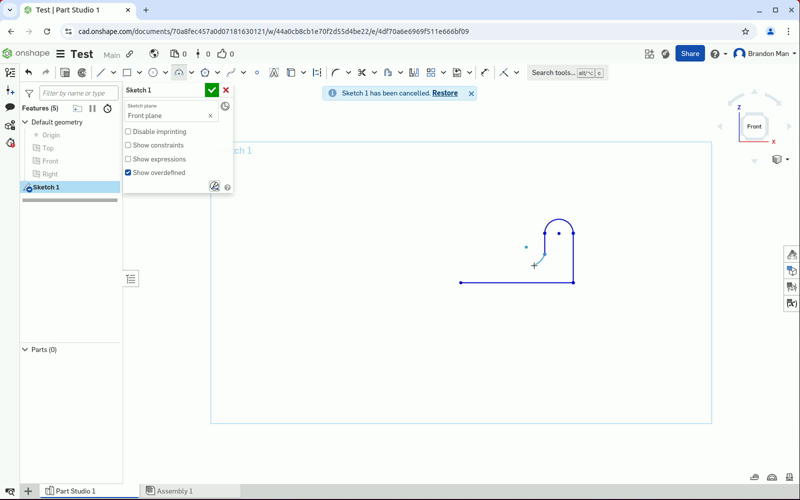
mouse_move(541, 261)
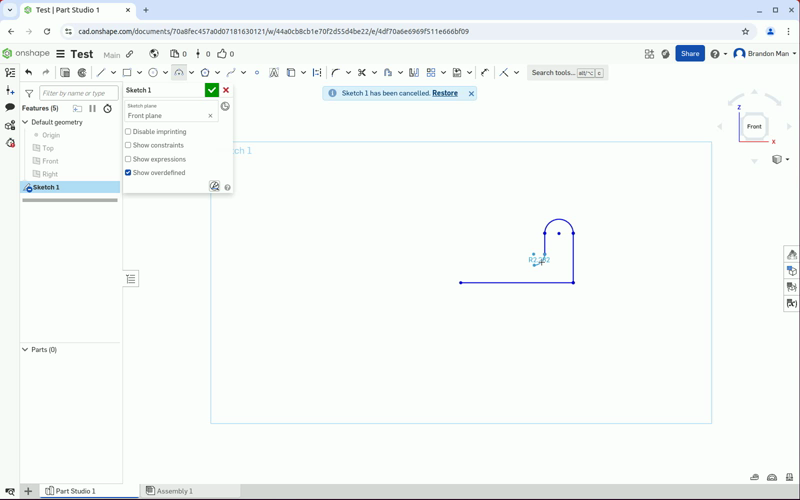
click(541, 261)
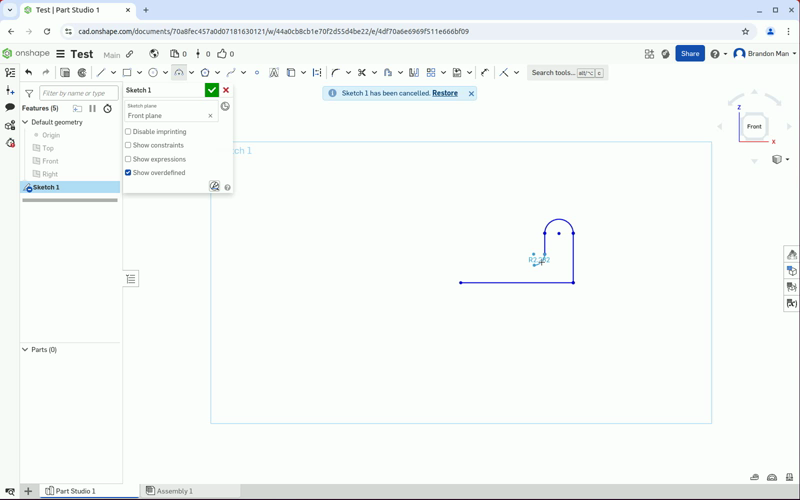
key_up(shift)
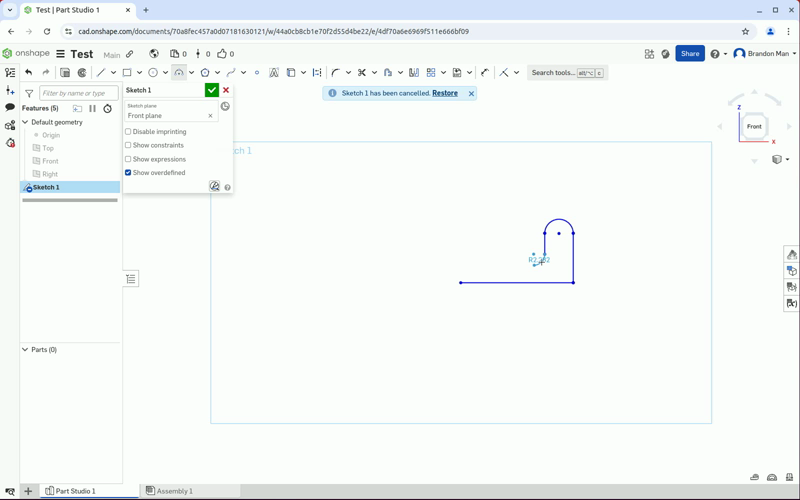
key(esc)
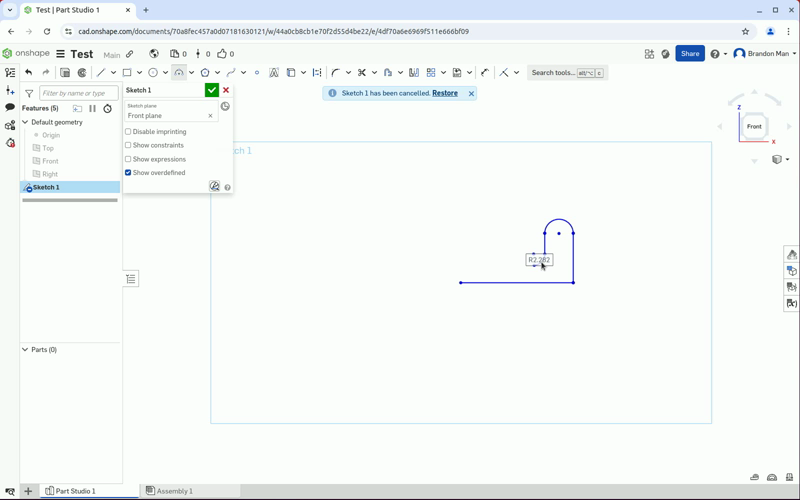
key(l)
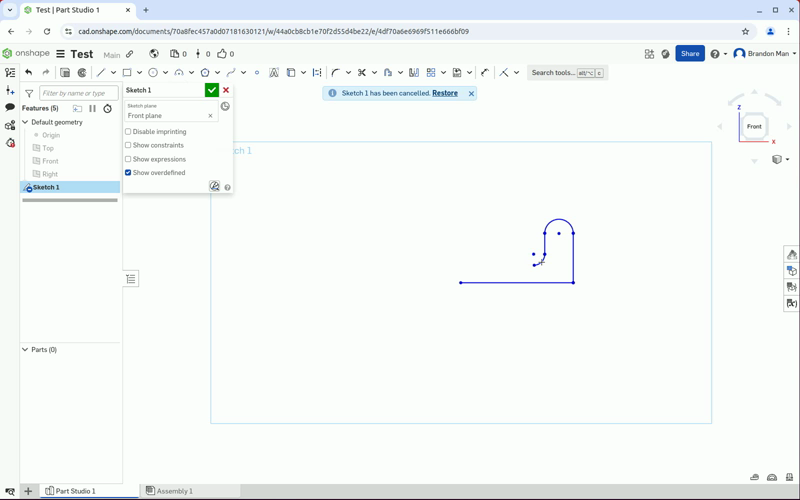
mouse_move(534, 265)
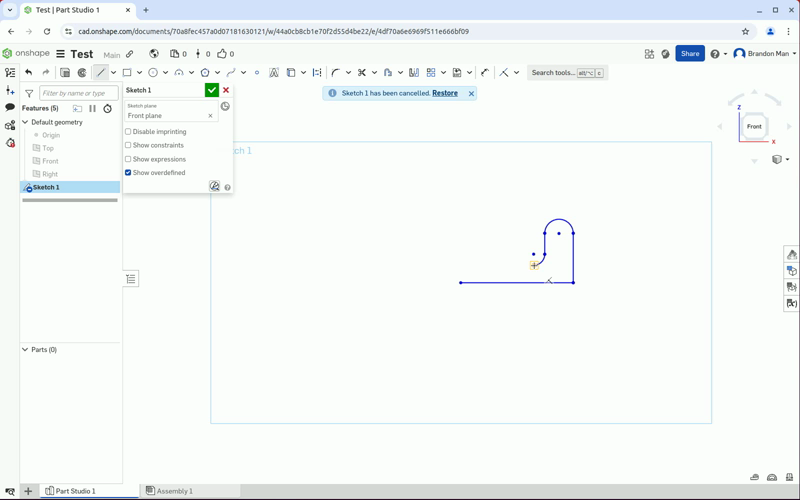
click(534, 265)
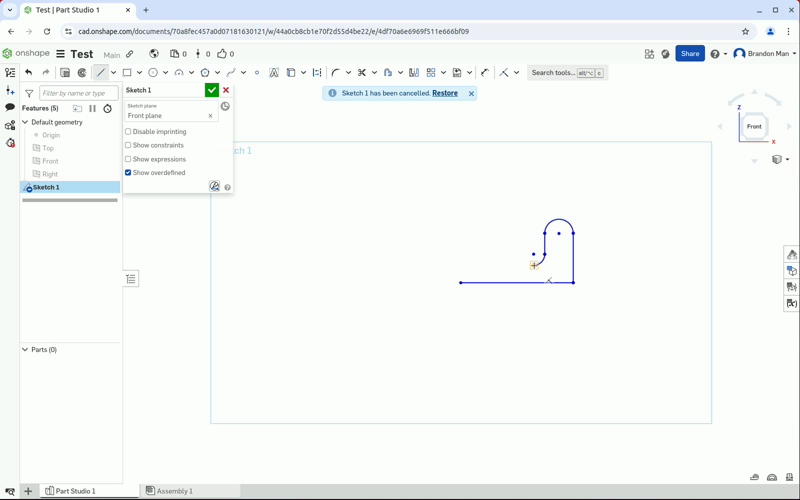
key_down(shift)
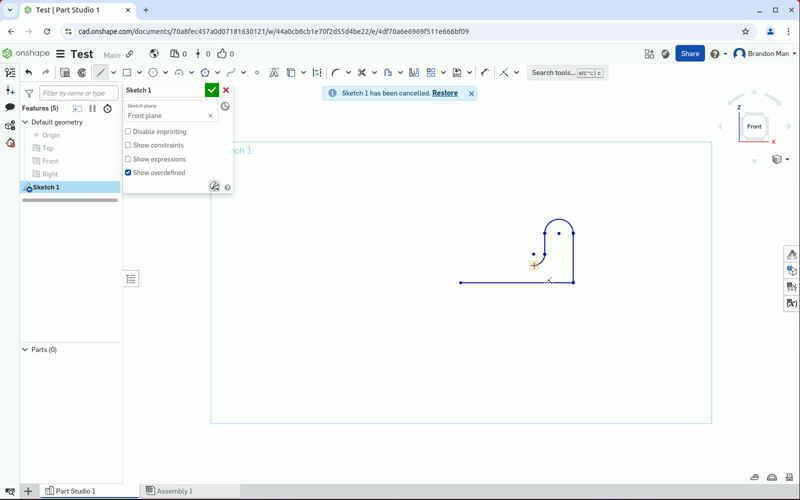
mouse_move(564, 265)
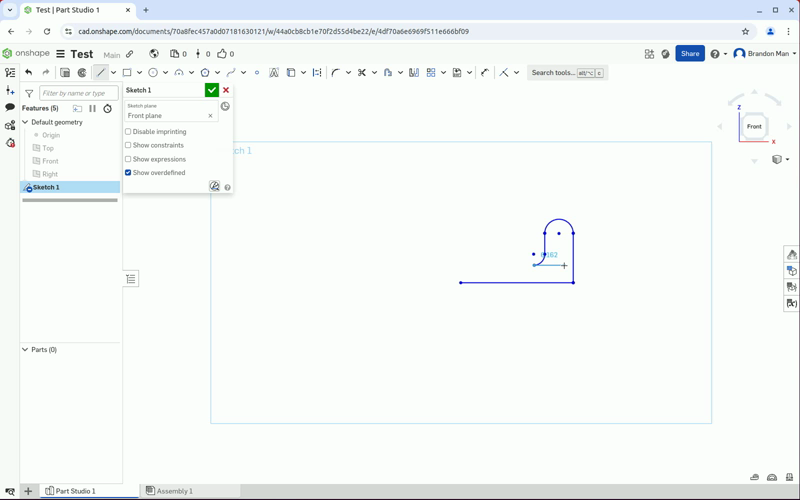
mouse_move(499, 265)
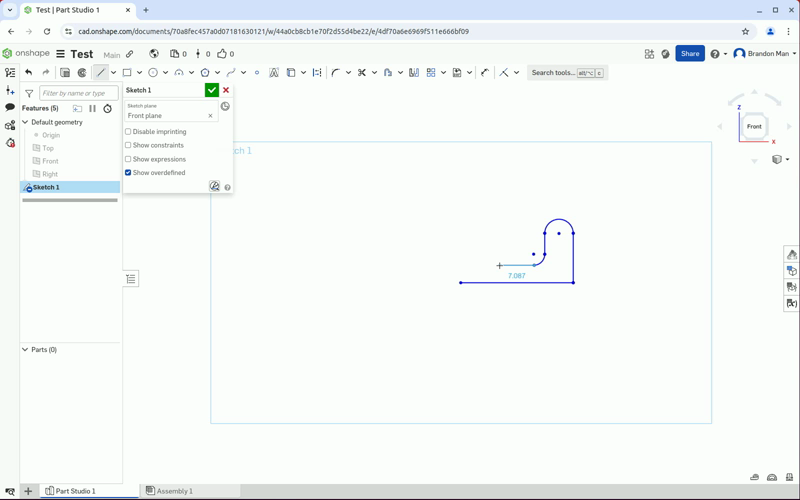
click(499, 265)
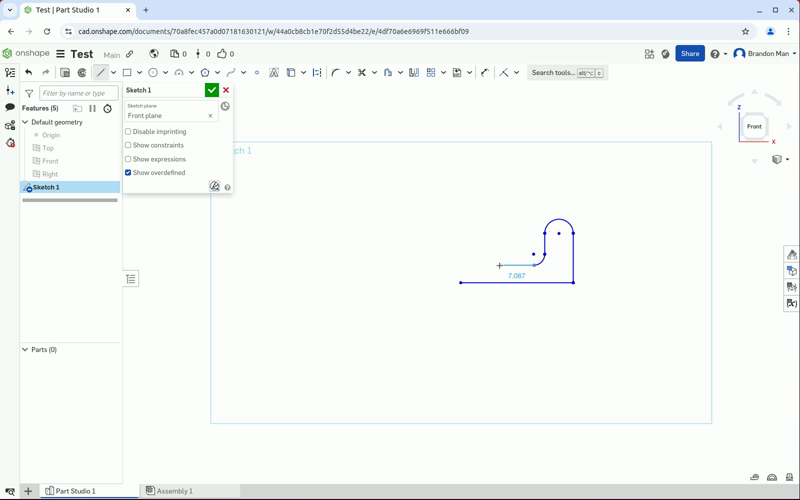
key_up(shift)
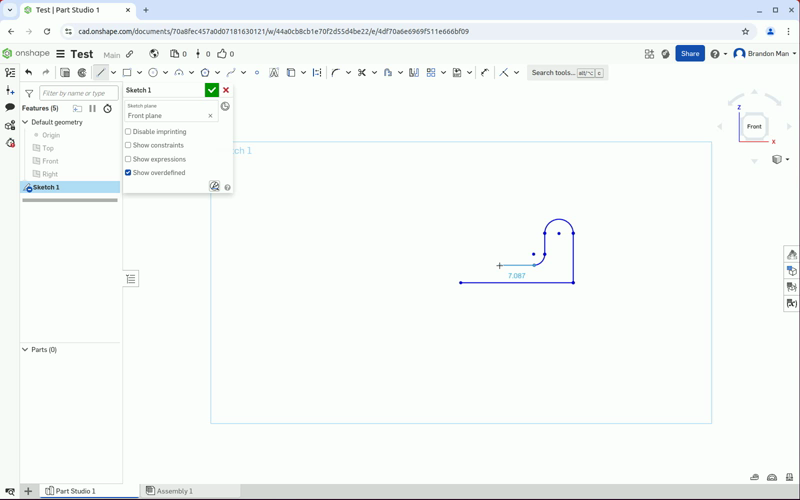
key(esc)
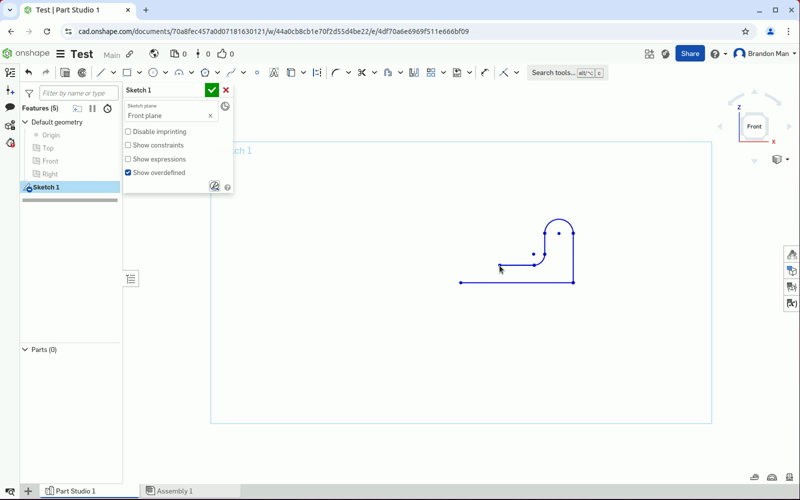
key(a)
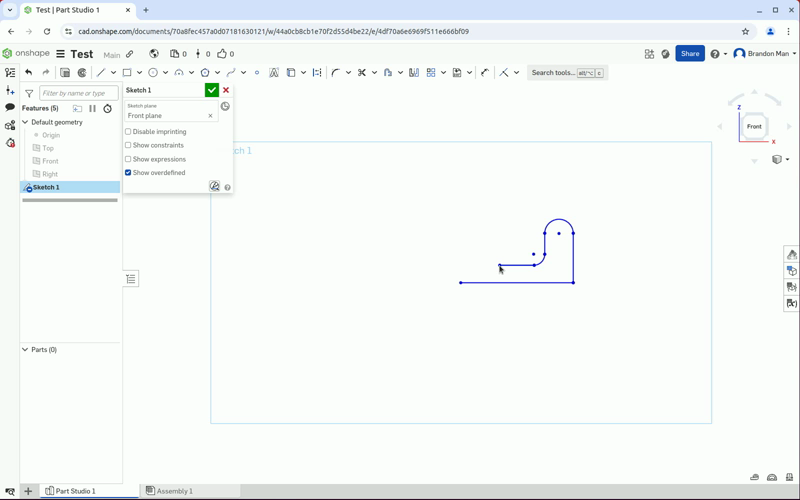
mouse_move(499, 265)
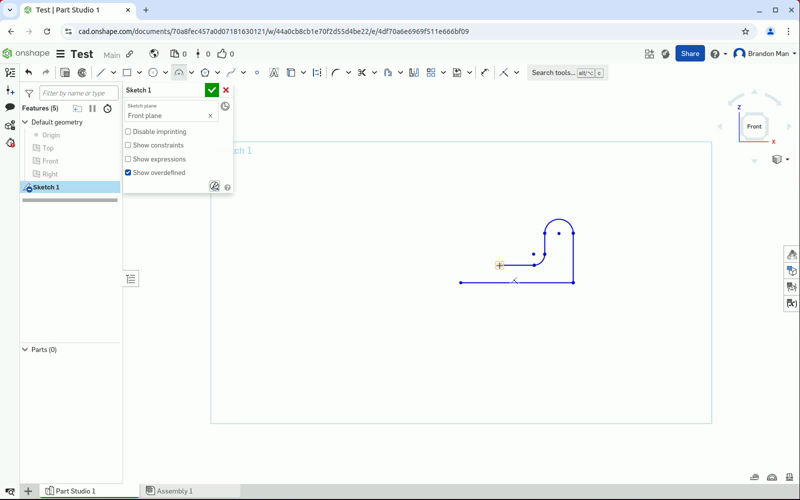
click(499, 265)
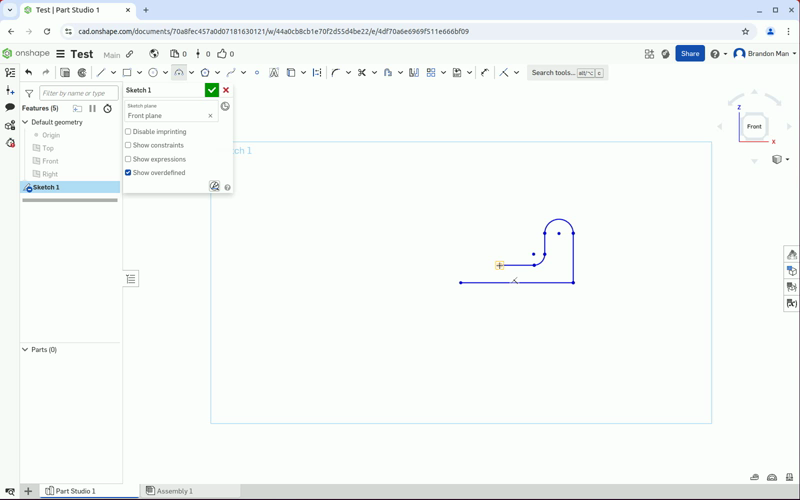
key_down(shift)
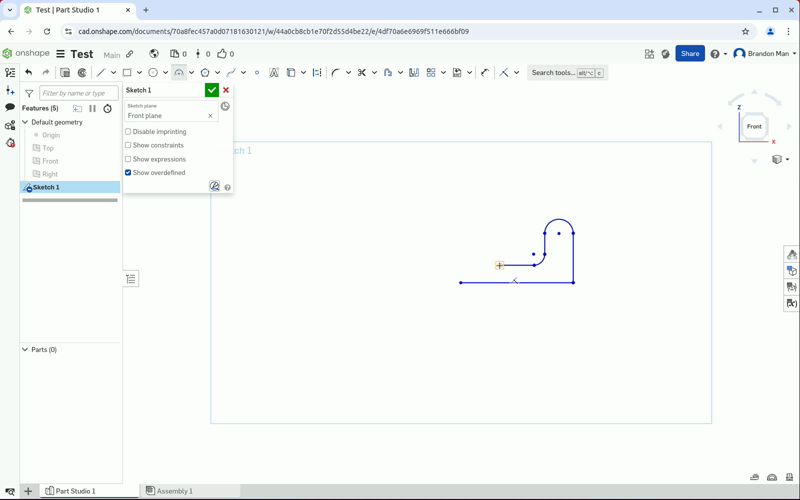
mouse_move(489, 254)
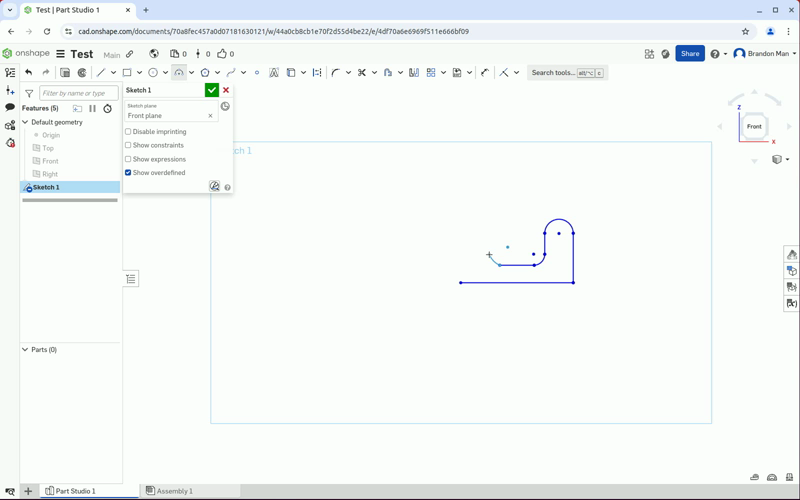
click(489, 254)
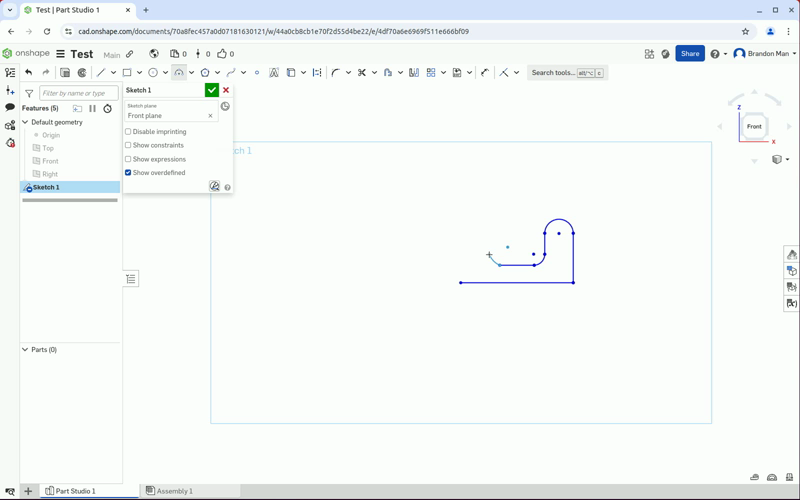
mouse_move(492, 261)
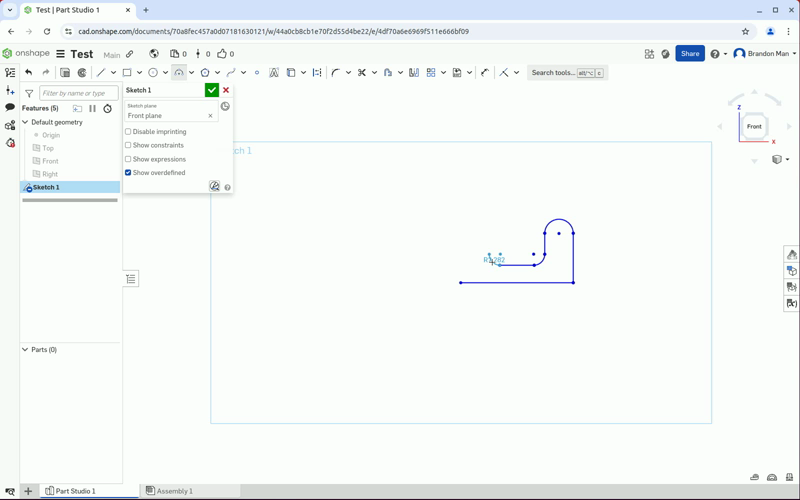
click(492, 261)
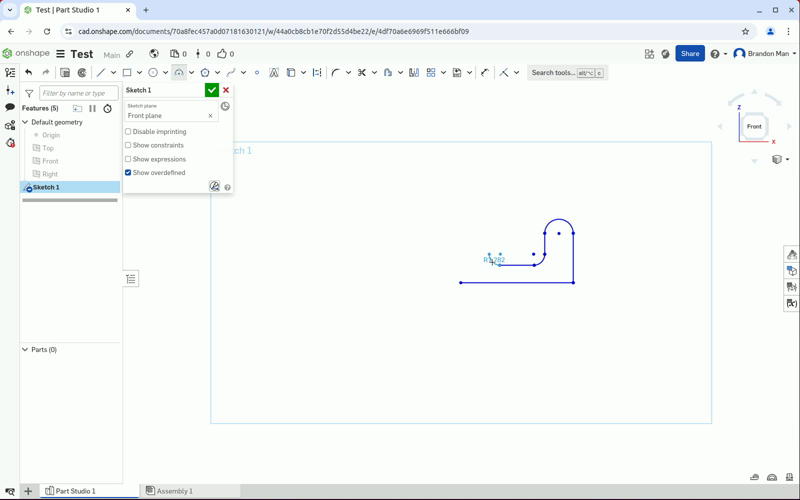
key_up(shift)
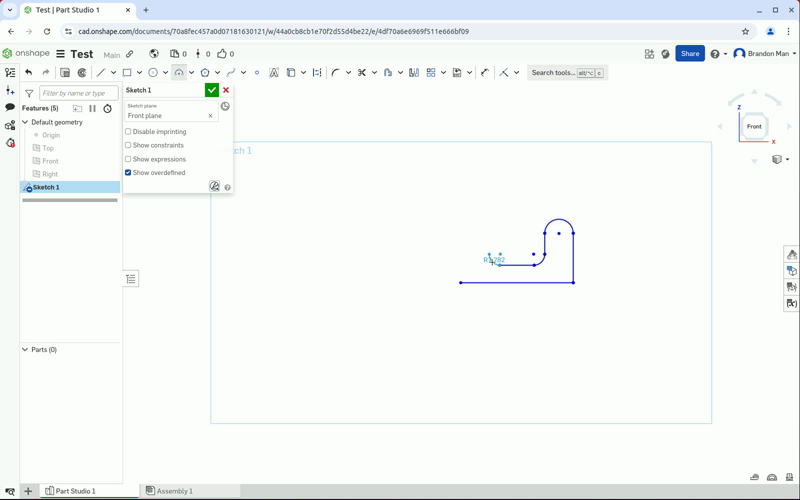
key(esc)
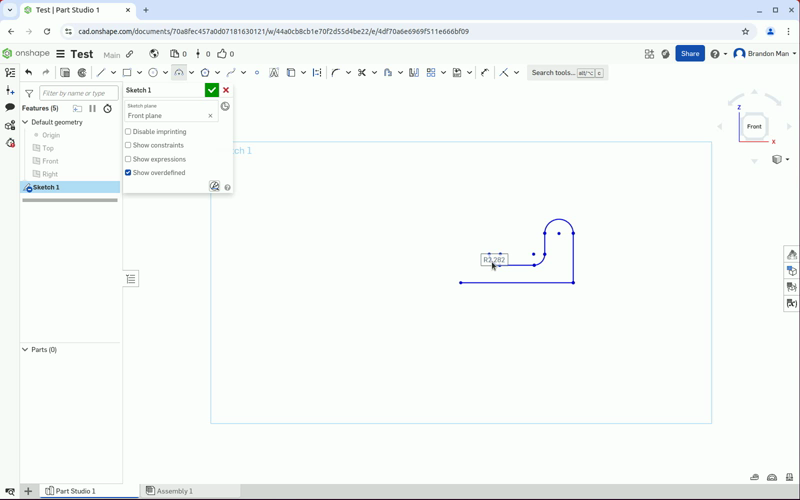
key(l)
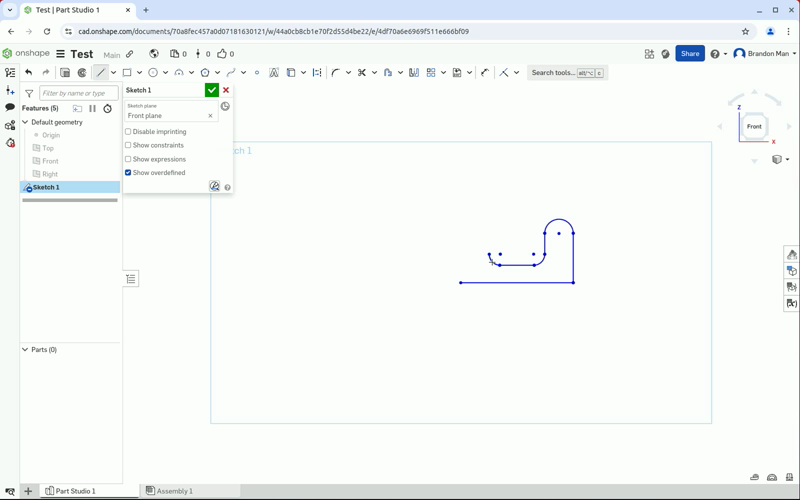
mouse_move(489, 254)
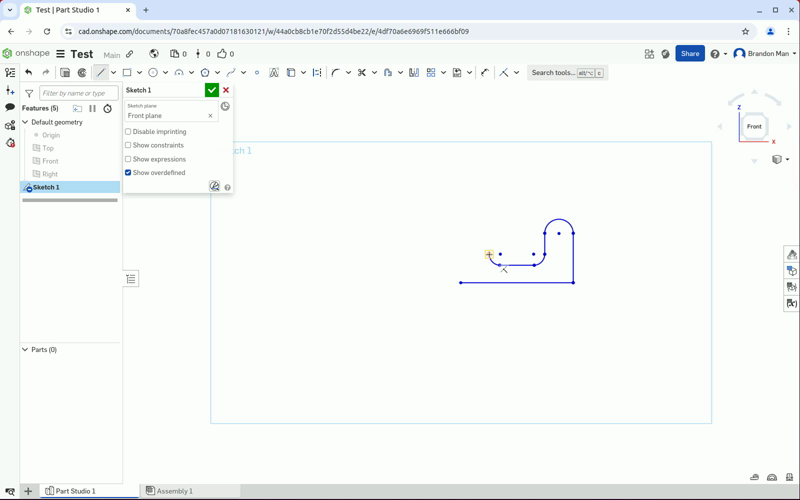
click(489, 254)
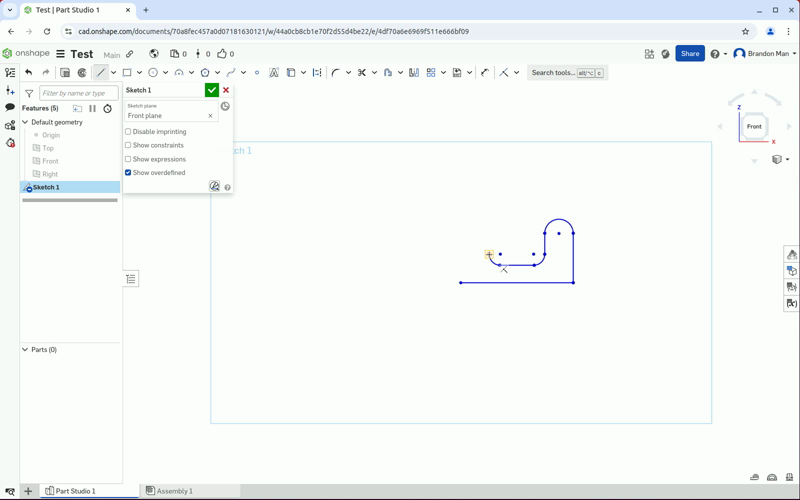
key_down(shift)
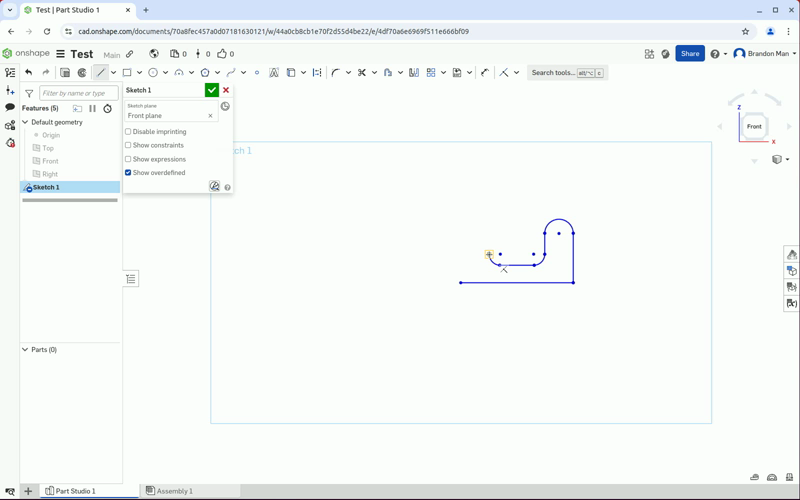
mouse_move(519, 254)
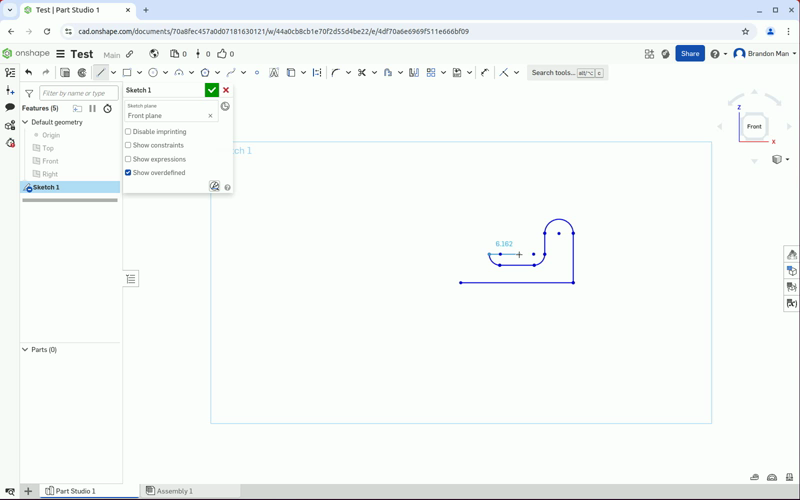
mouse_move(489, 233)
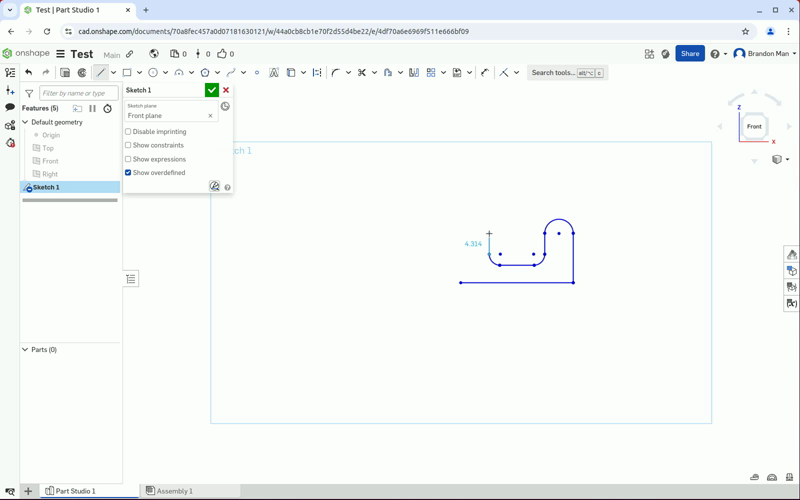
click(489, 233)
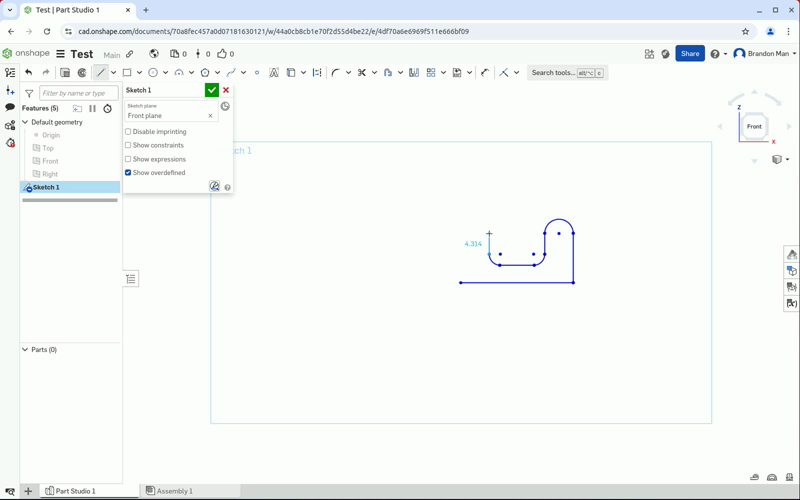
key_up(shift)
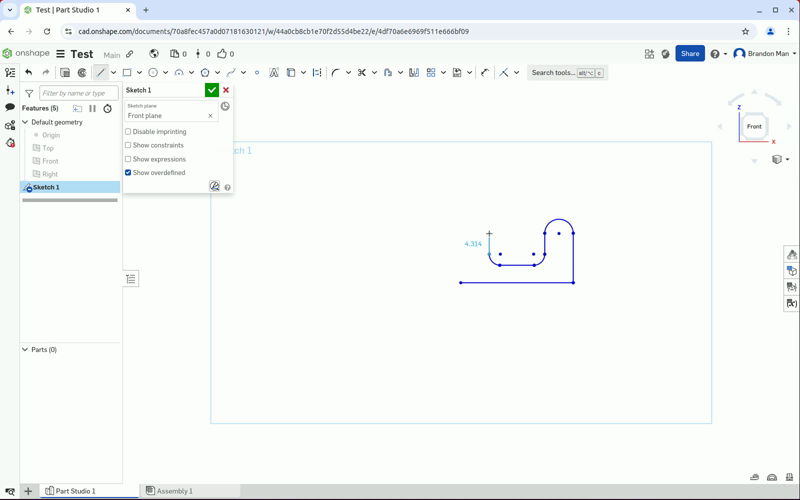
key(esc)
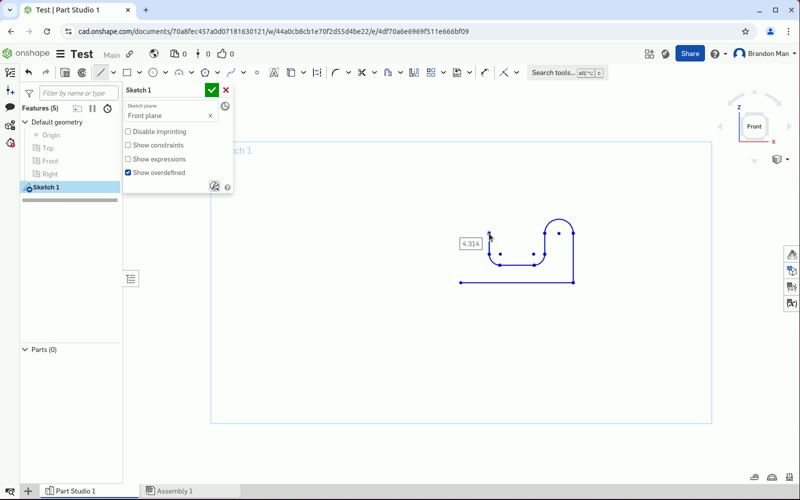
key(a)
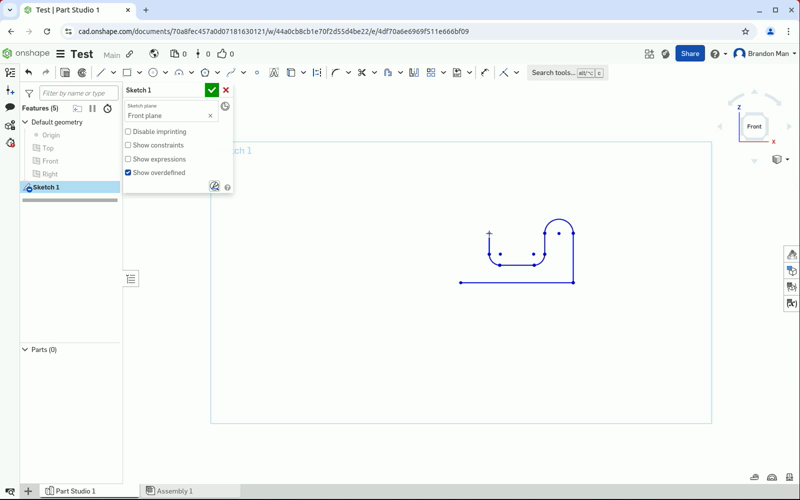
mouse_move(489, 233)
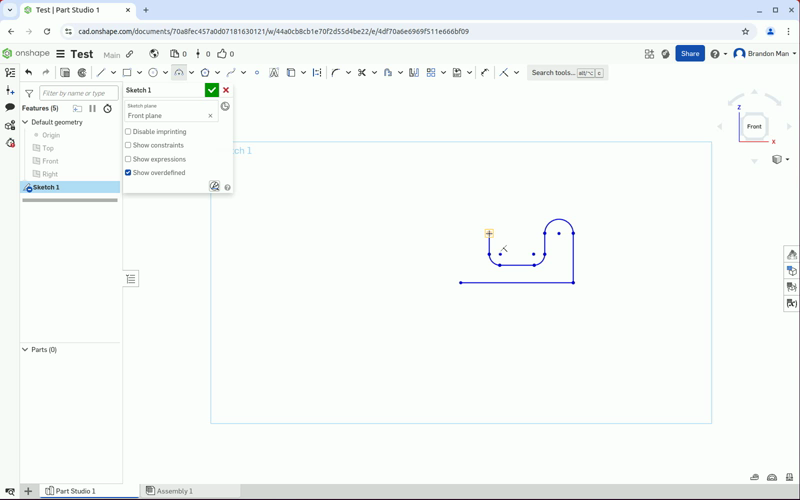
click(489, 233)
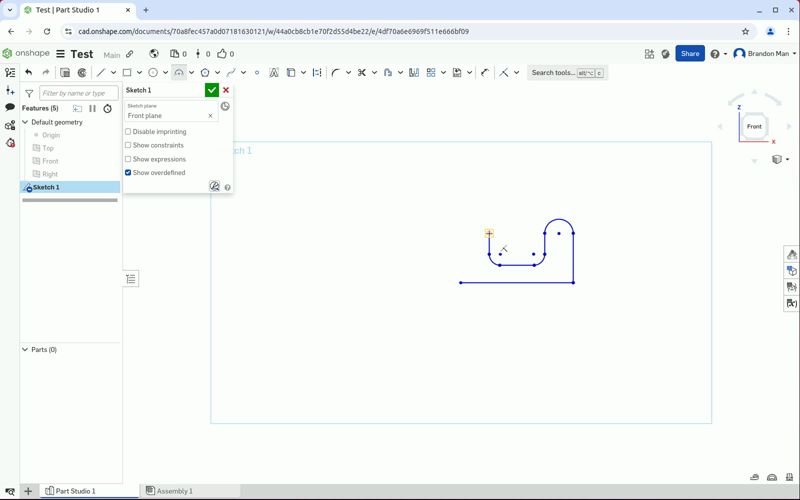
key_down(shift)
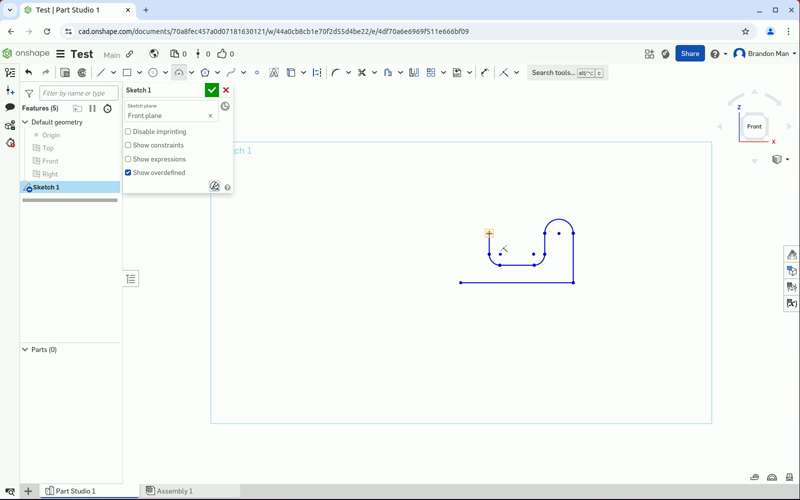
mouse_move(460, 233)
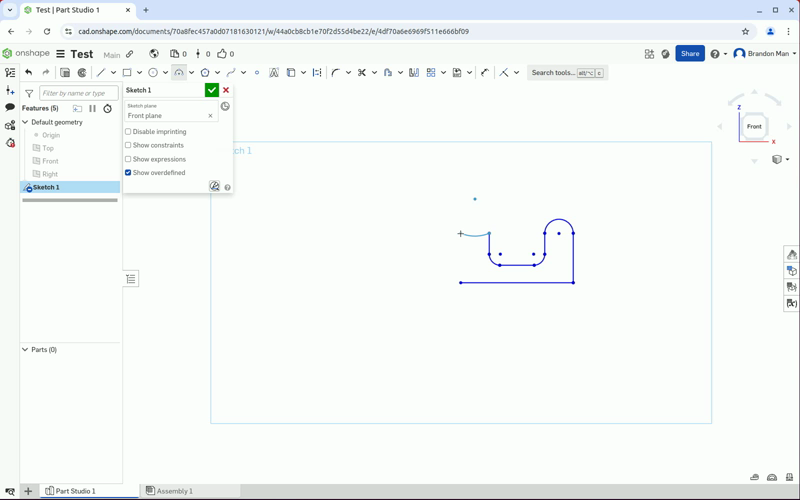
click(460, 233)
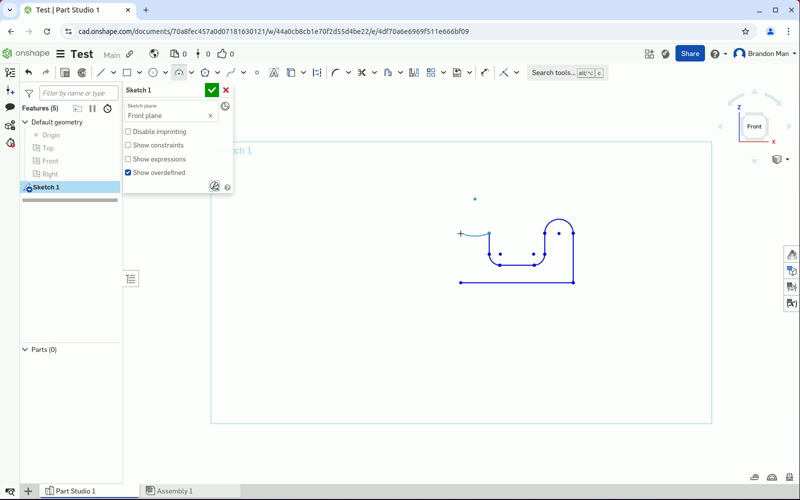
mouse_move(474, 219)
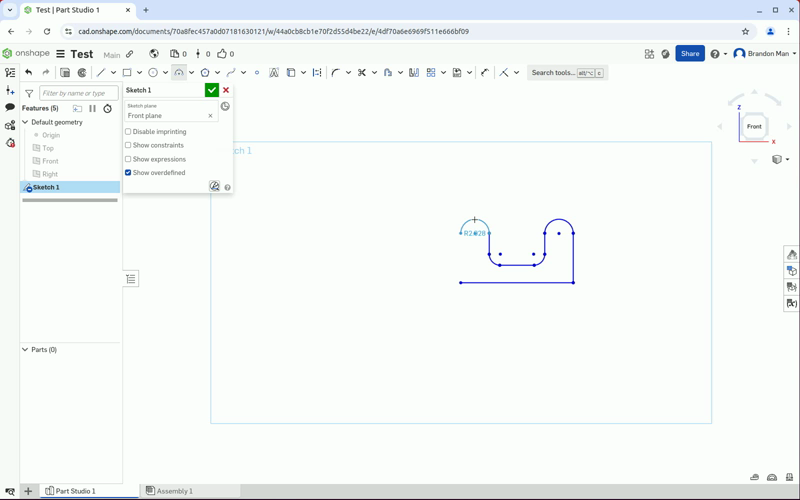
click(474, 219)
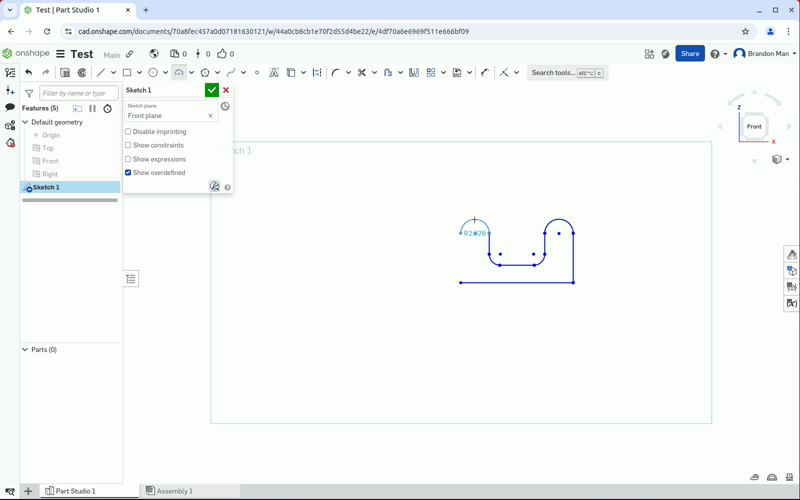
key_up(shift)
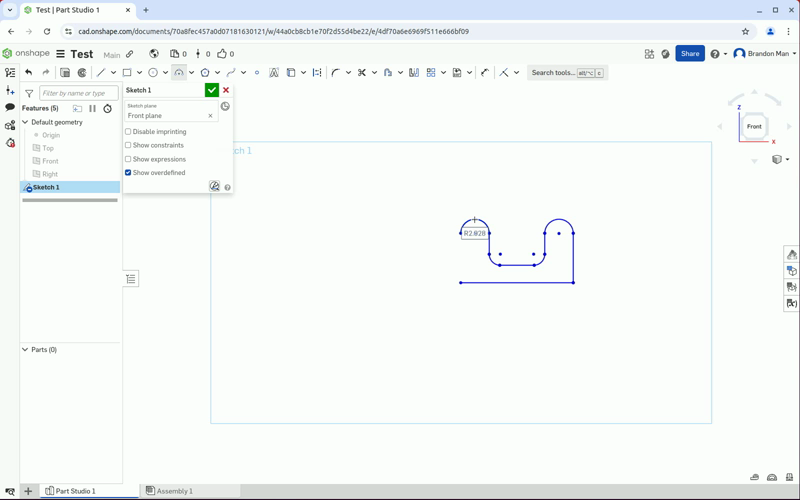
key(esc)
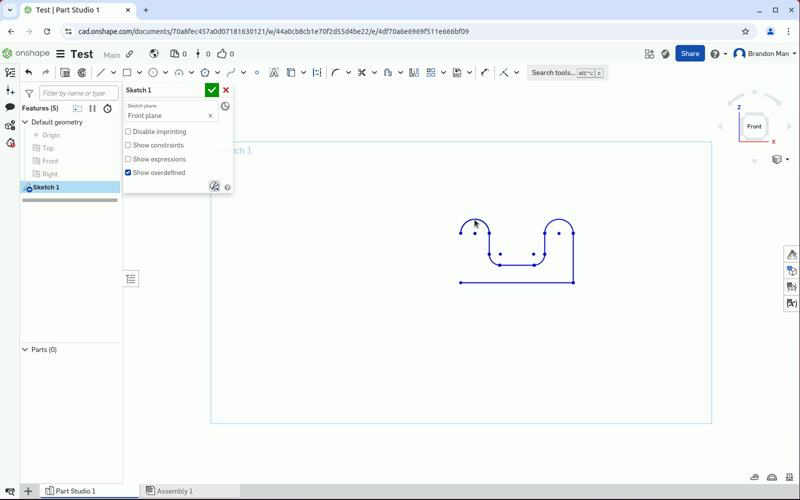
key(l)
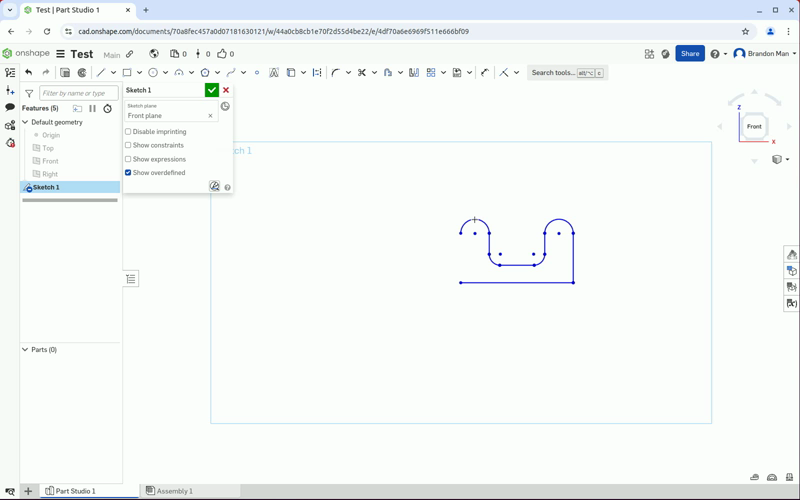
mouse_move(460, 233)
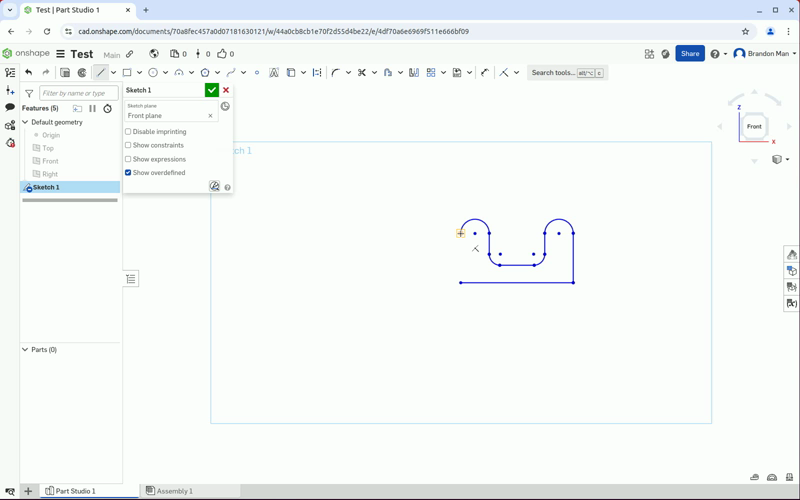
click(460, 233)
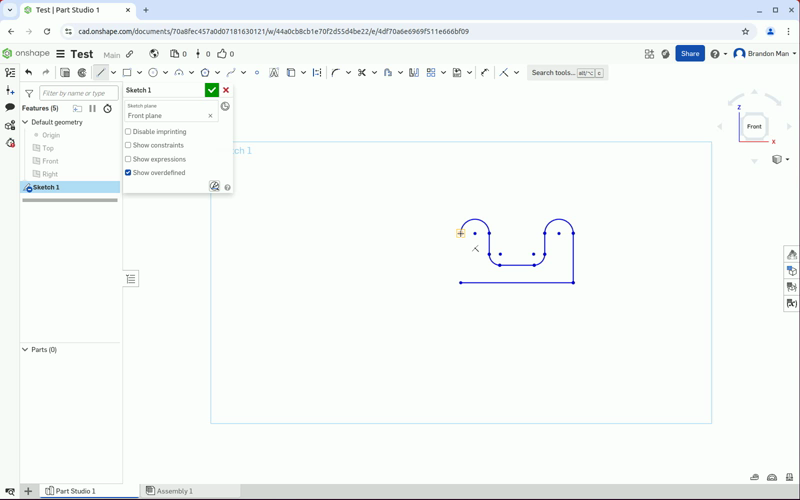
mouse_move(490, 233)
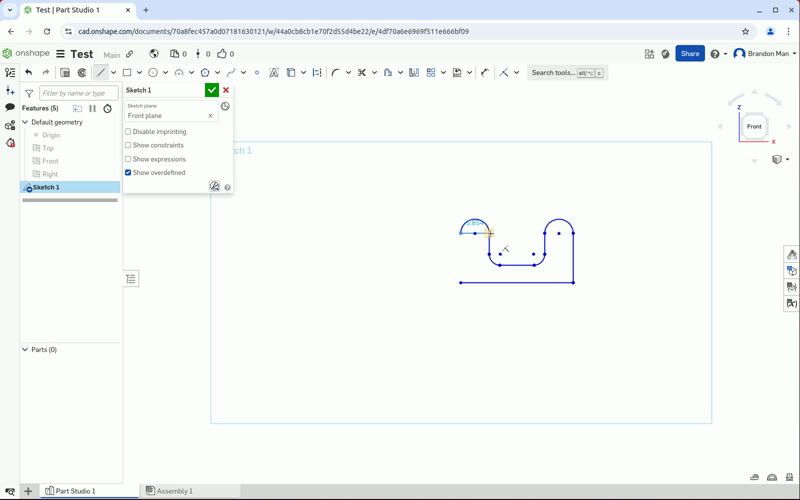
key_down(shift)
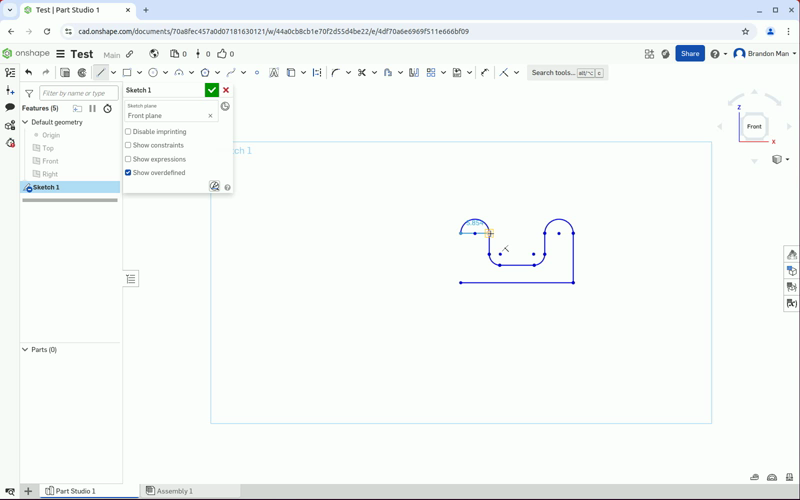
mouse_move(460, 282)
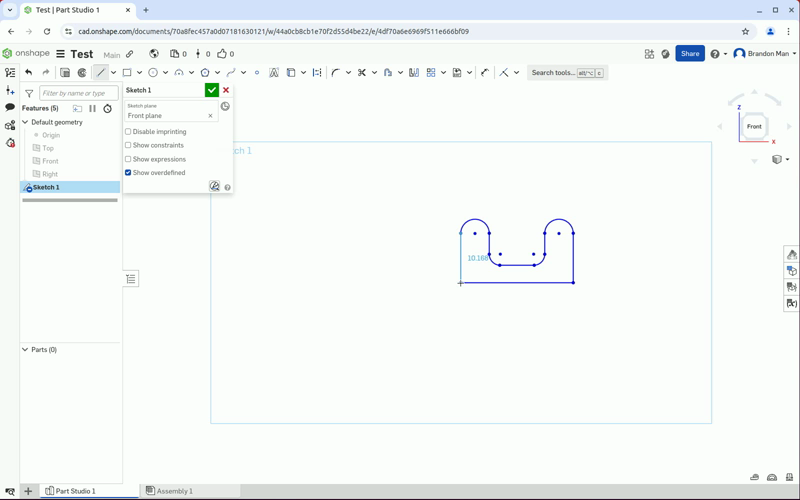
key_up(shift)
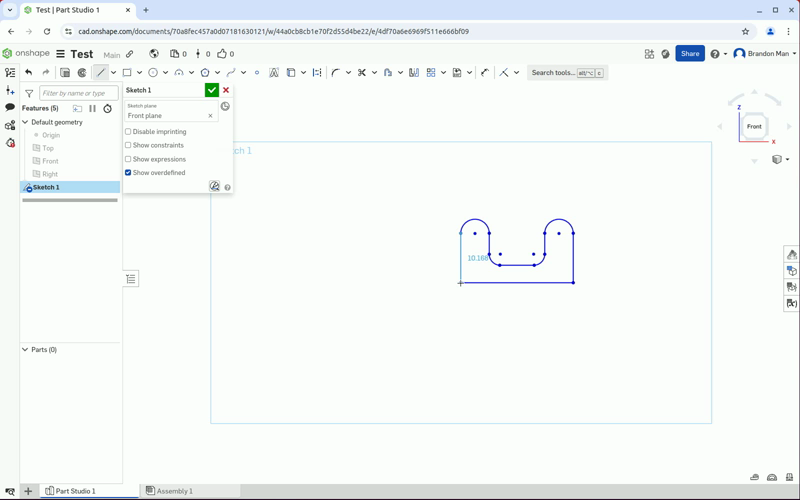
click(460, 282)
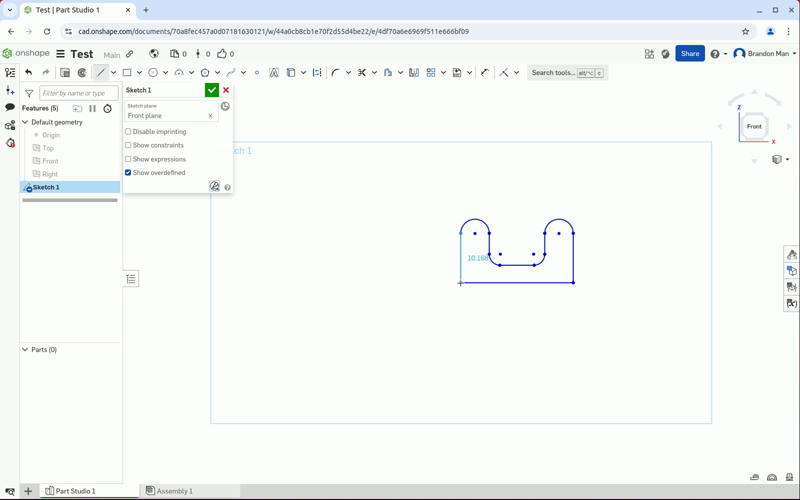
key(esc)
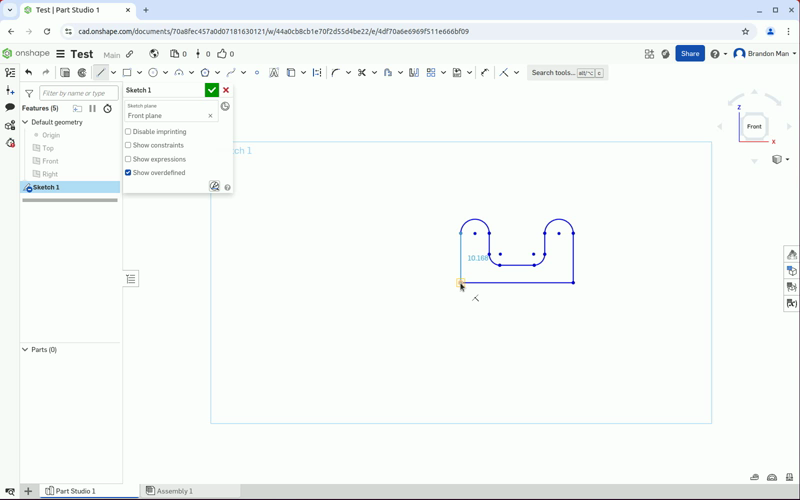
key(c)
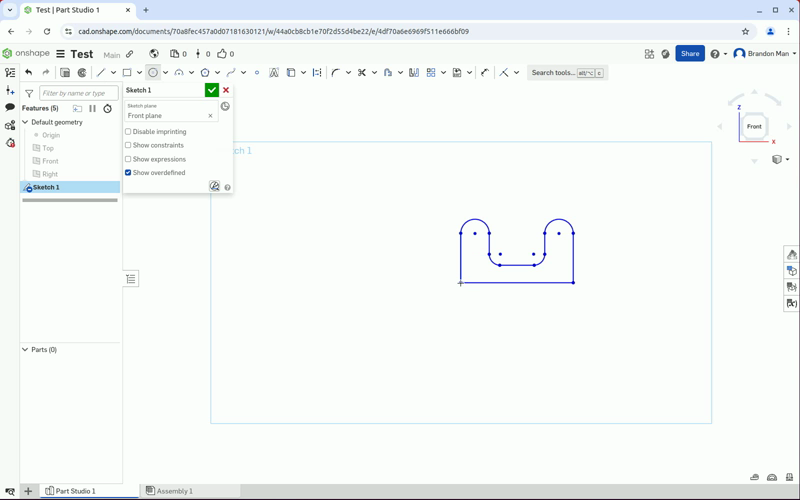
key_down(shift)
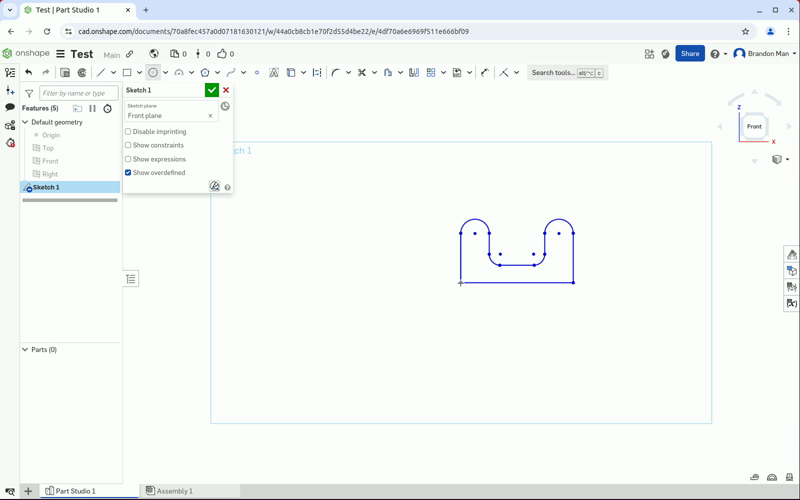
mouse_move(474, 233)
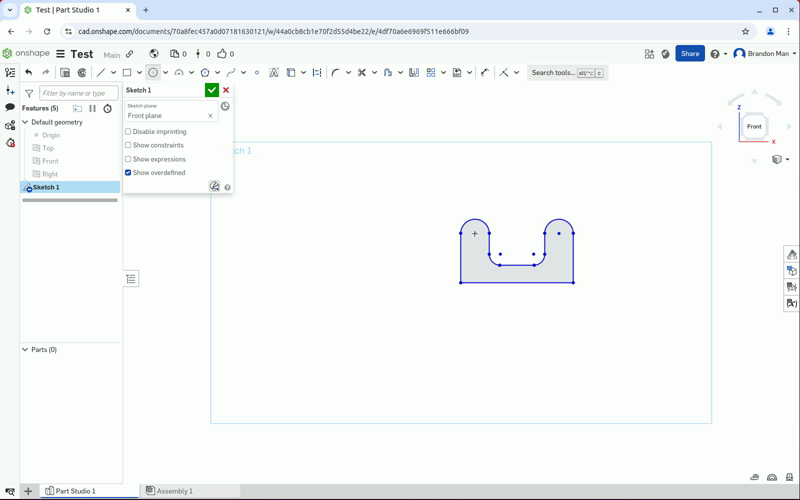
click(474, 233)
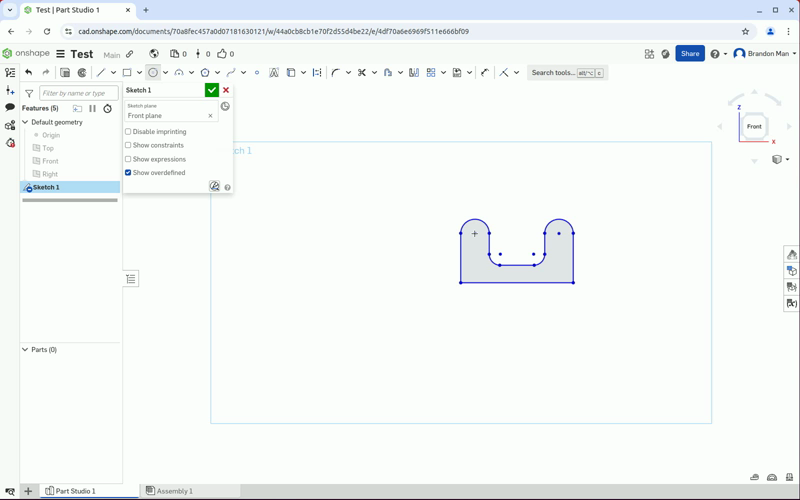
key_up(shift)
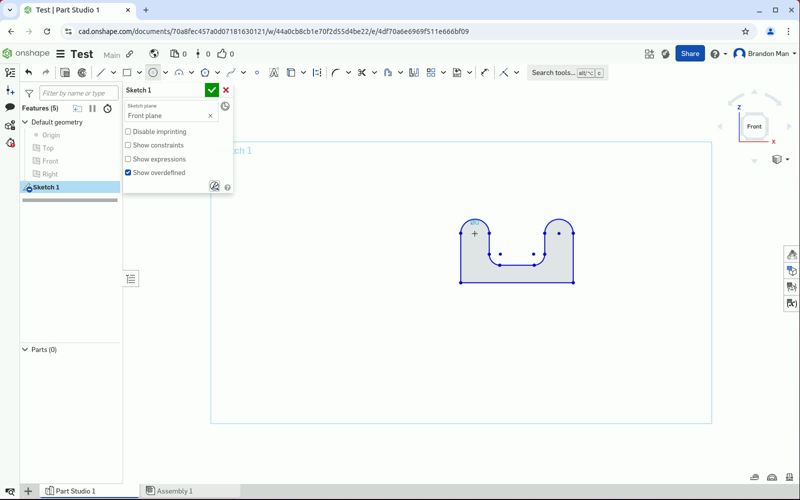
mouse_move(482, 233)
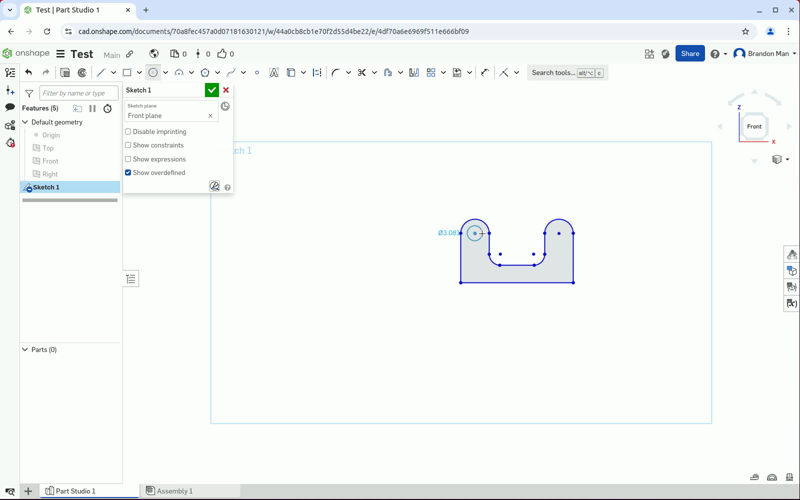
click(482, 233)
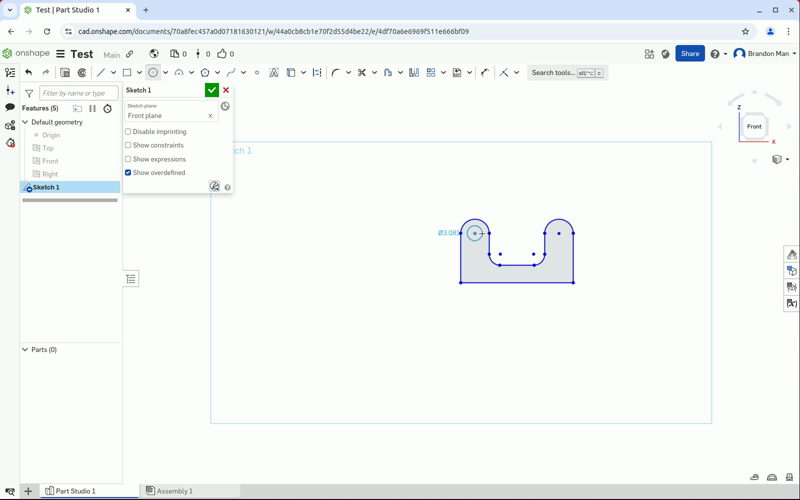
key(esc)
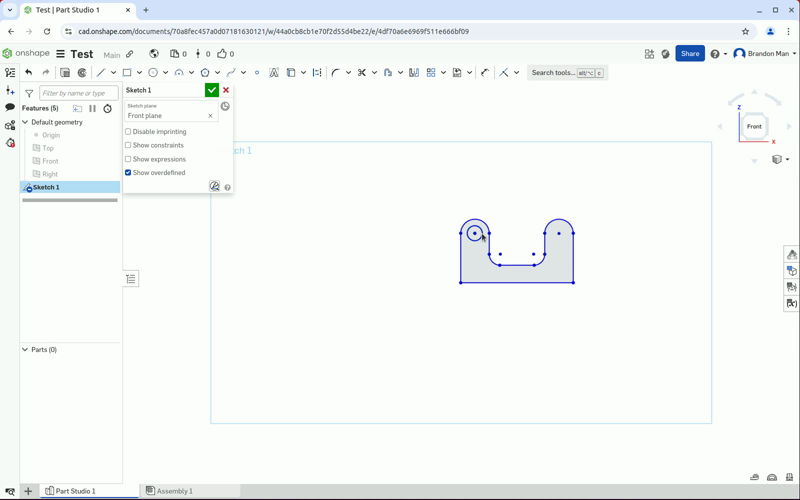
key(c)
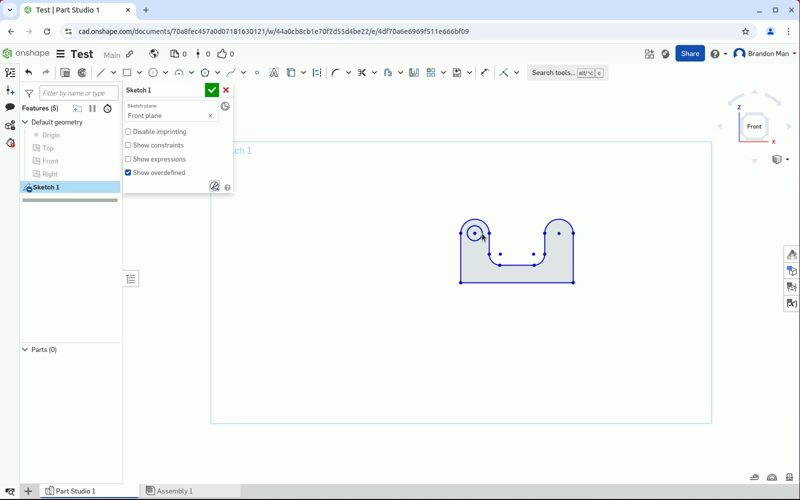
key_down(shift)
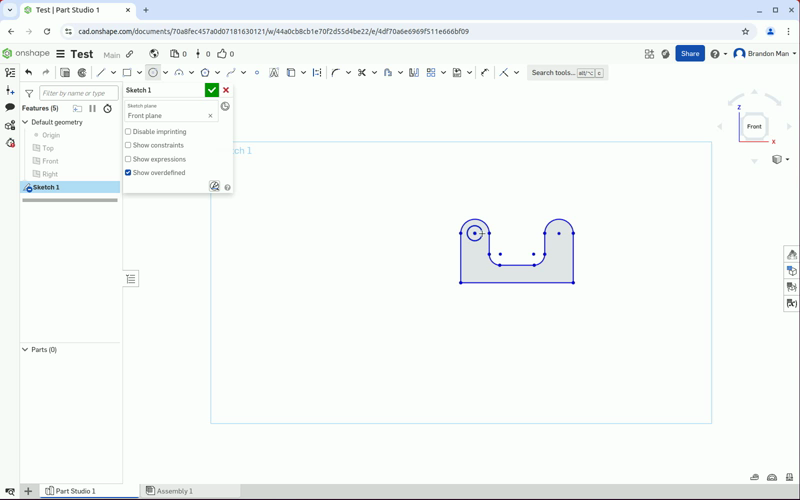
mouse_move(559, 233)
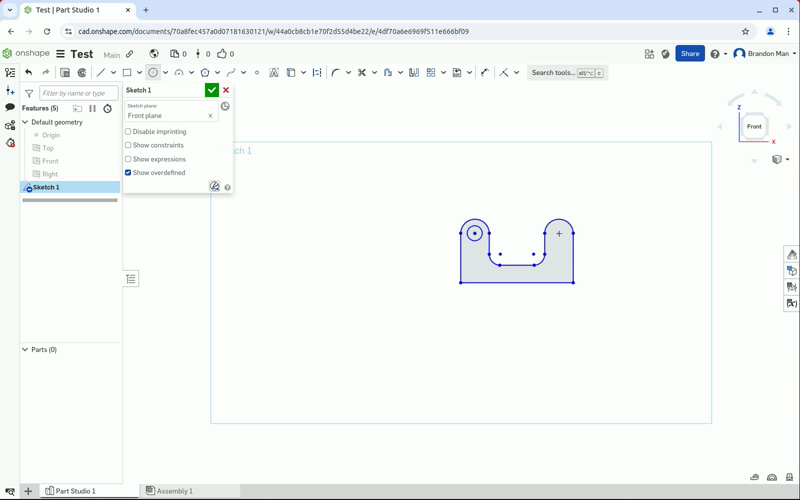
click(559, 233)
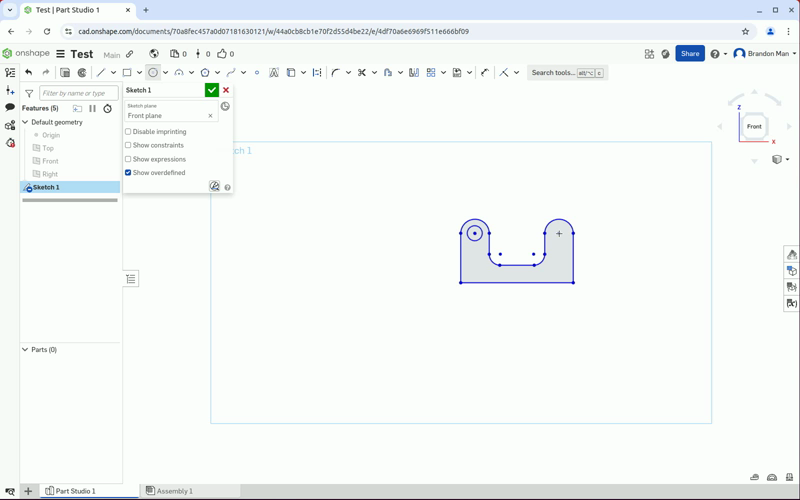
key_up(shift)
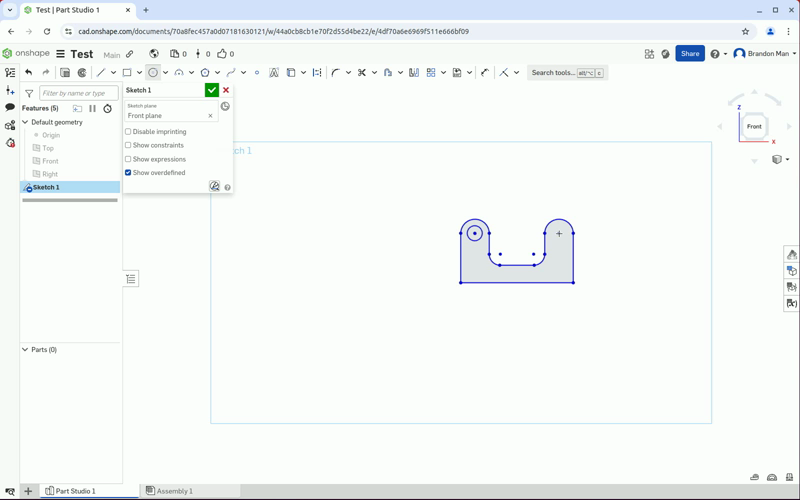
mouse_move(566, 233)
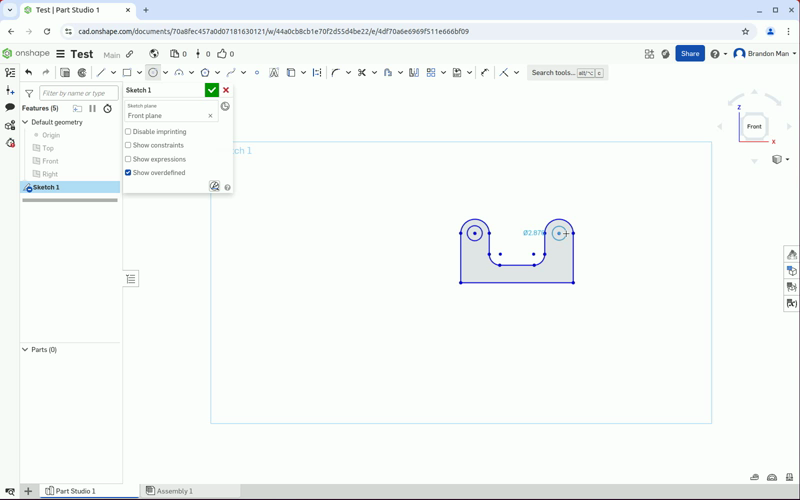
click(566, 233)
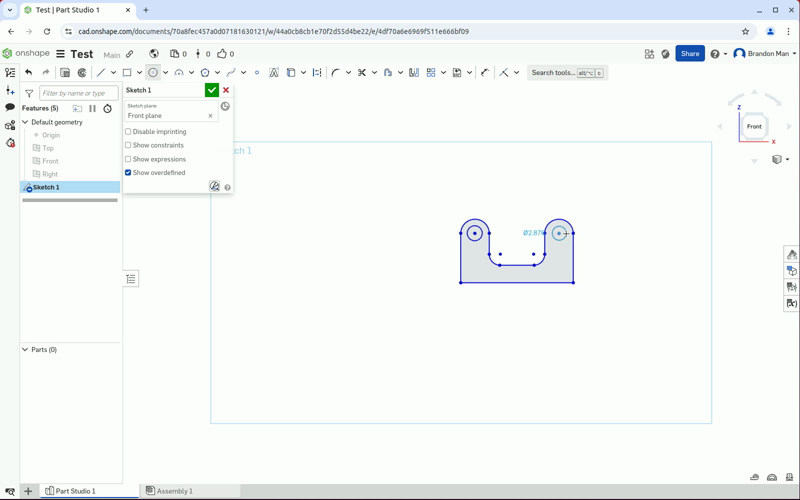
key(esc)
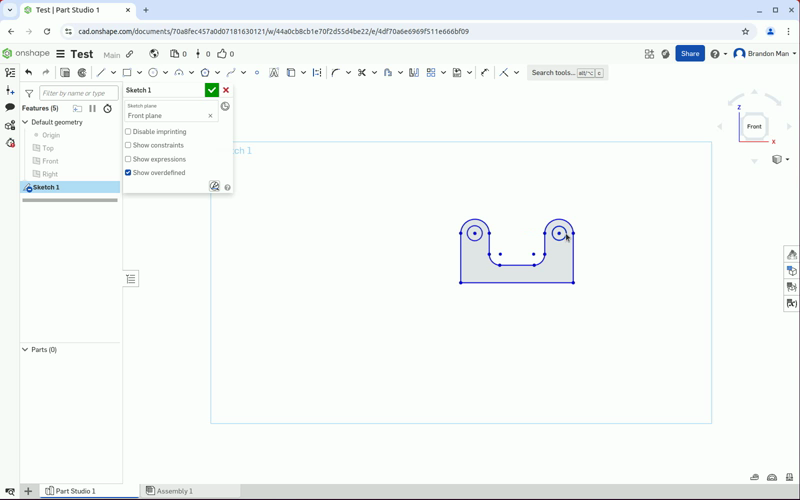
mouse_move(480, 248)
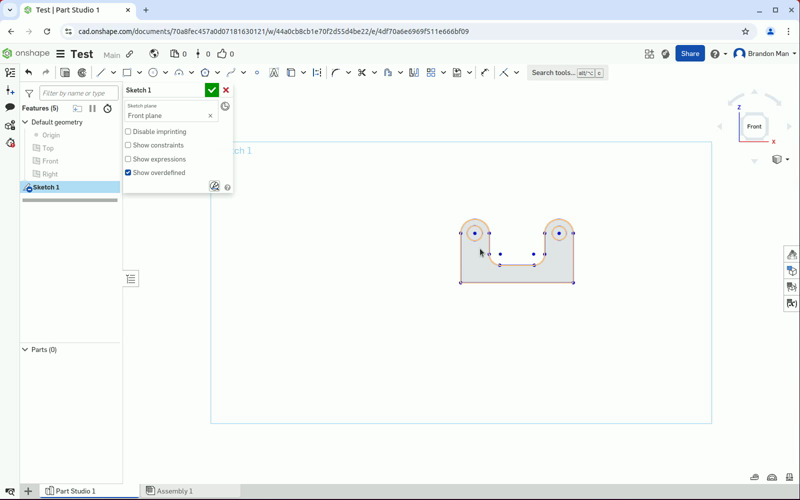
click(480, 248)
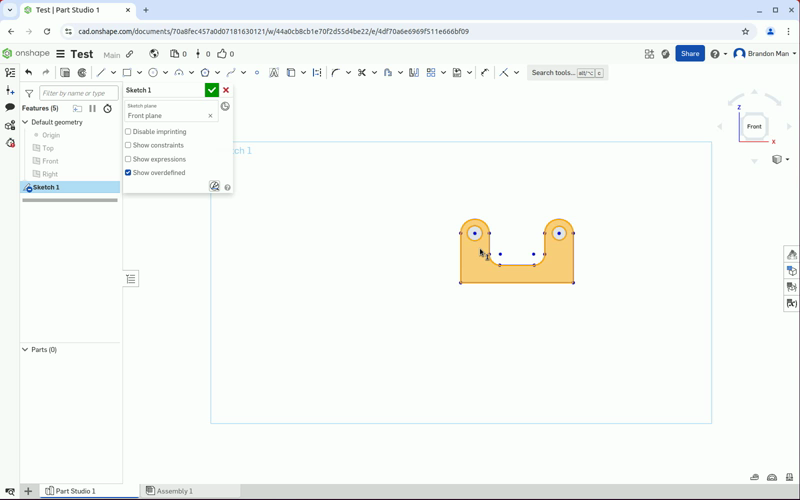
mouse_move(73, 352)
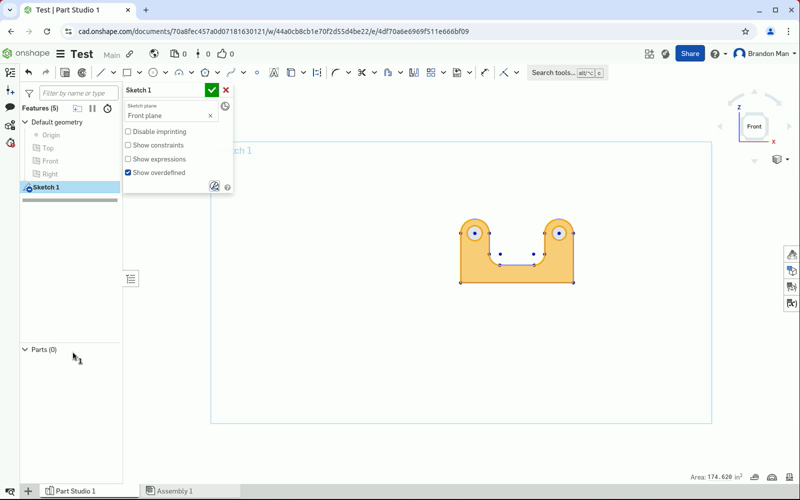
key(shift+y)
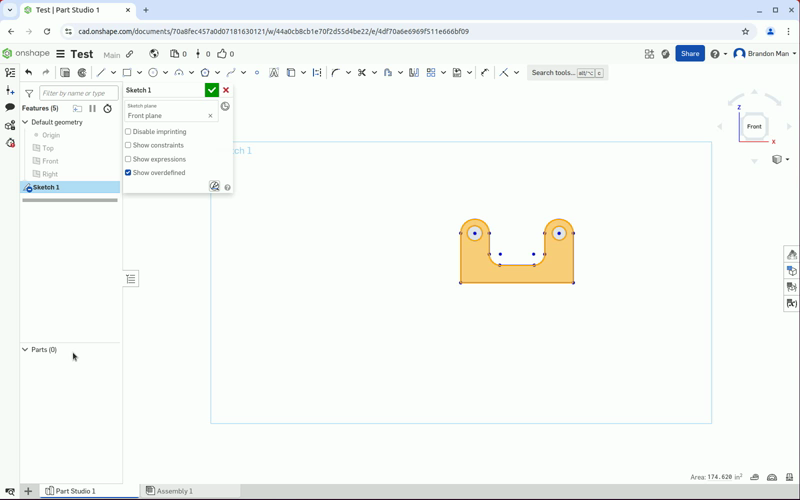
key(shift+e)
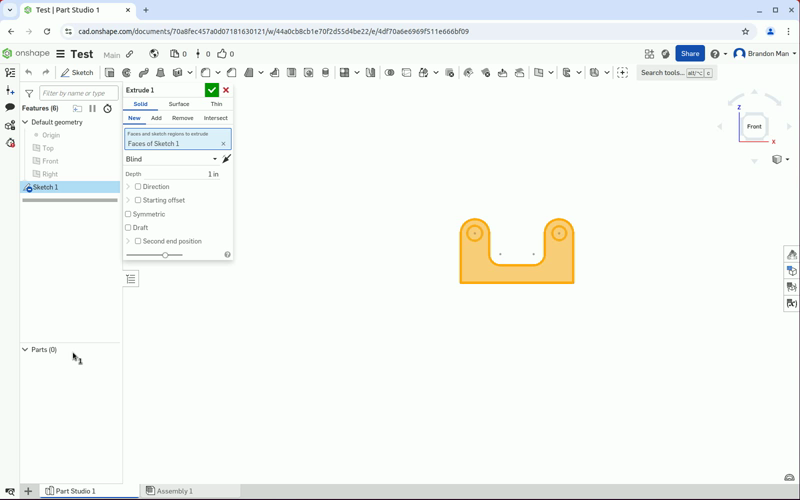
mouse_move(143, 106)
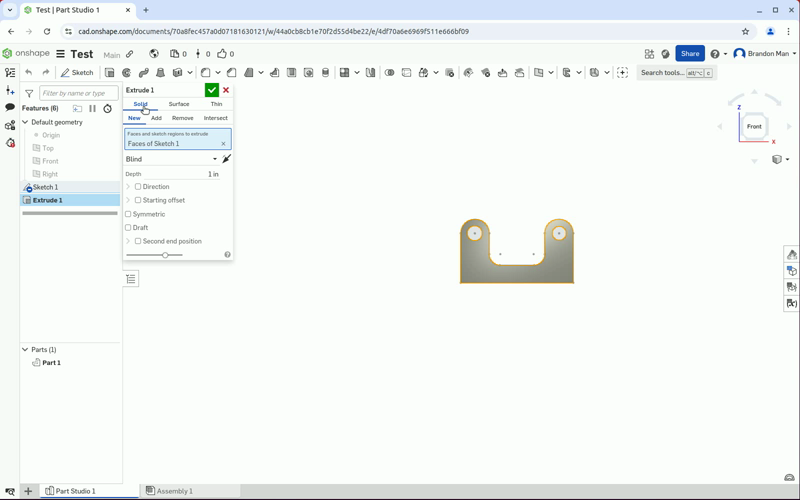
click(143, 106)
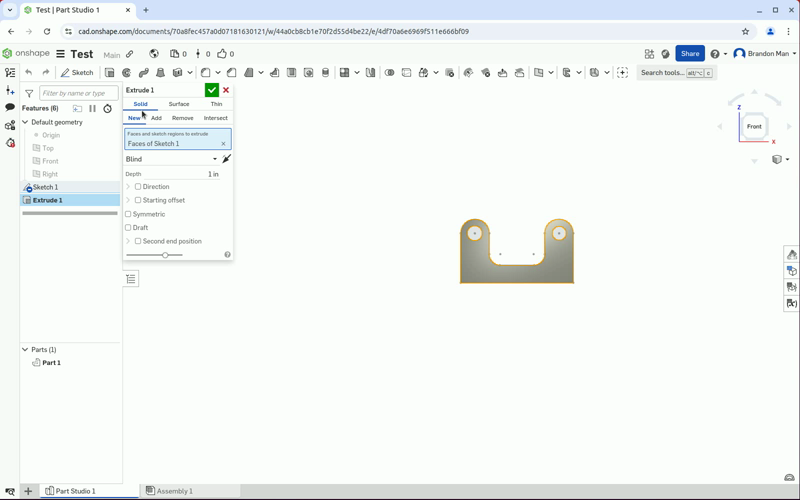
mouse_move(137, 120)
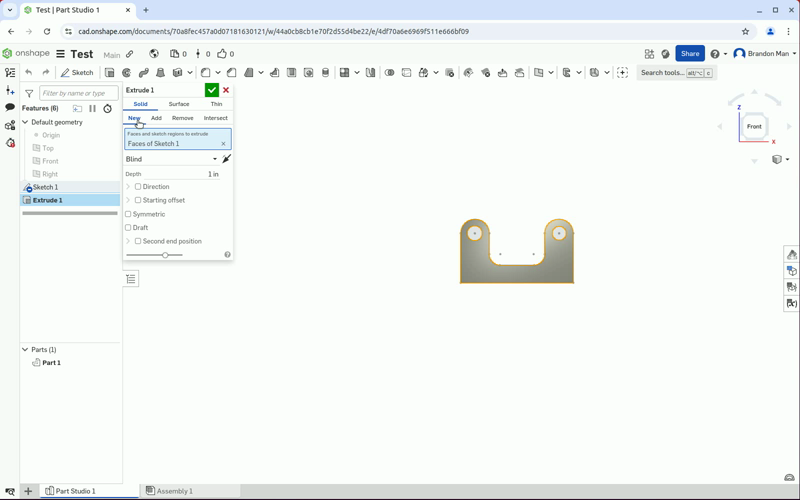
click(137, 120)
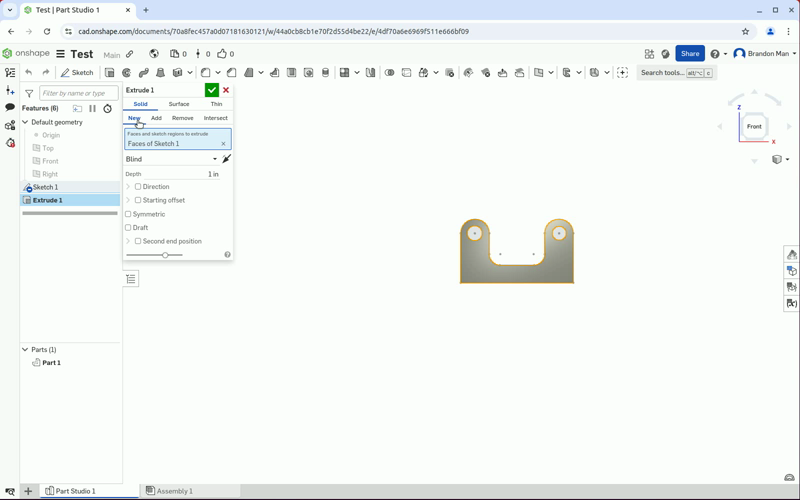
key(tab, 4)
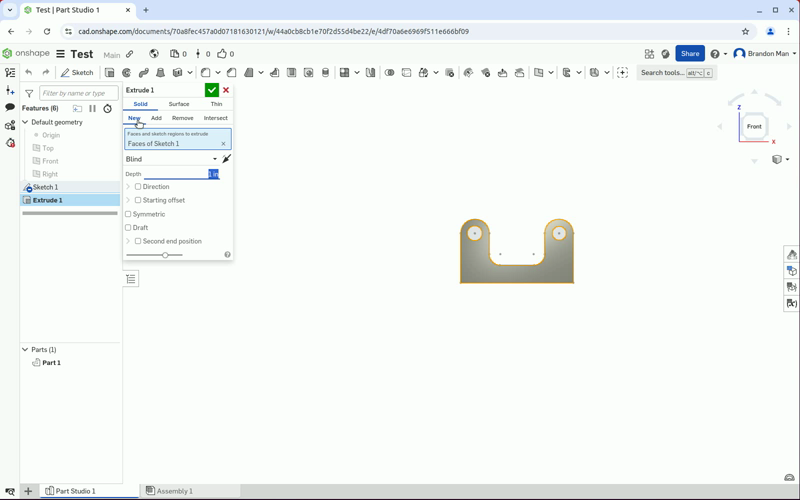
text(3.611)
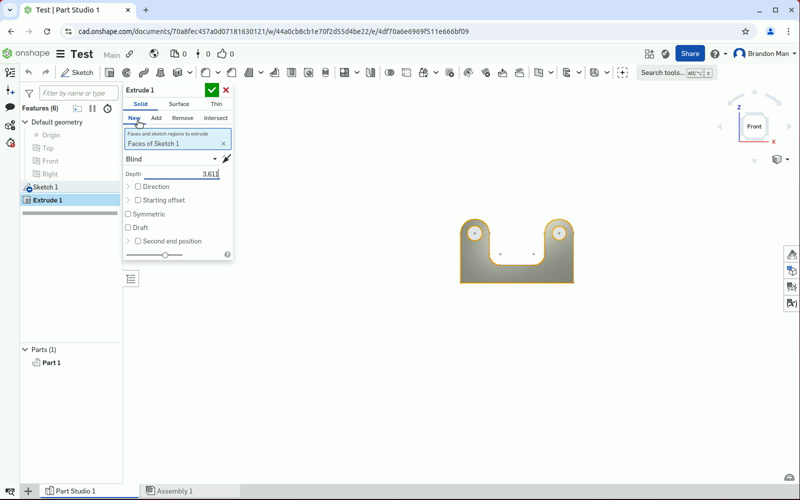
key(enter)
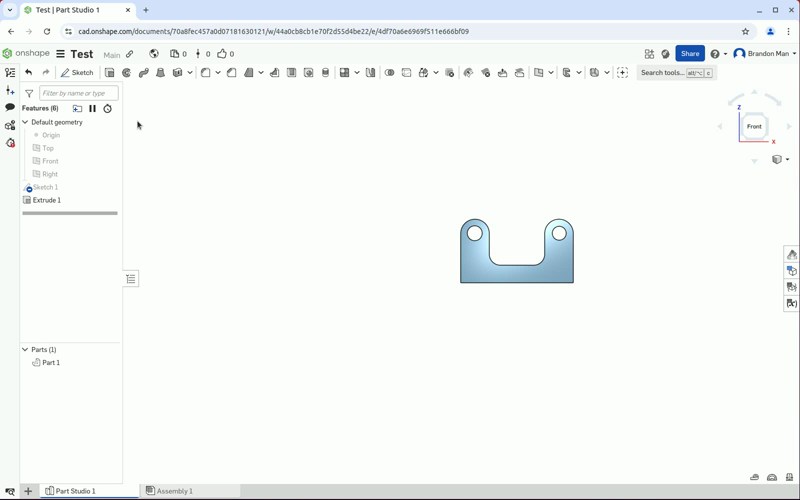
key(shift+h)
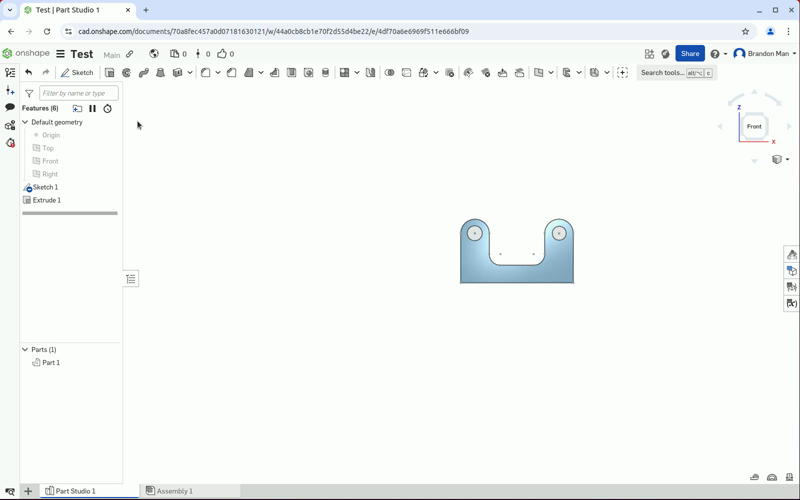
key(shift+h)
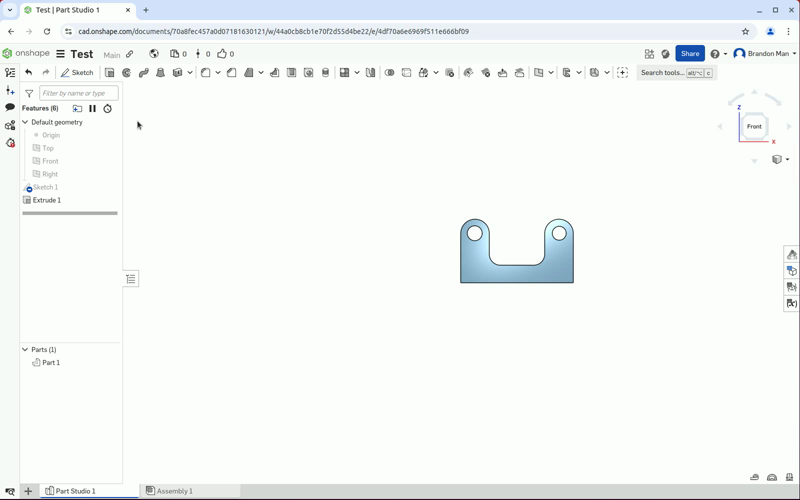
mouse_move(73, 189)
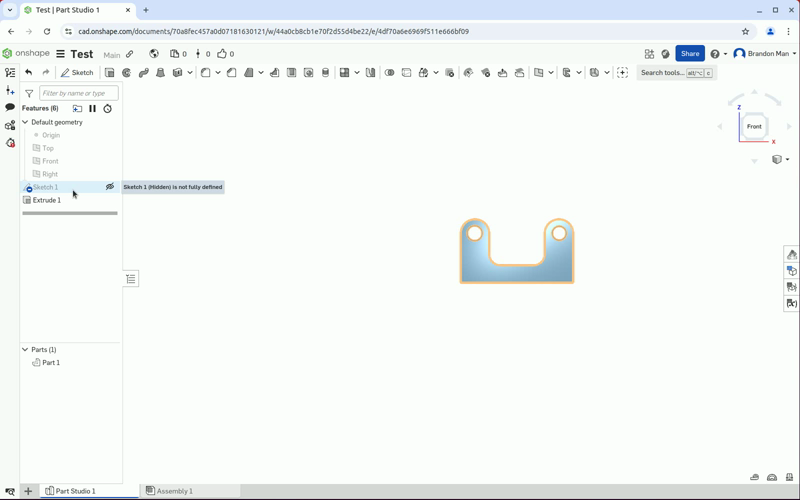
click(73, 189)
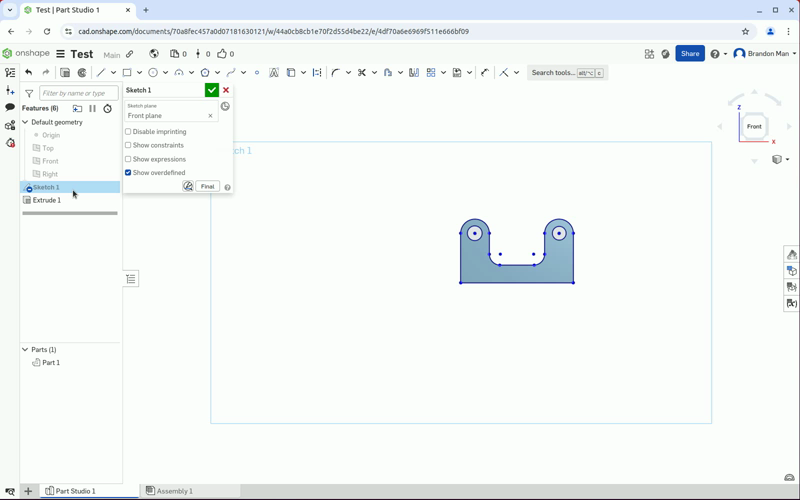
mouse_move(229, 92)
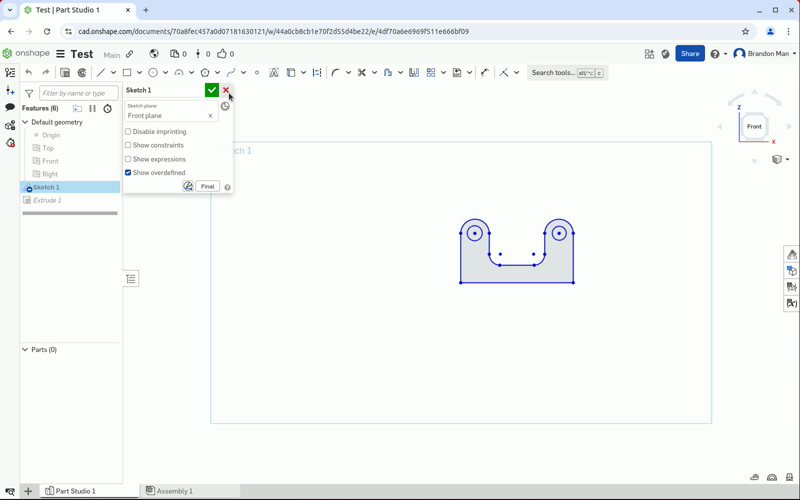
click(229, 92)
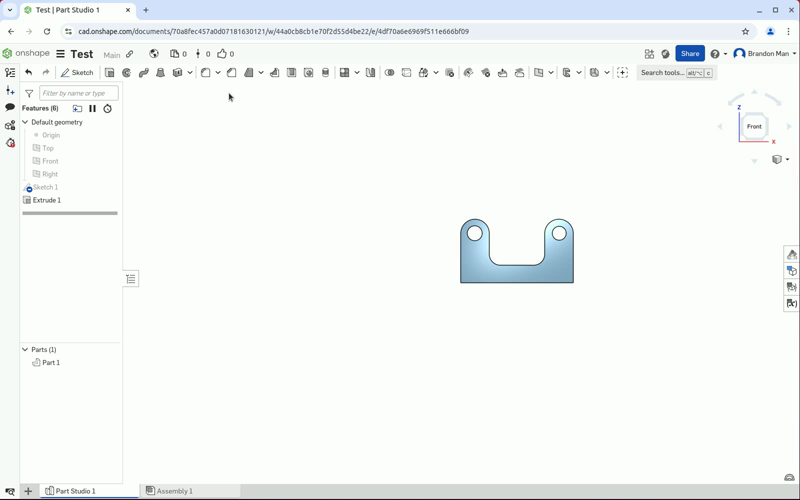
mouse_move(541, 75)
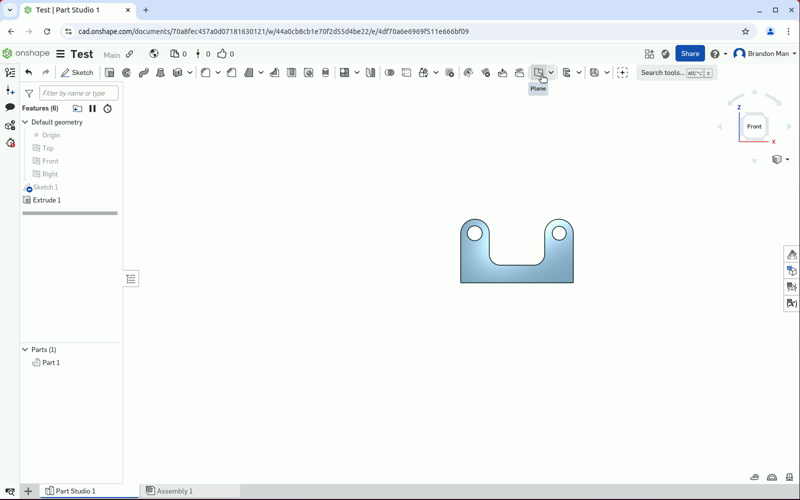
click(541, 75)
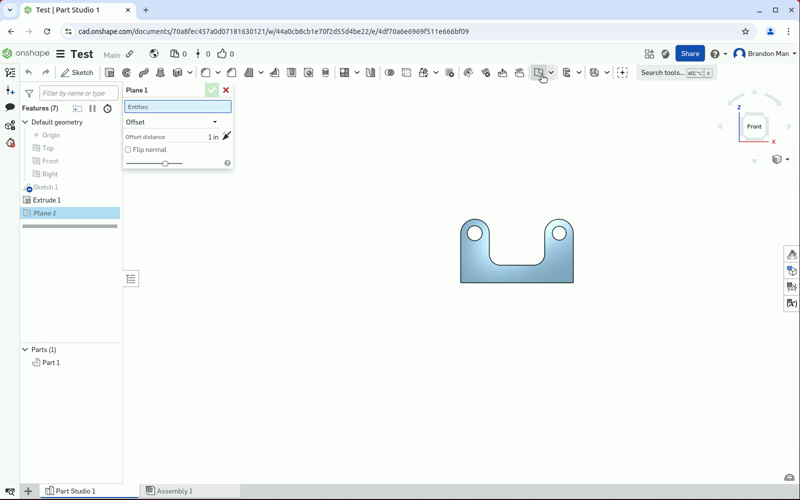
mouse_move(73, 163)
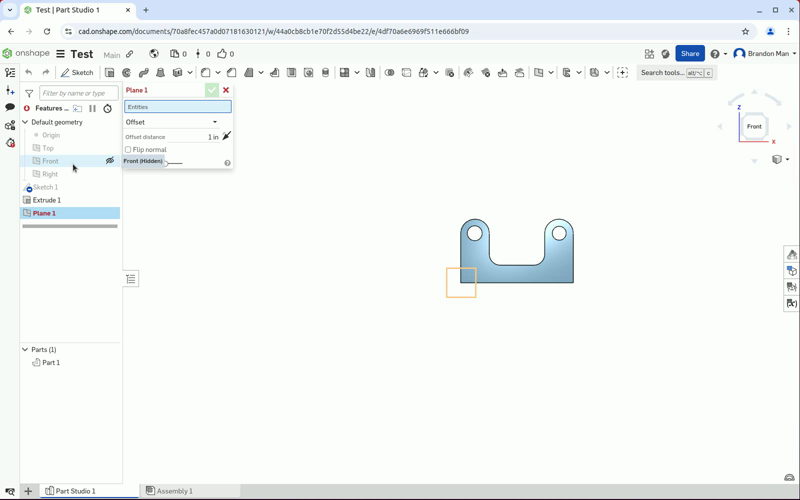
click(73, 163)
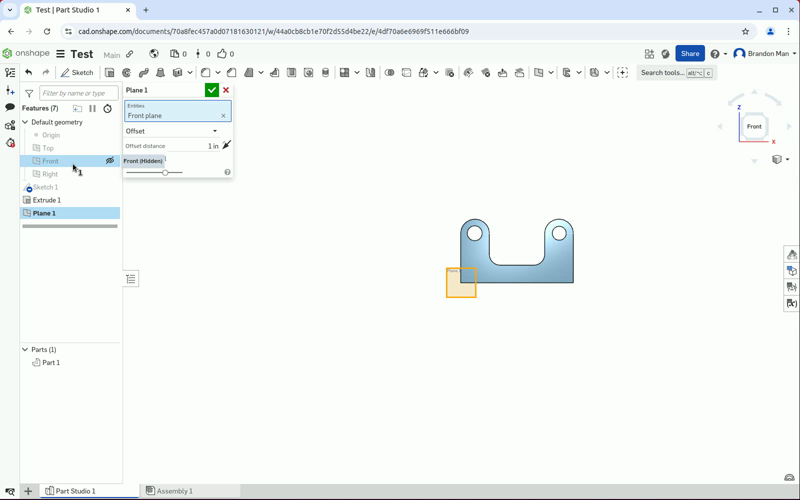
key(tab, 2)
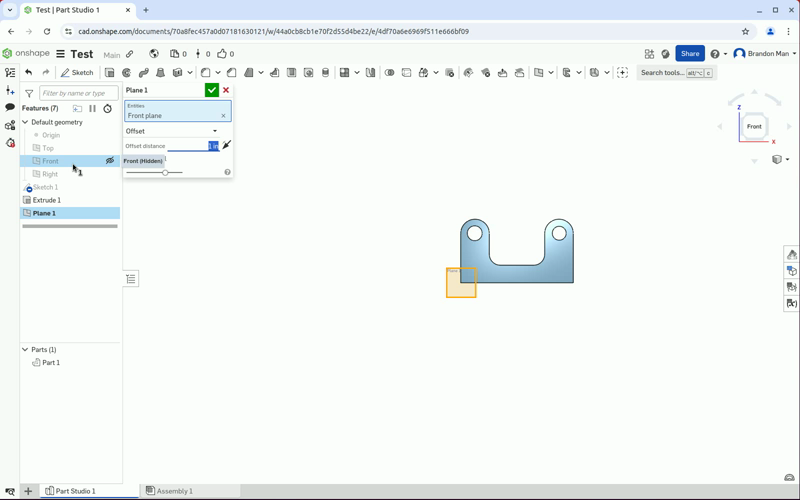
text(3.605)
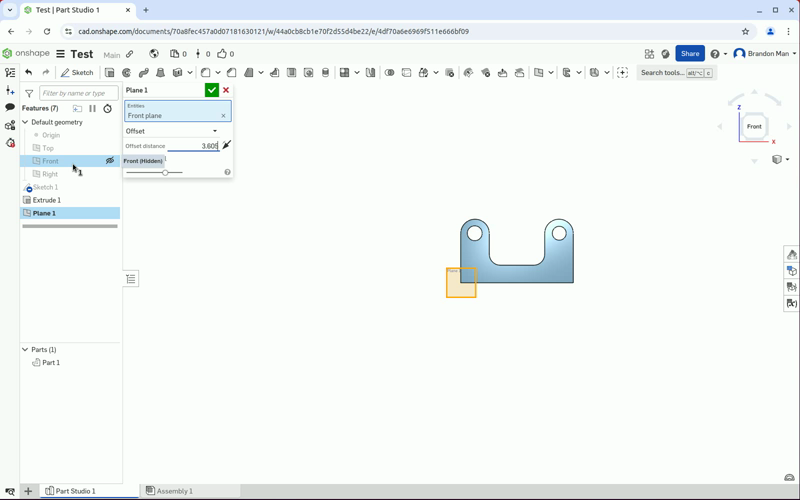
key(enter, 2)
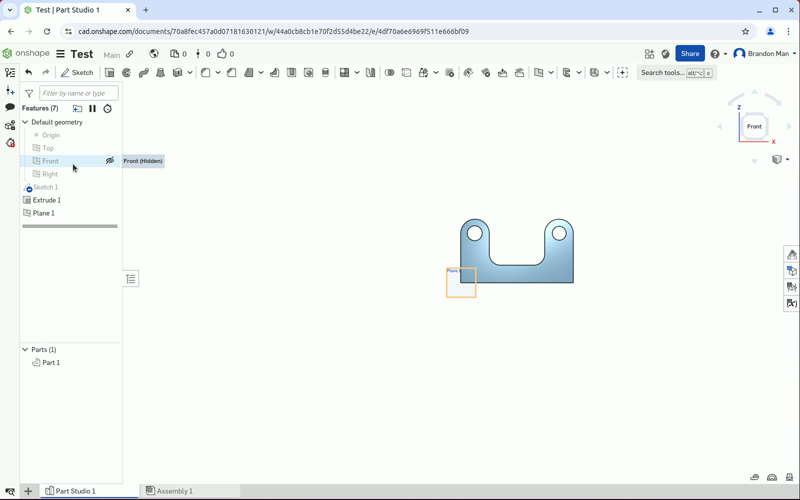
key(shift+s)
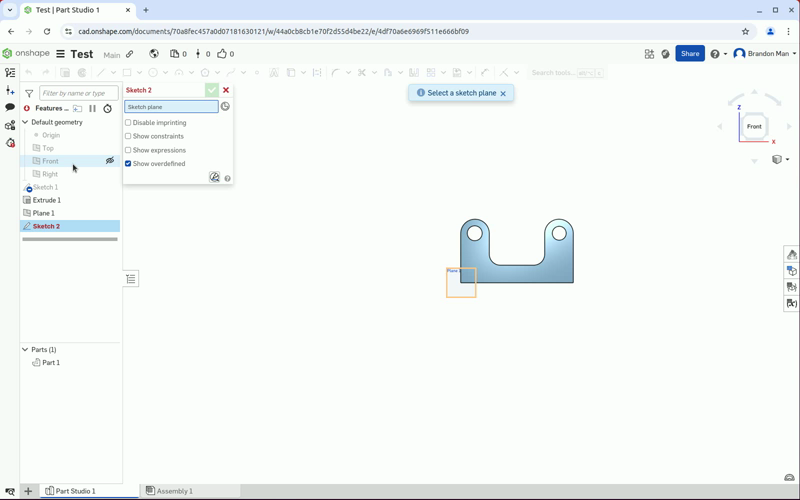
mouse_move(73, 215)
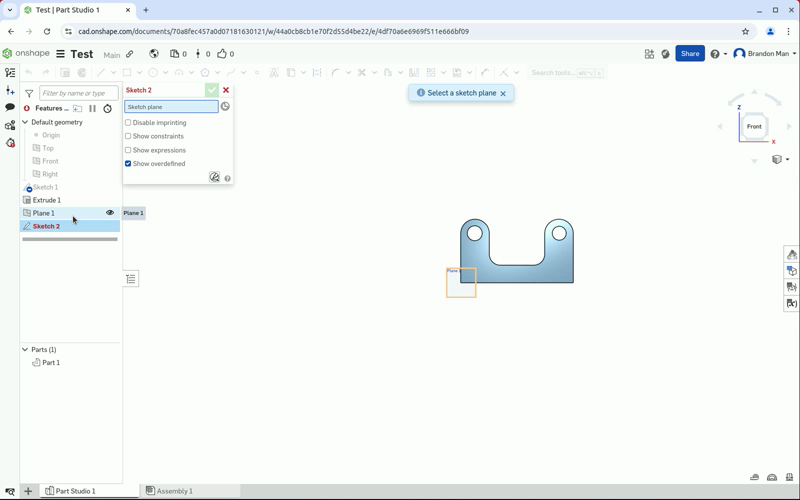
click(73, 215)
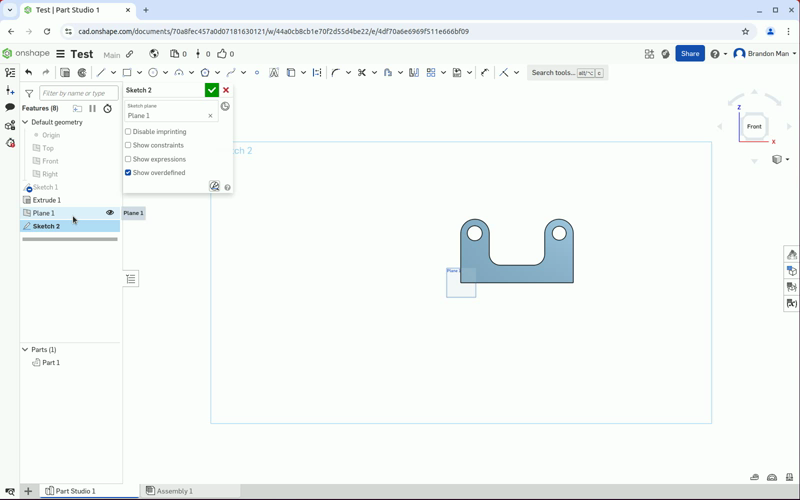
mouse_move(73, 352)
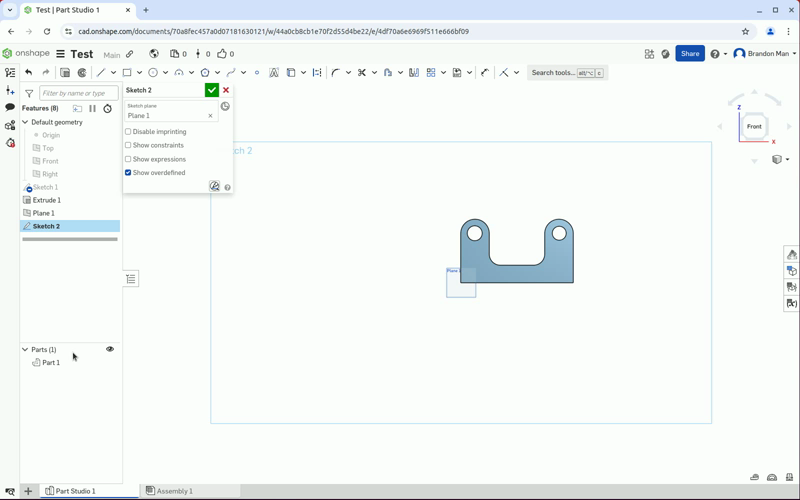
key(y)
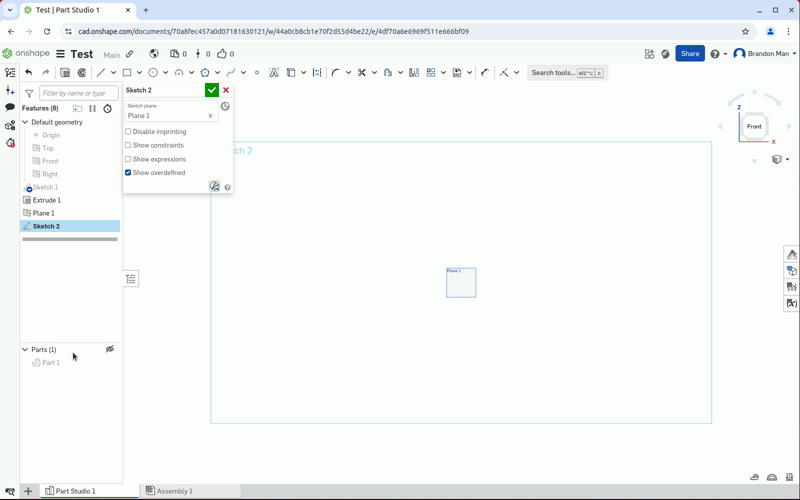
key(l)
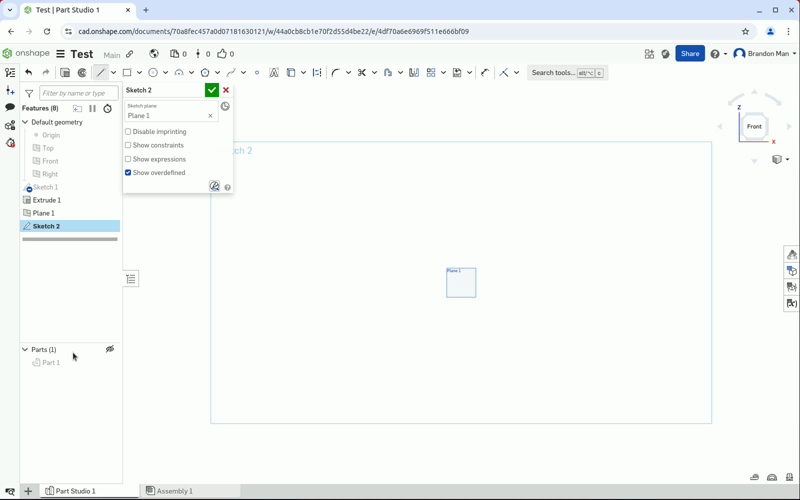
key_down(shift)
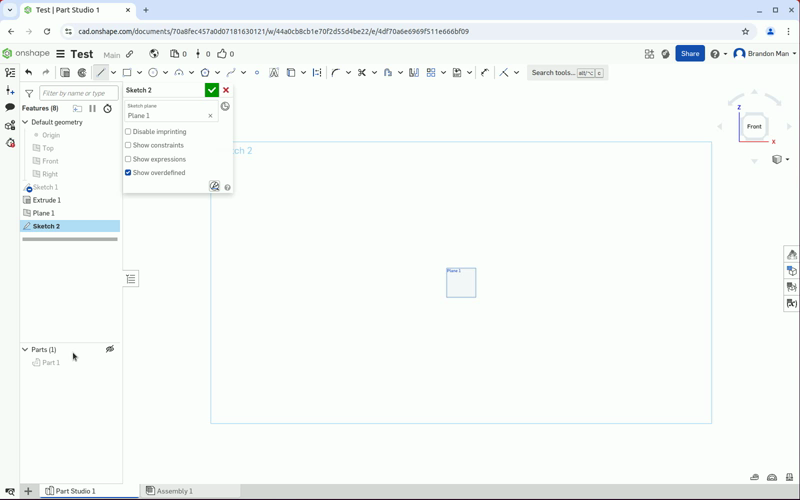
mouse_move(460, 282)
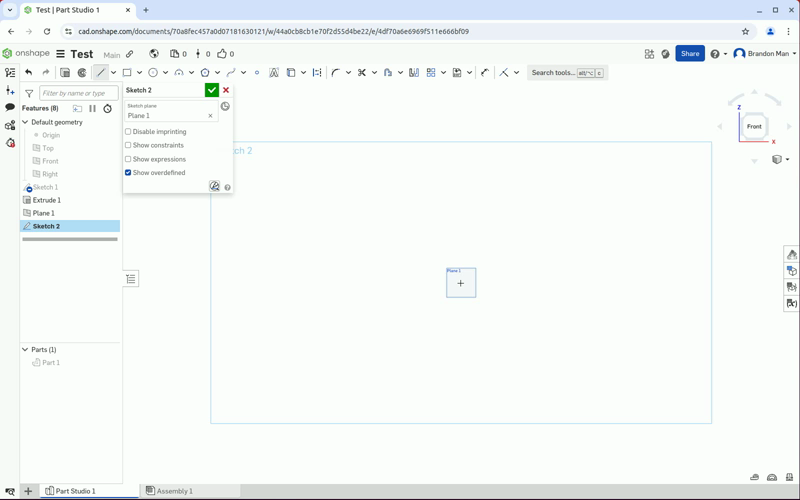
click(460, 282)
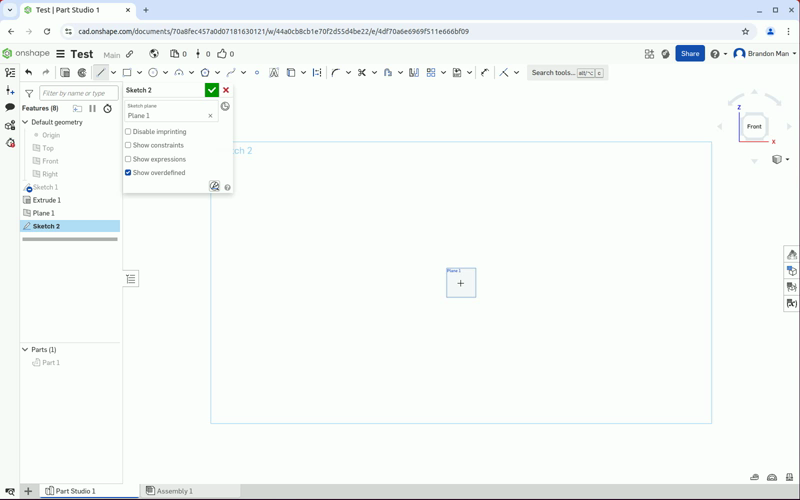
key_up(shift)
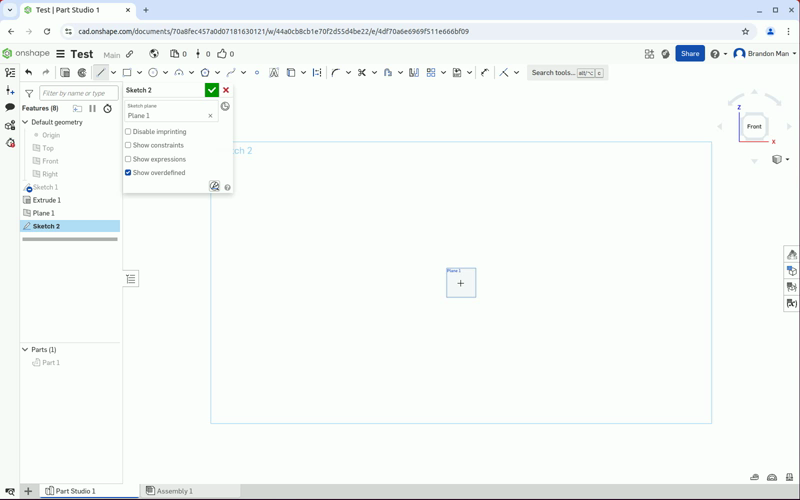
key_down(shift)
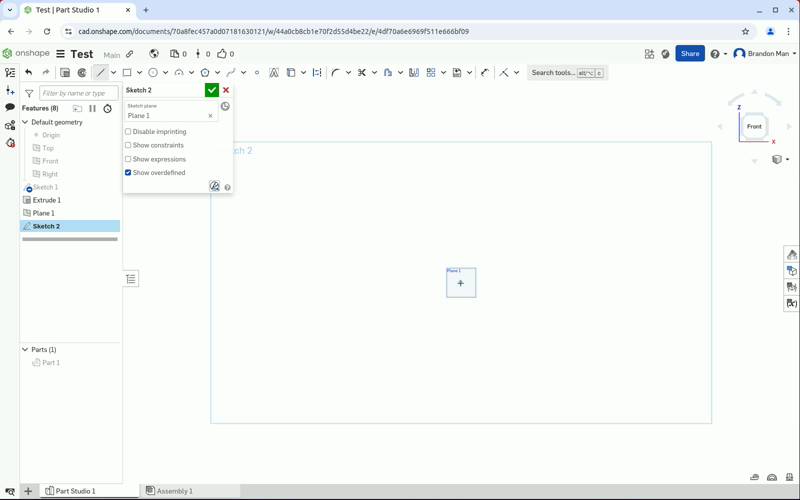
mouse_move(573, 282)
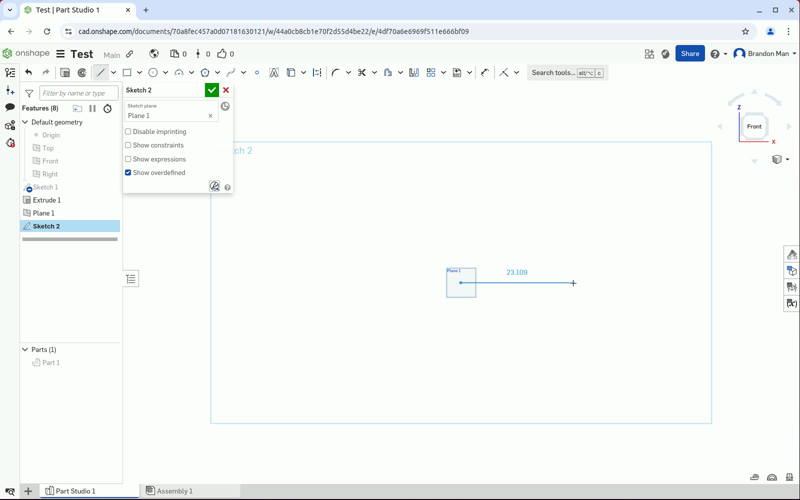
click(573, 282)
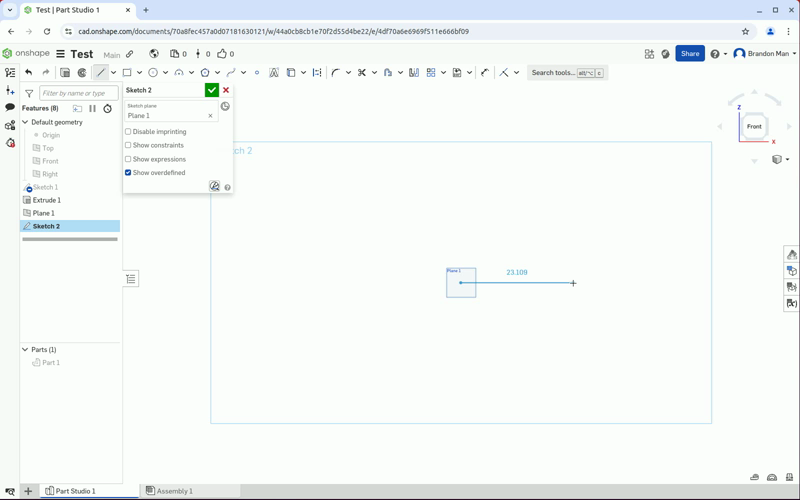
key_up(shift)
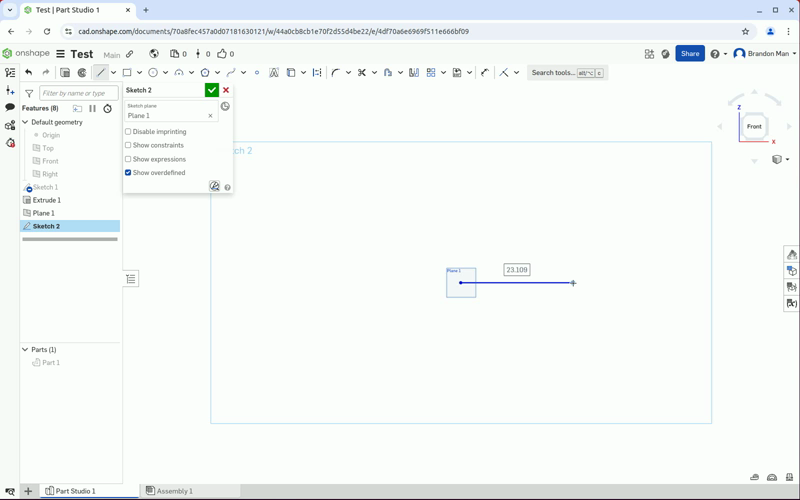
key_down(shift)
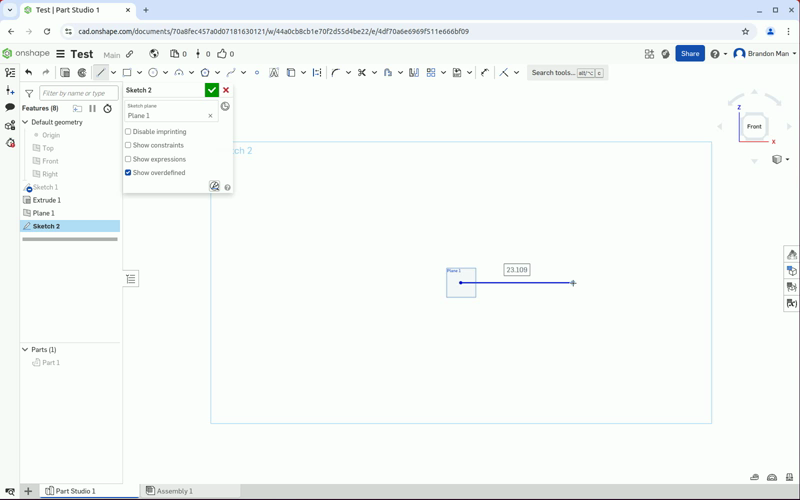
mouse_move(589, 282)
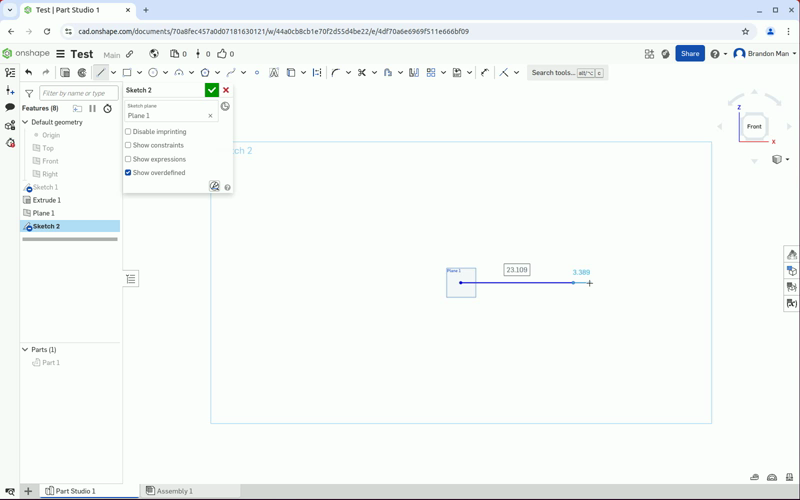
mouse_move(573, 265)
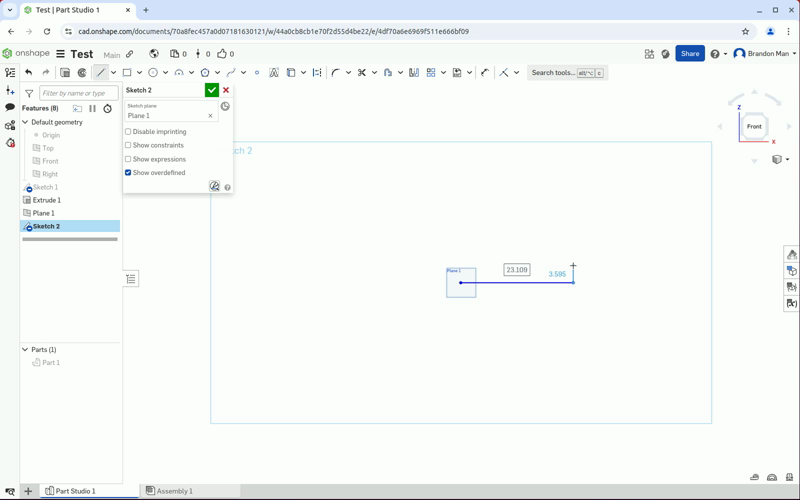
click(573, 265)
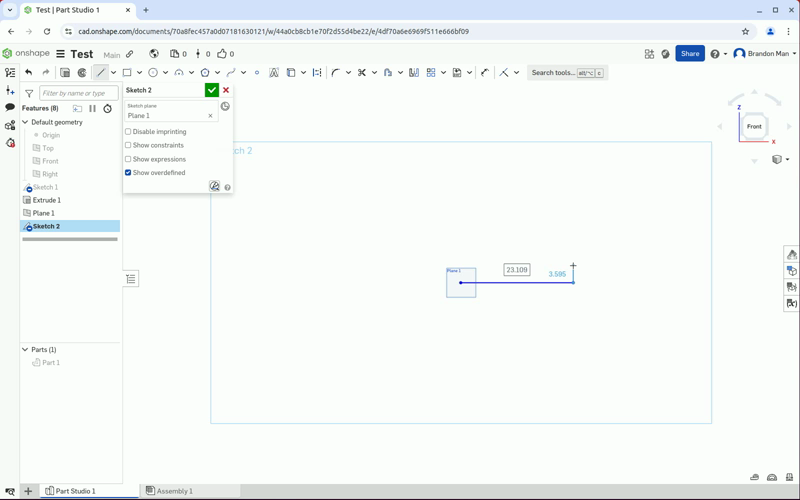
key_up(shift)
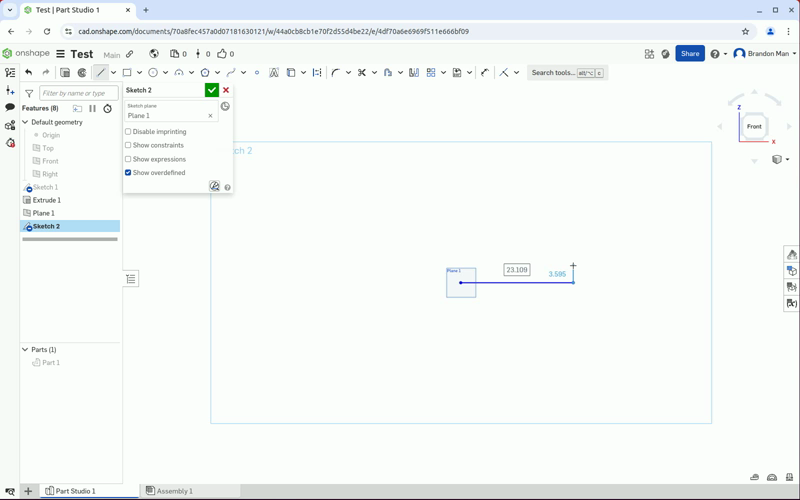
key_down(shift)
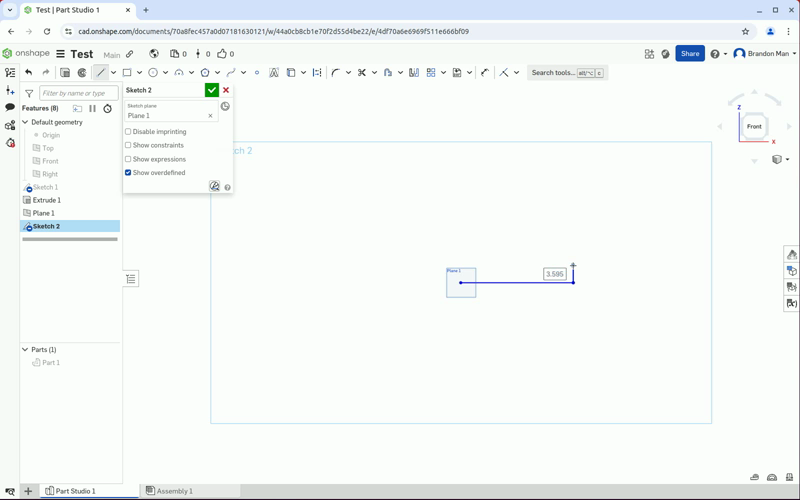
mouse_move(589, 265)
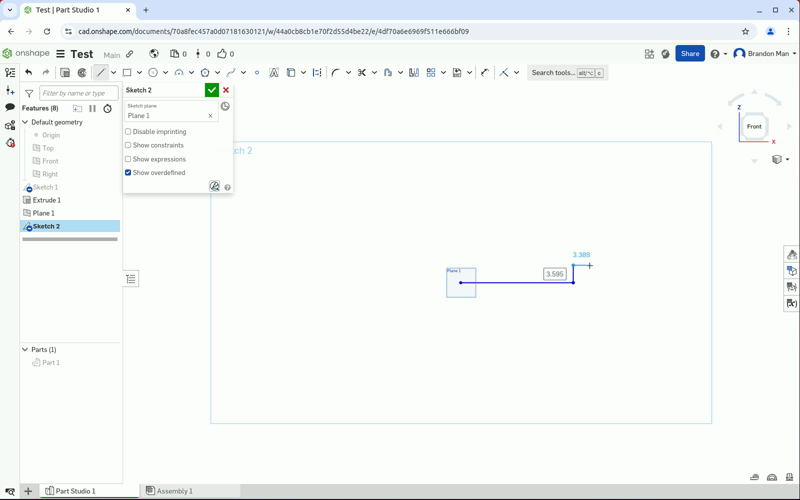
mouse_move(534, 265)
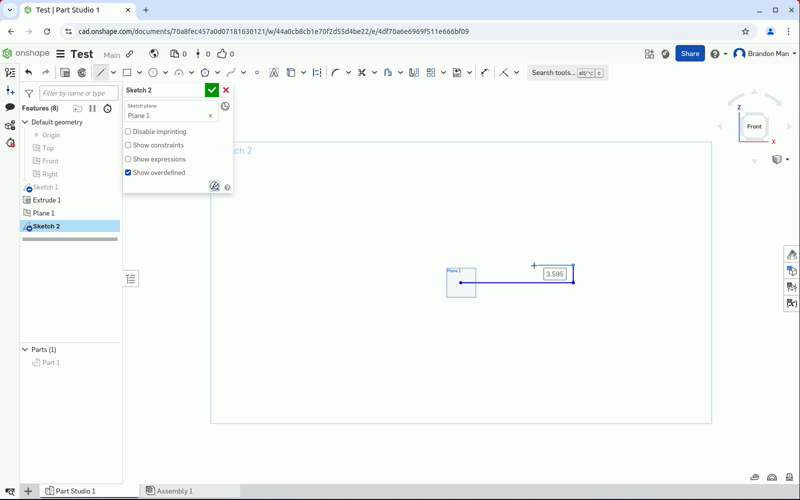
click(534, 265)
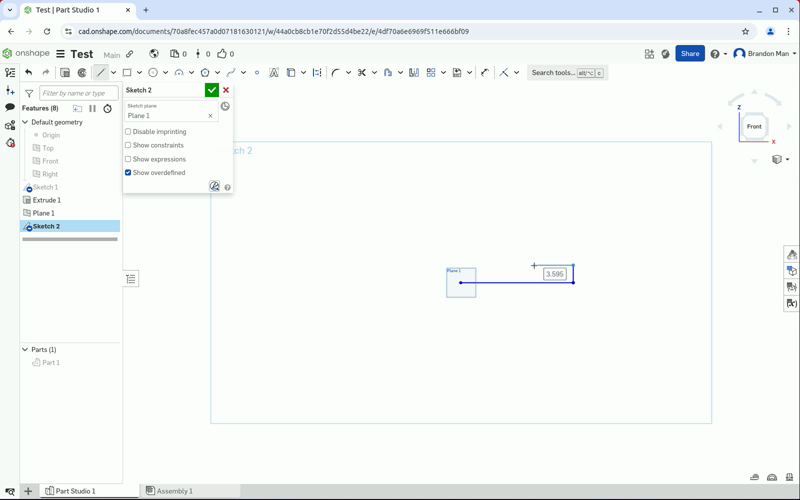
key_up(shift)
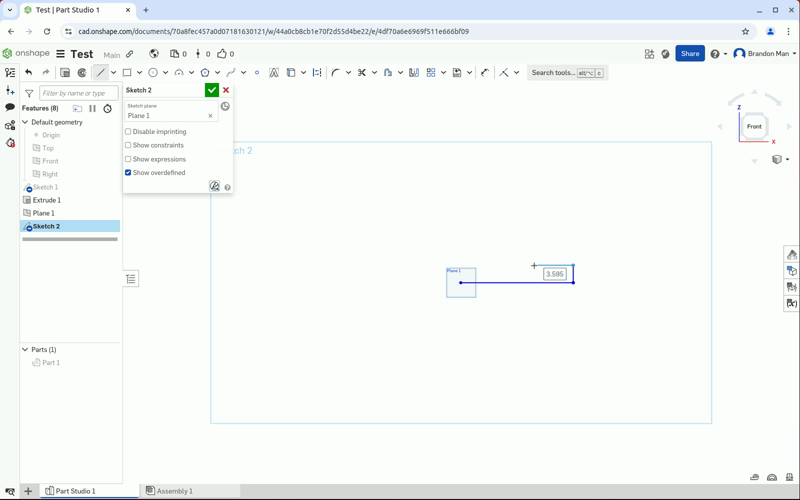
key_down(shift)
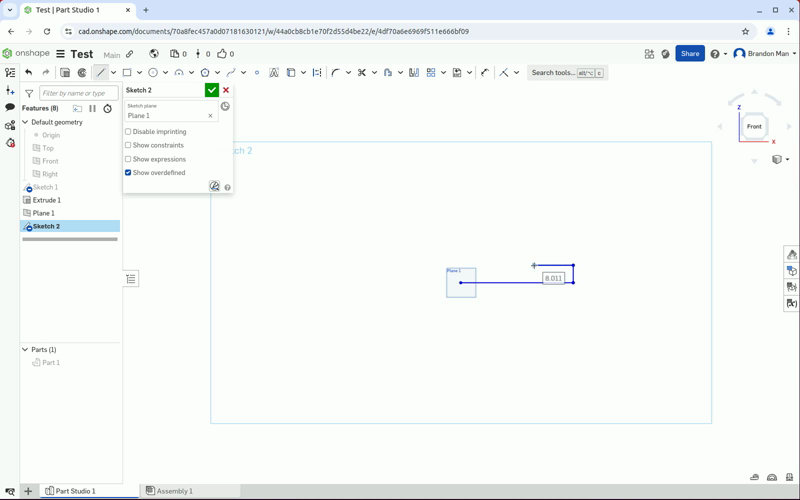
mouse_move(564, 265)
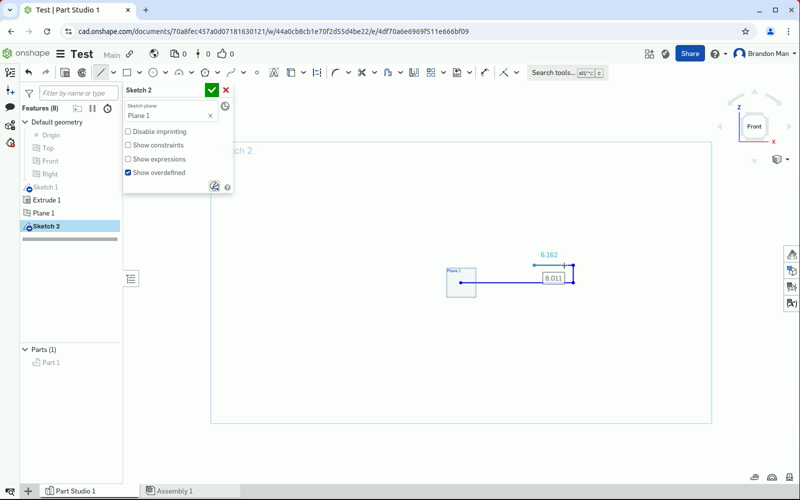
mouse_move(499, 265)
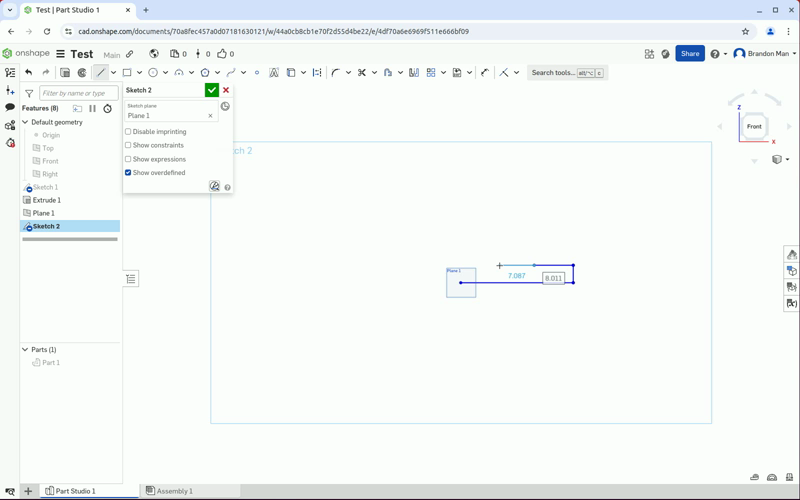
click(499, 265)
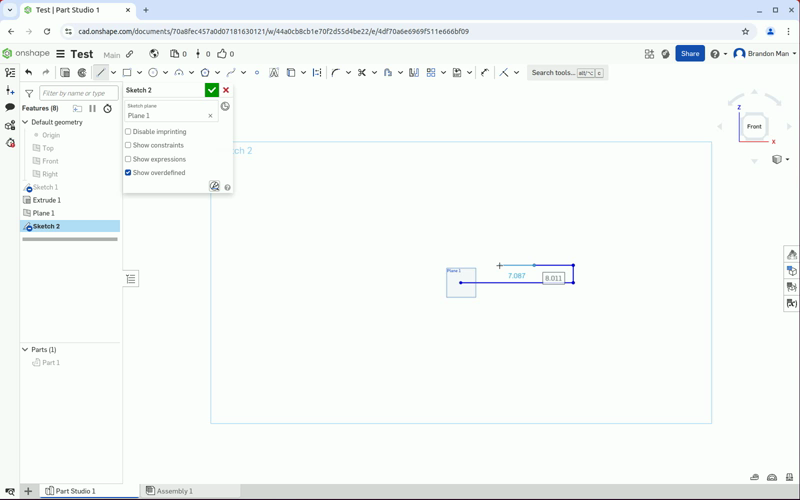
key_up(shift)
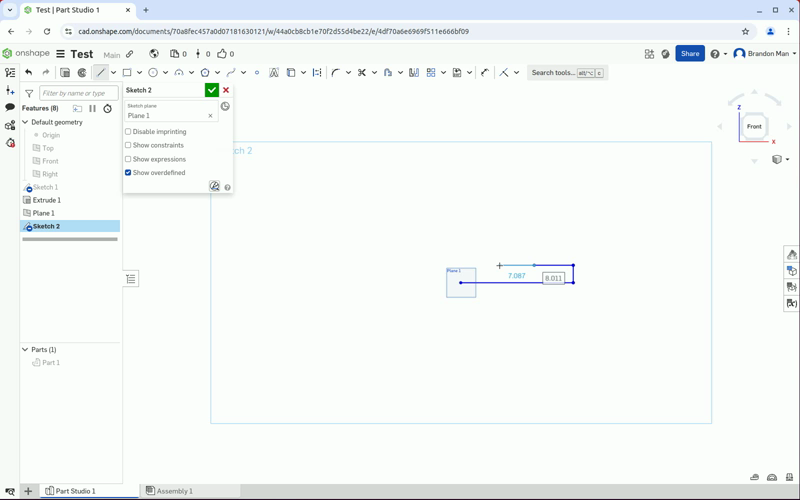
key_down(shift)
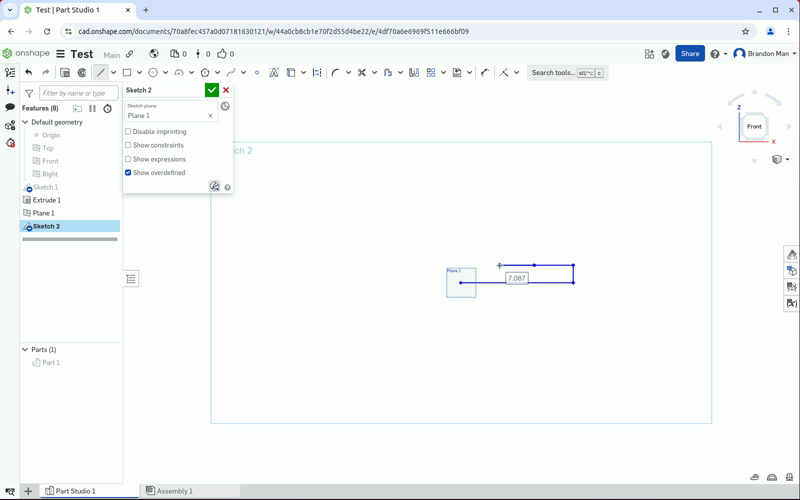
mouse_move(529, 265)
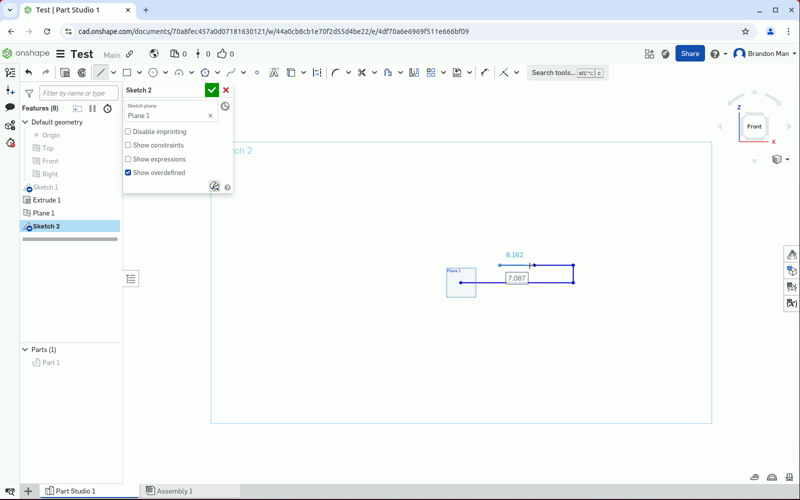
mouse_move(460, 265)
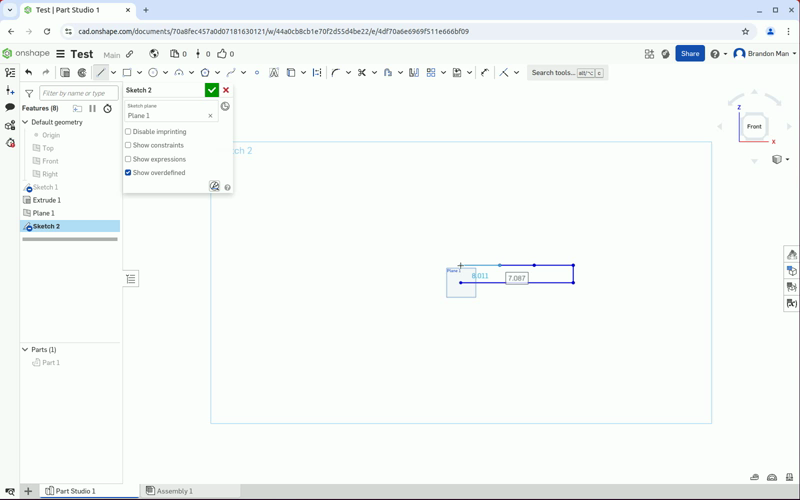
click(460, 265)
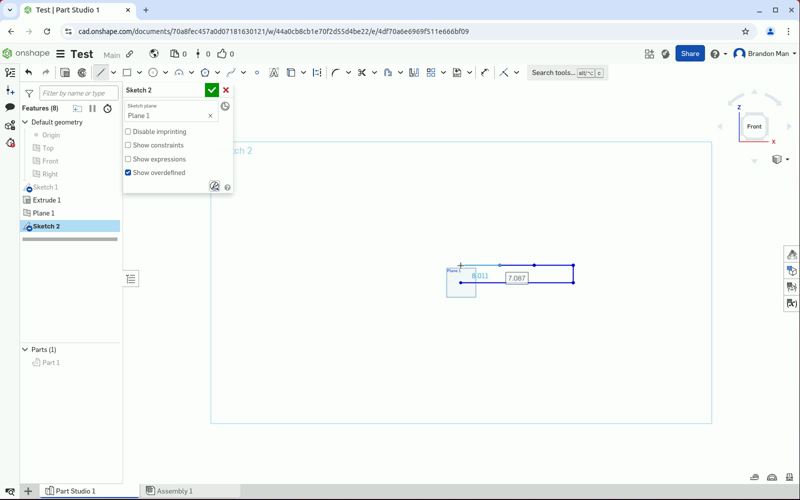
key_up(shift)
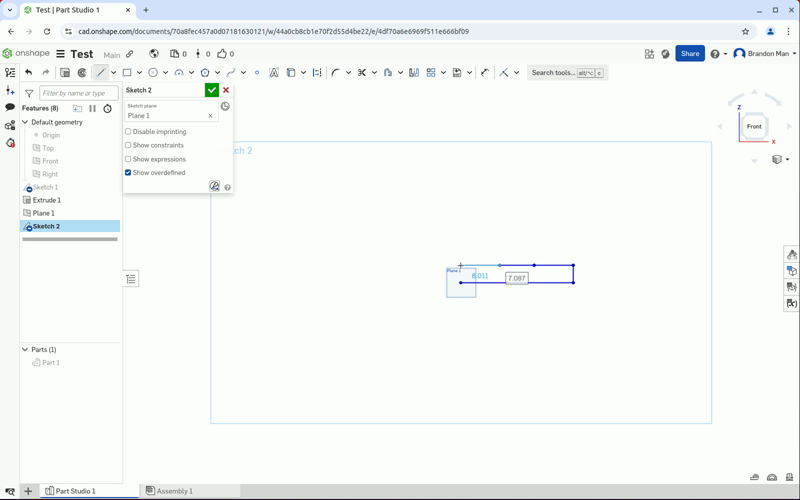
mouse_move(490, 265)
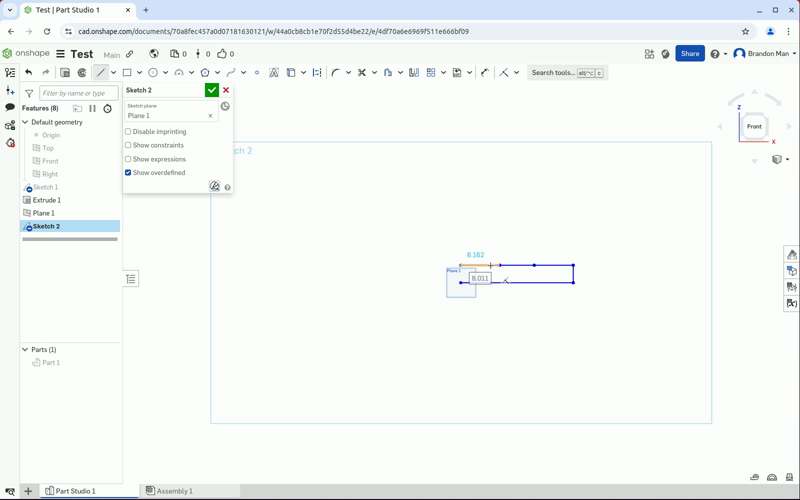
key_down(shift)
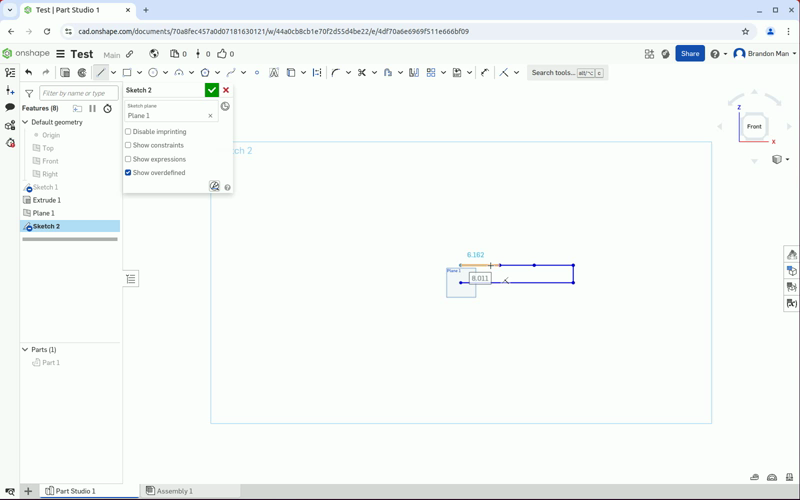
mouse_move(460, 282)
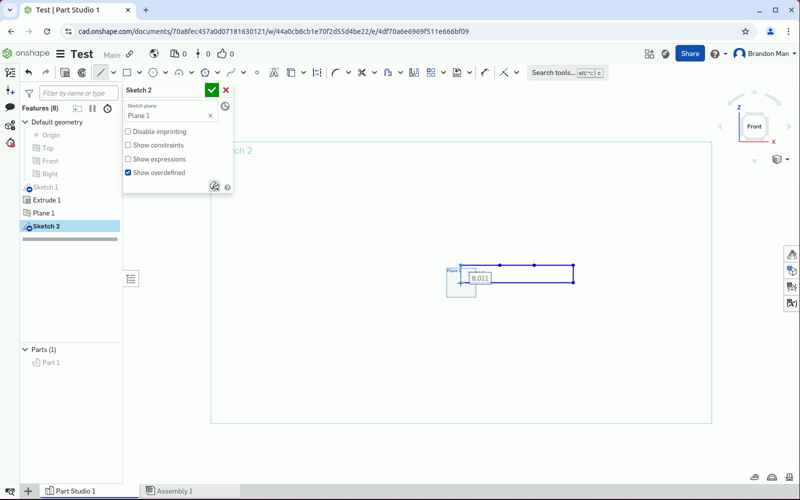
key_up(shift)
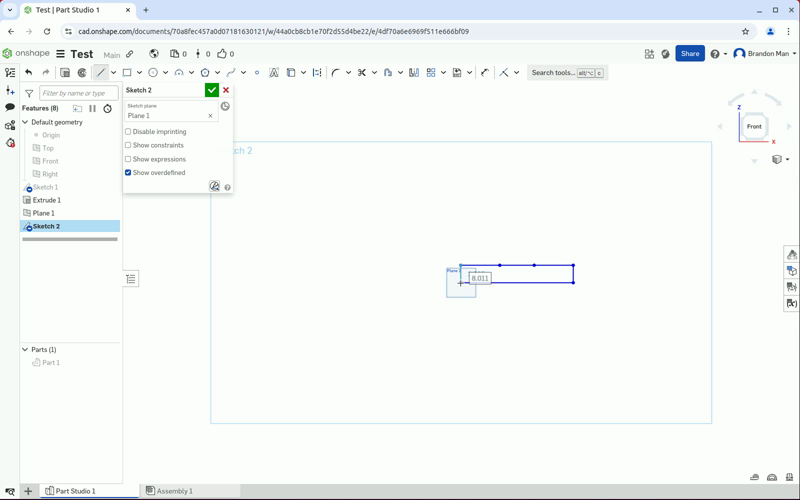
click(460, 282)
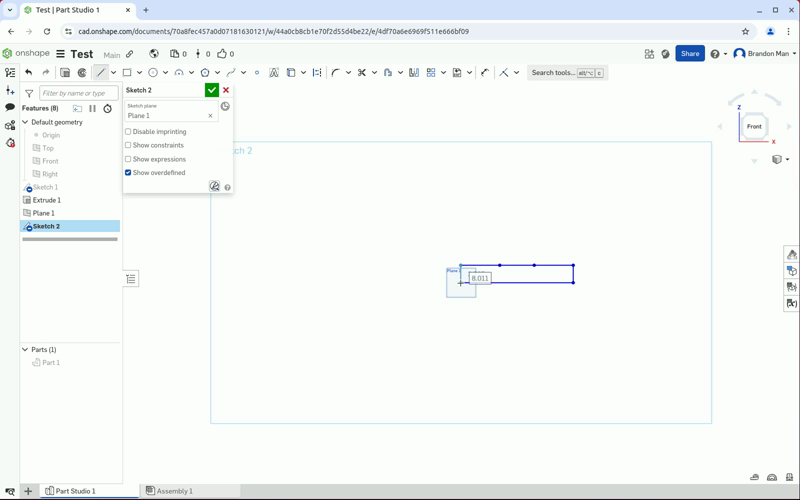
key(esc)
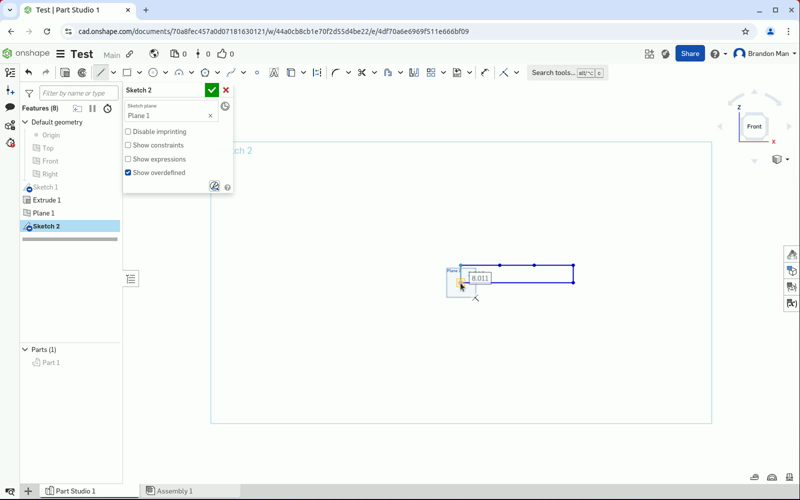
mouse_move(481, 277)
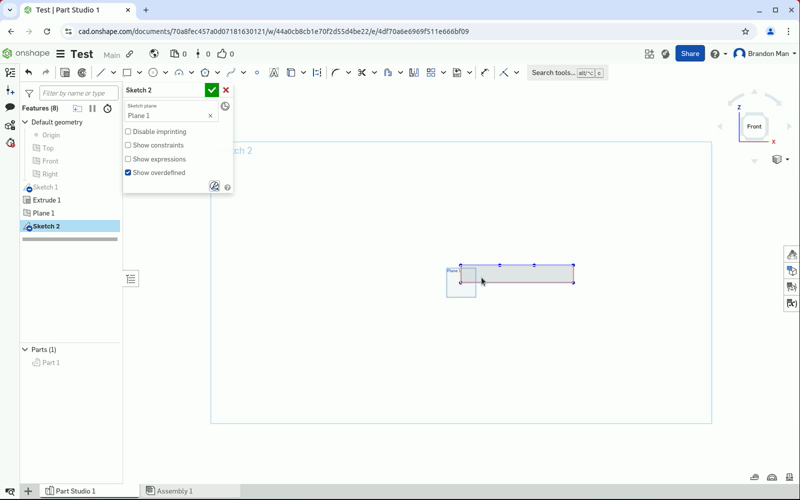
click(481, 277)
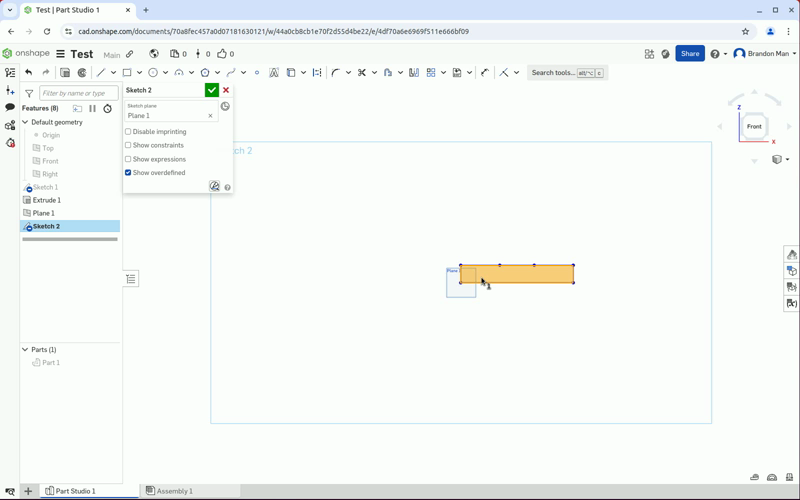
mouse_move(73, 352)
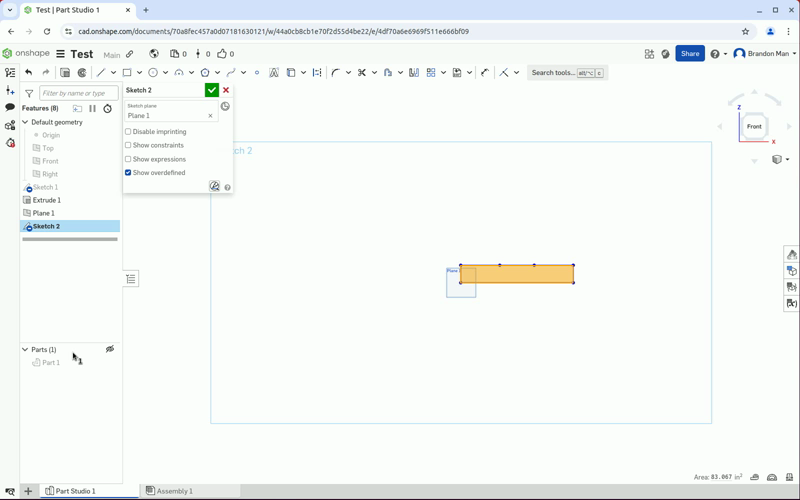
key(shift+y)
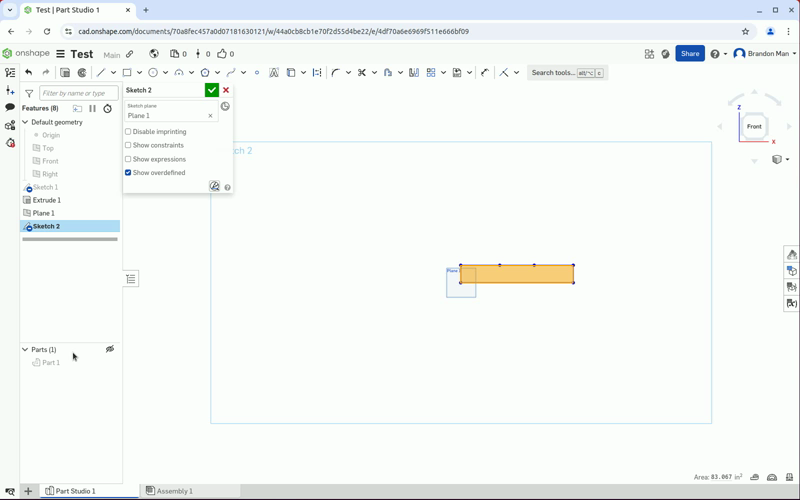
key(shift+e)
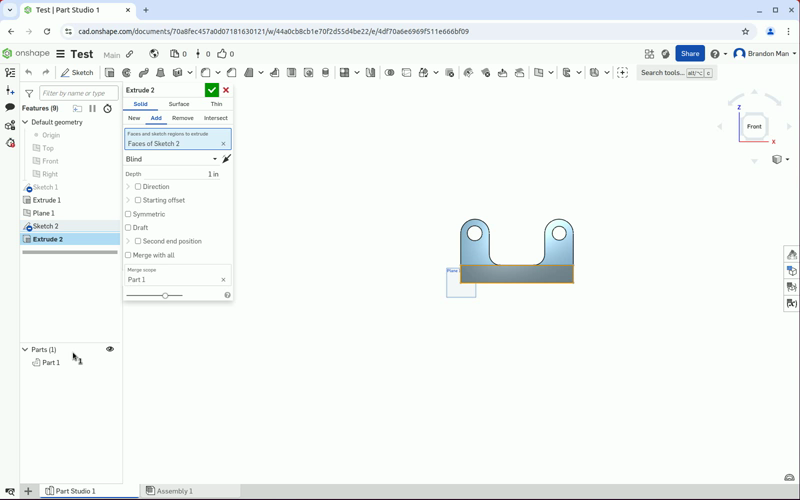
mouse_move(143, 106)
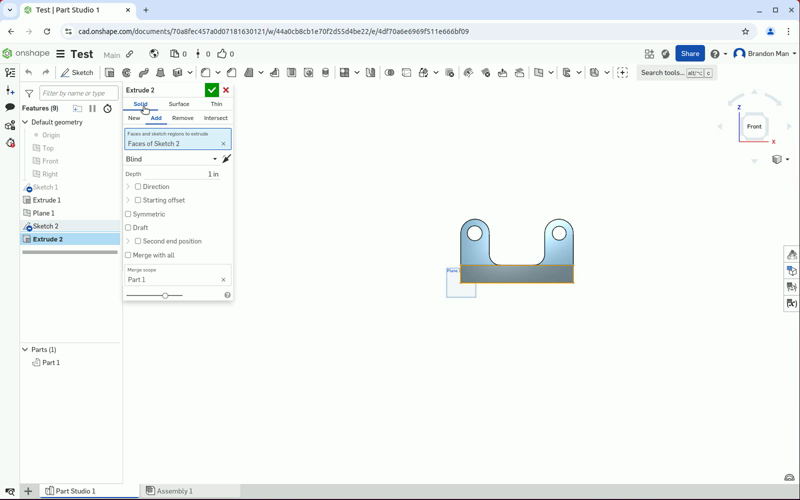
click(143, 106)
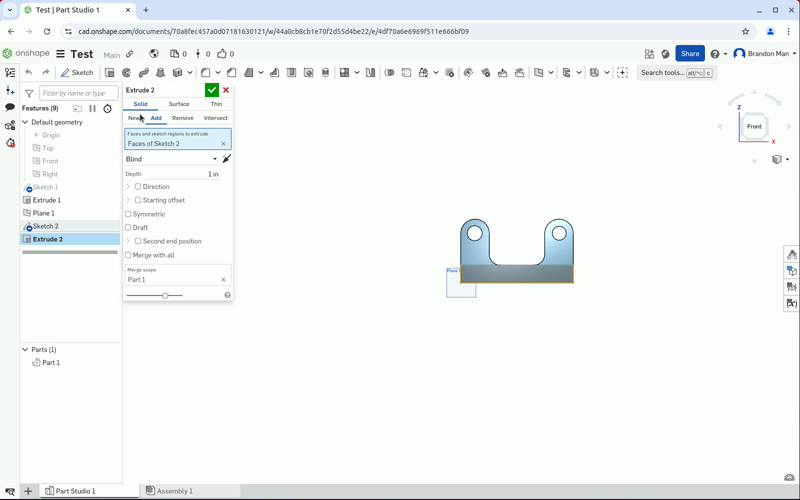
mouse_move(137, 120)
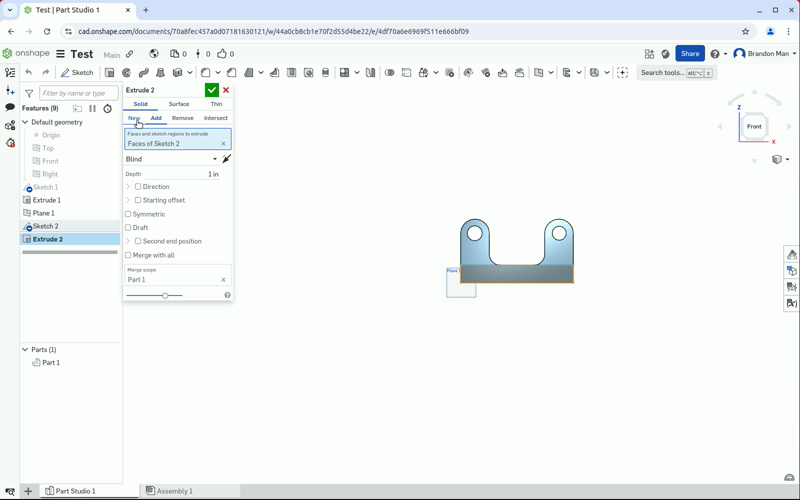
click(137, 120)
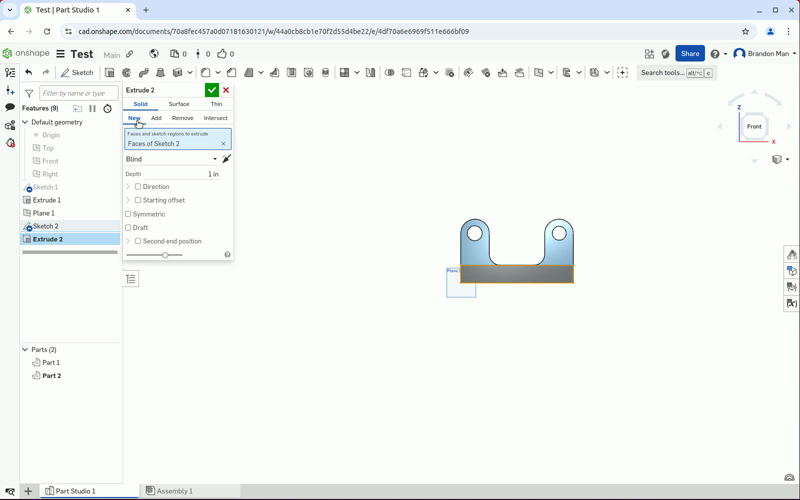
key(tab, 4)
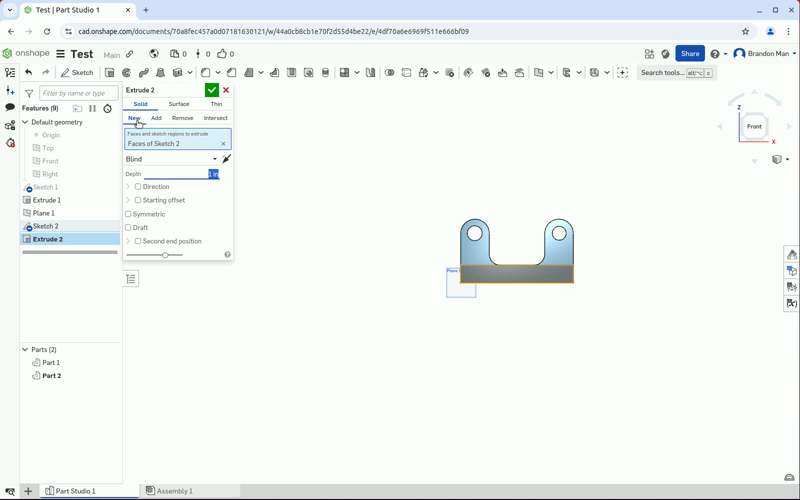
text(6.74)
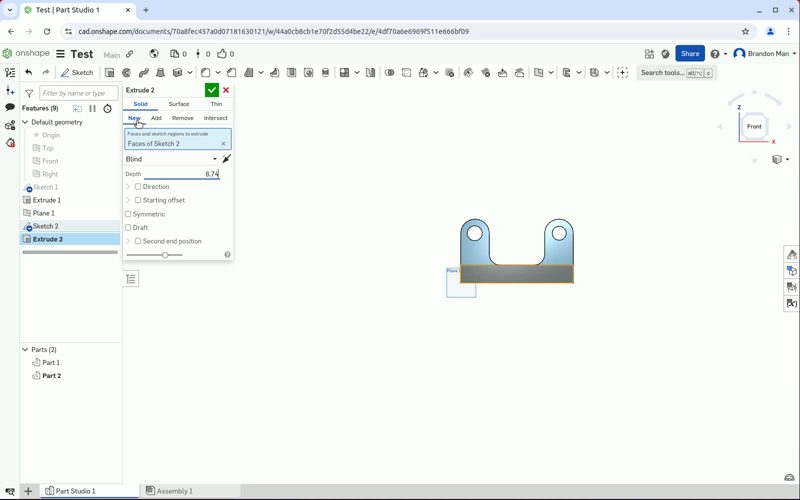
key(enter)
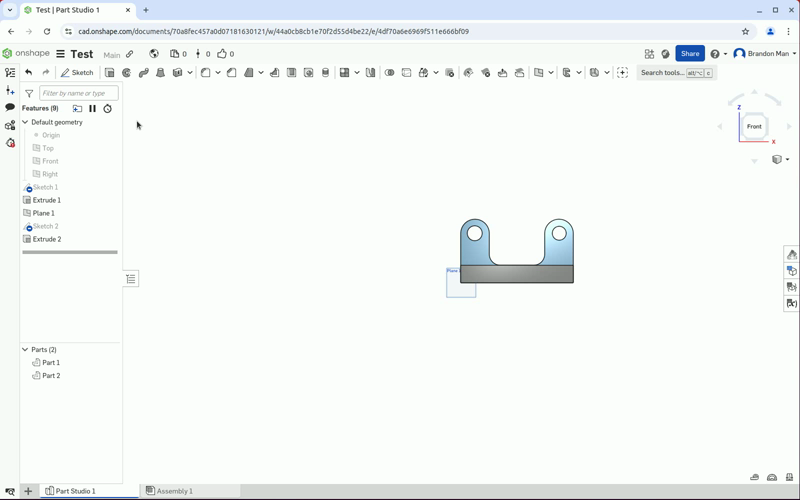
key(shift+h)
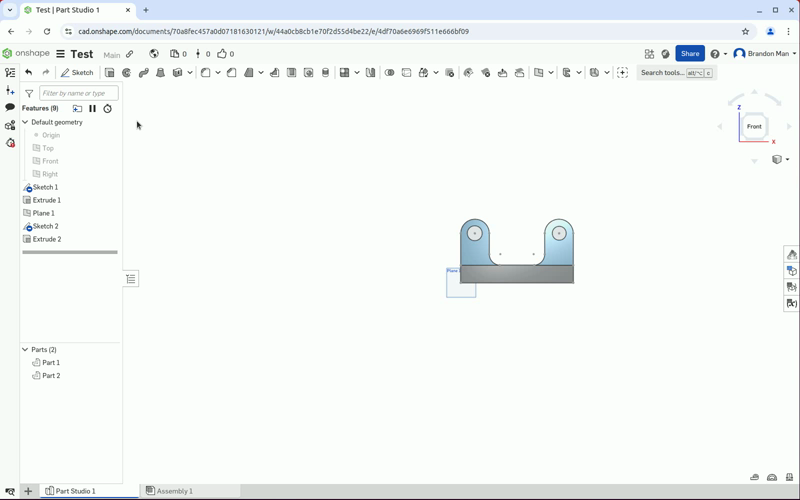
key(shift+h)
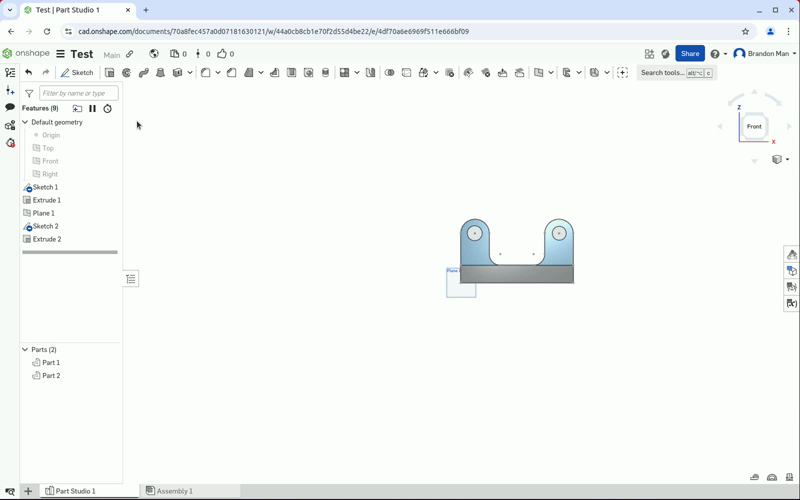
key(shift+7)
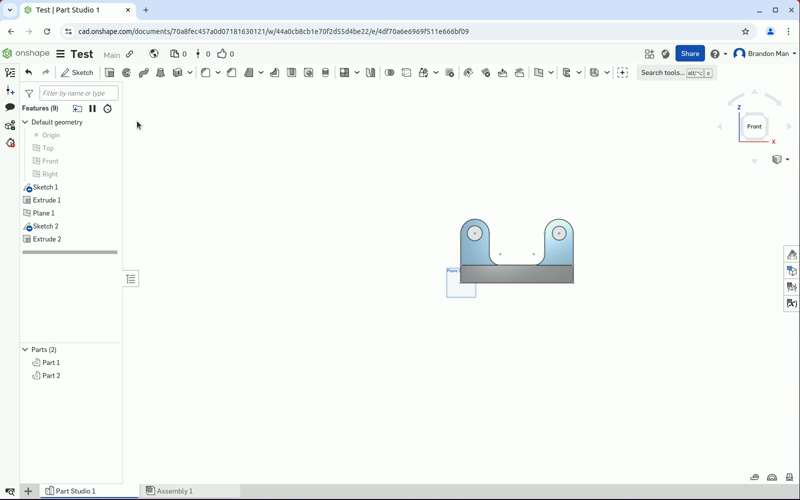
key(left, 2)
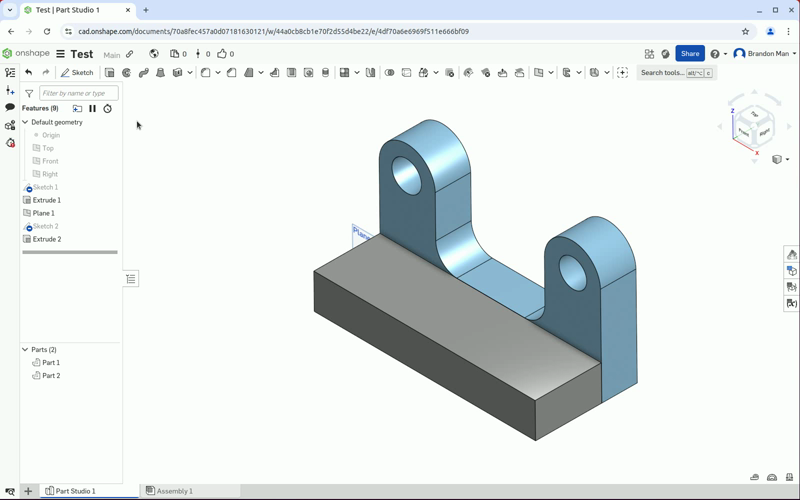
key(down, 2)
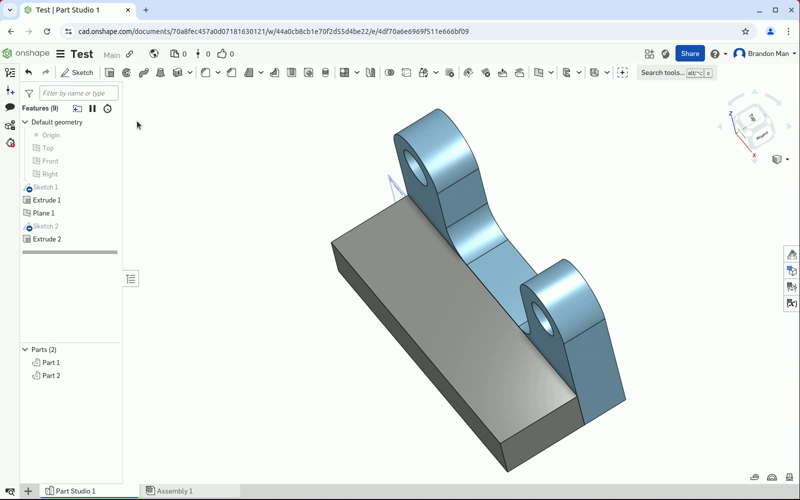
key(up, 2)
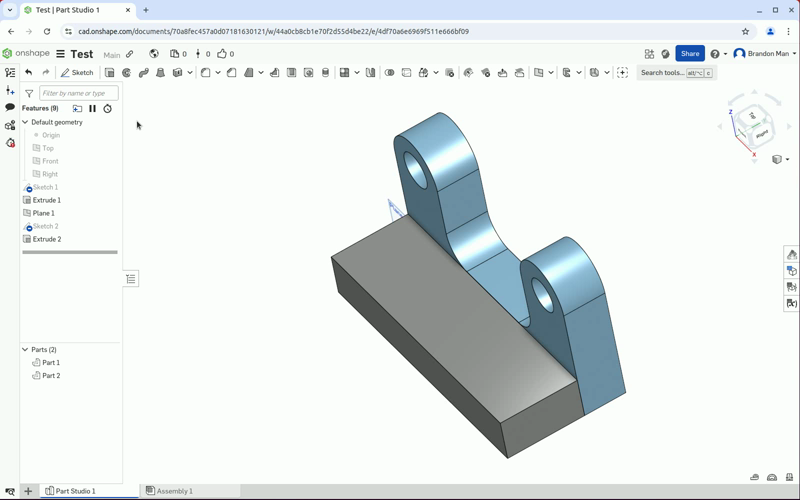
key(right, 2)
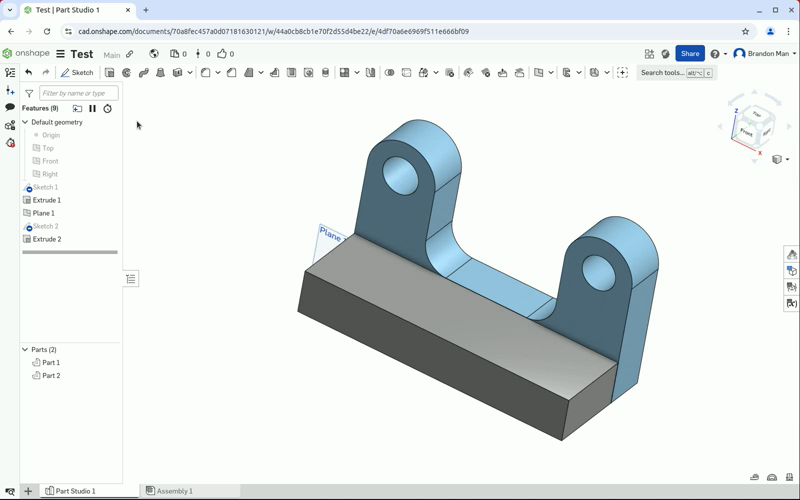
mouse_move(73, 189)
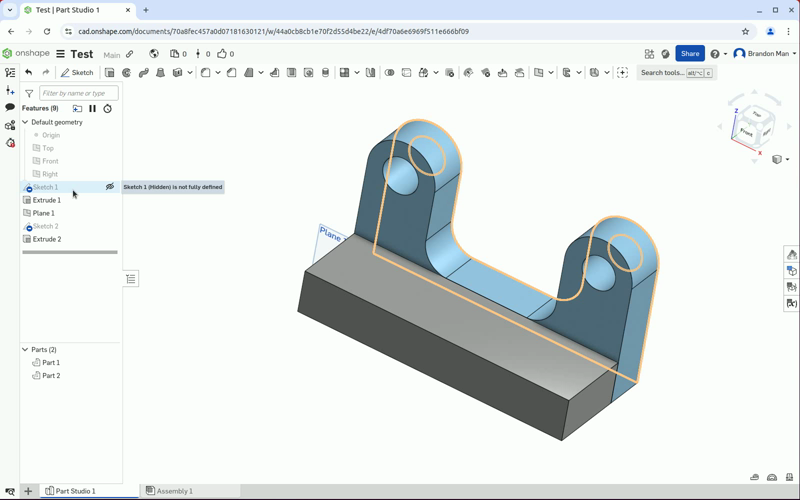
click(73, 189)